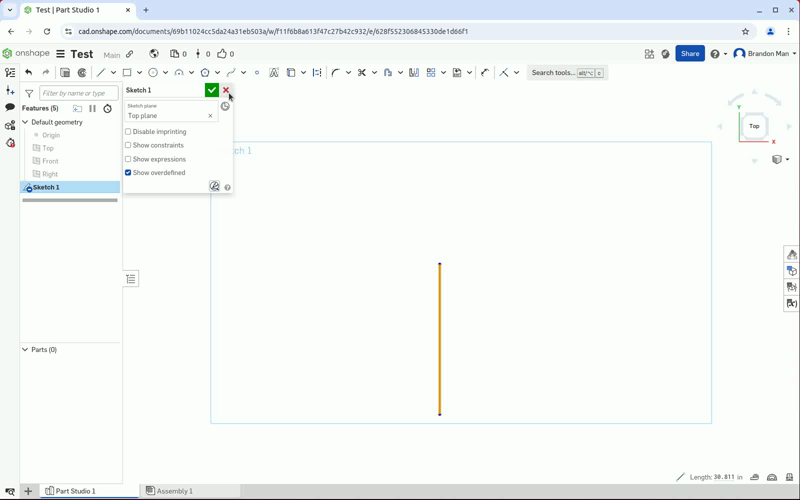
key(shift+h)
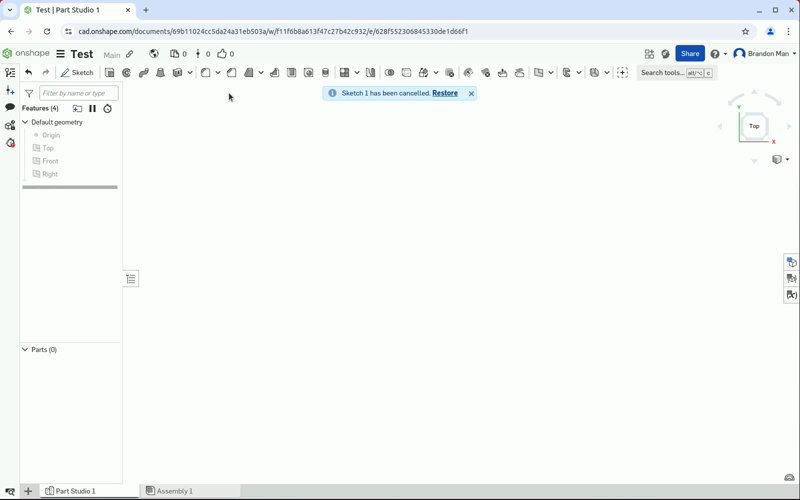
mouse_move(73, 352)
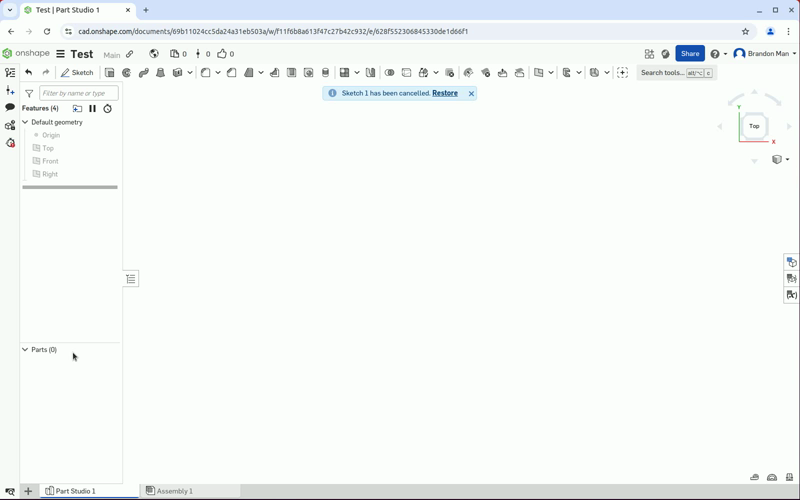
key(y)
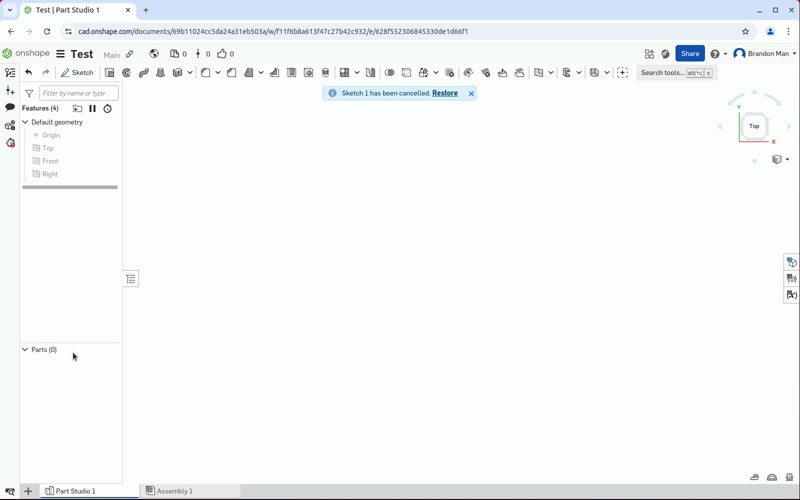
key(shift+p)
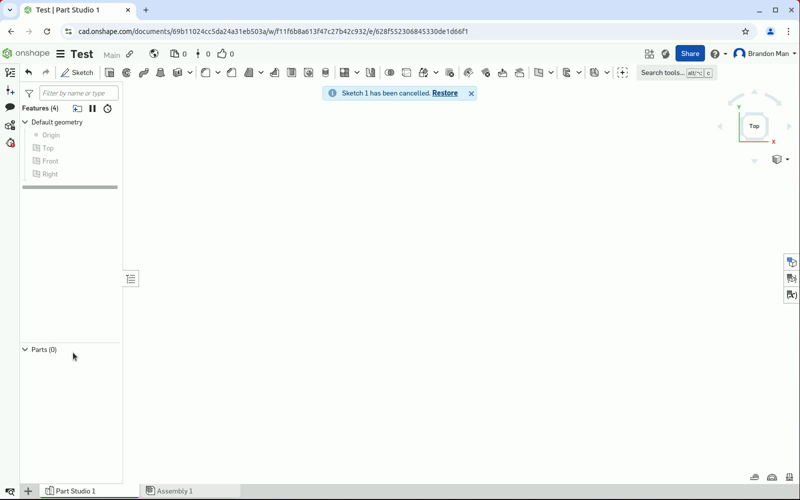
key(space)
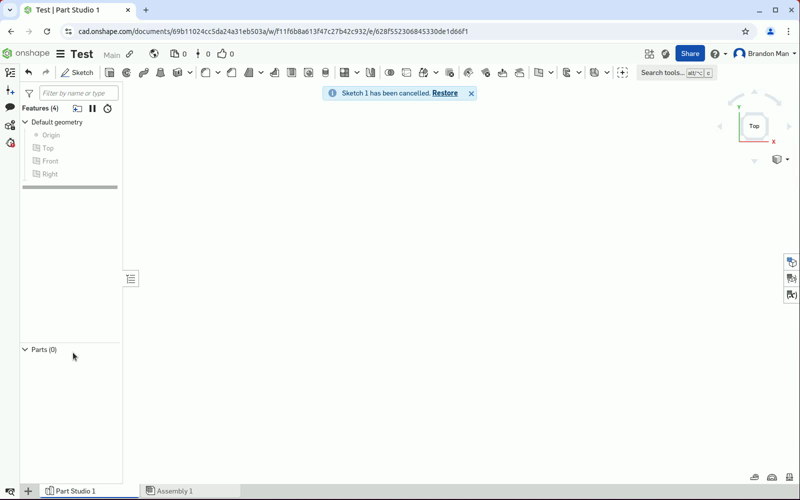
key_down(shift)
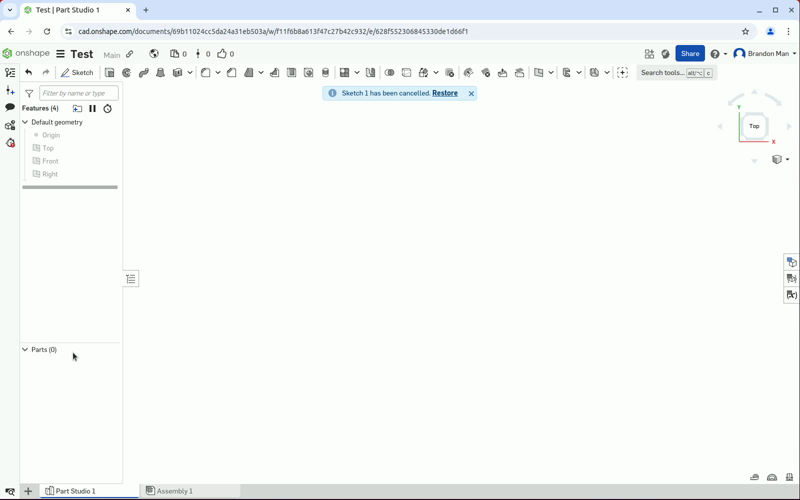
key(up)
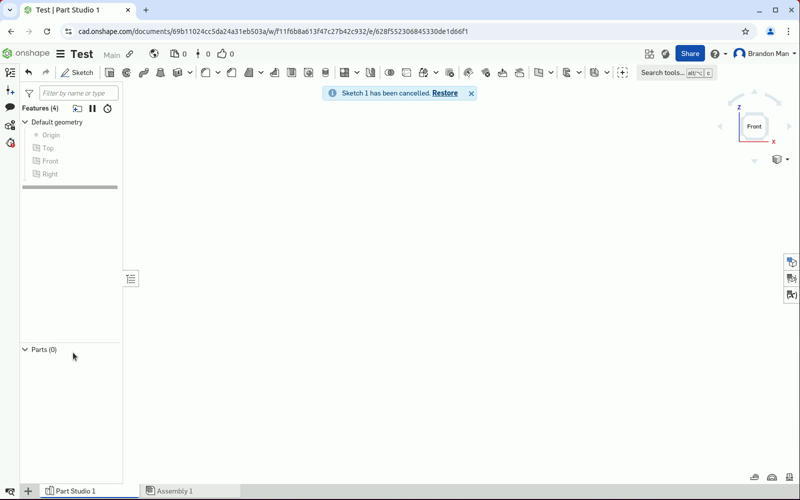
key_up(shift)
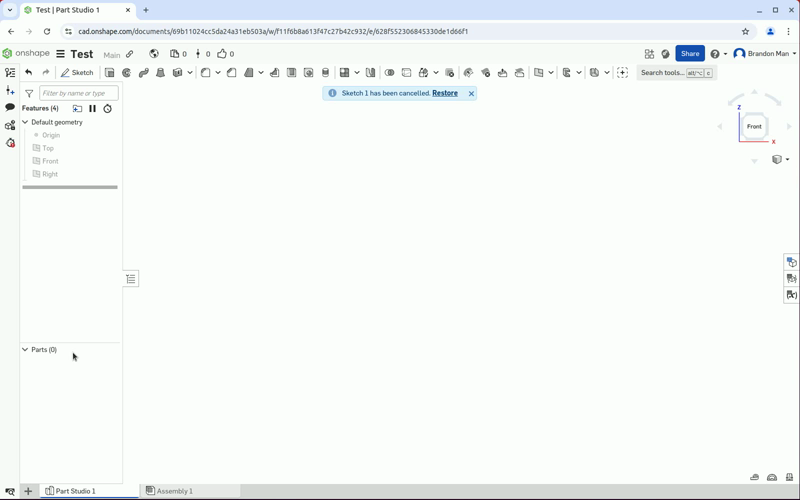
mouse_move(73, 352)
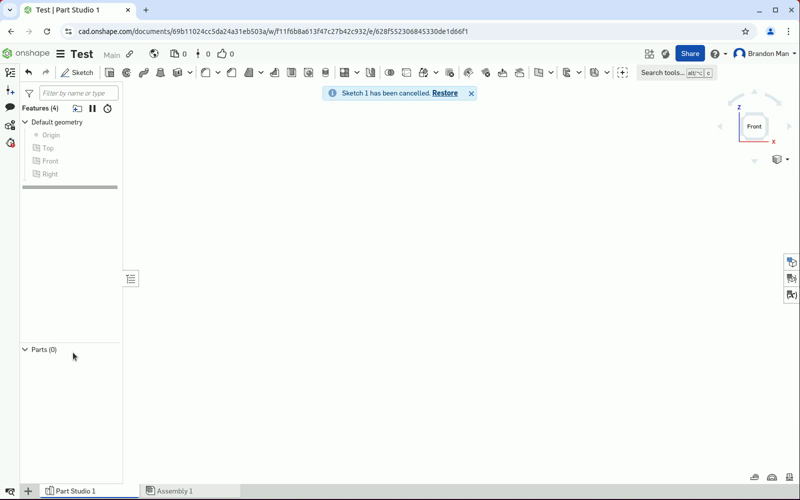
key(shift+y)
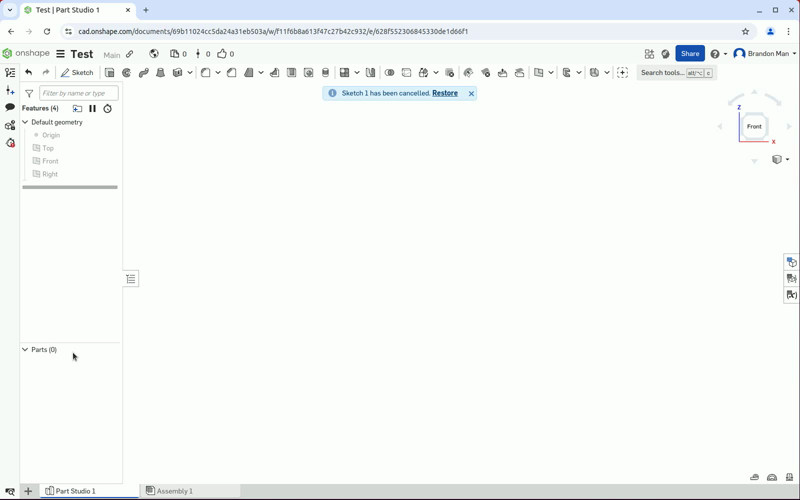
key(shift+s)
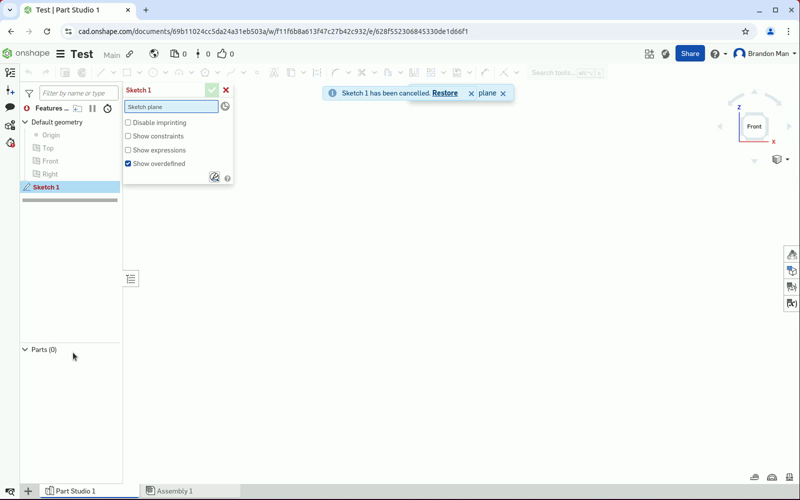
mouse_move(73, 163)
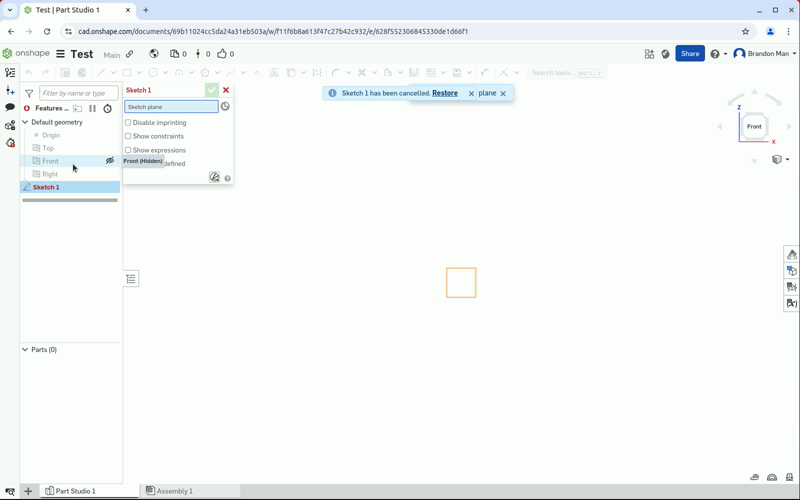
click(73, 163)
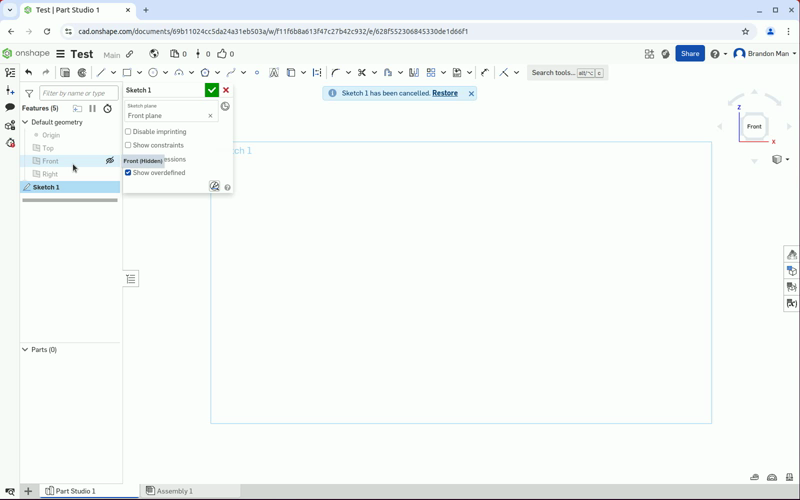
mouse_move(73, 352)
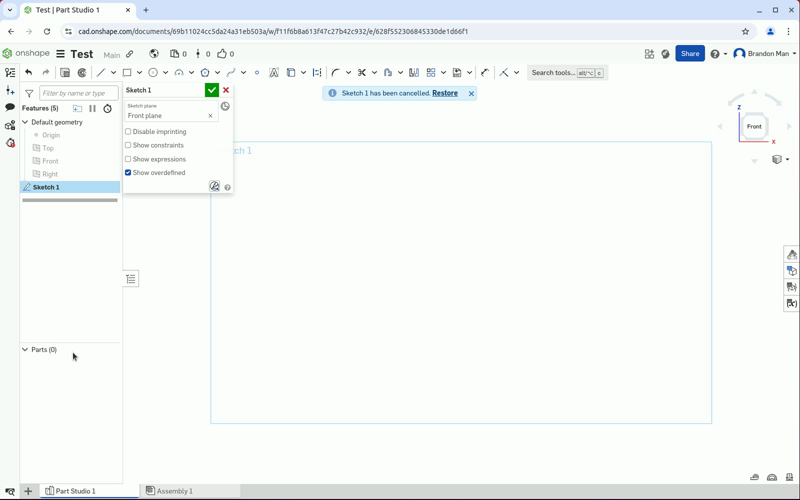
key(y)
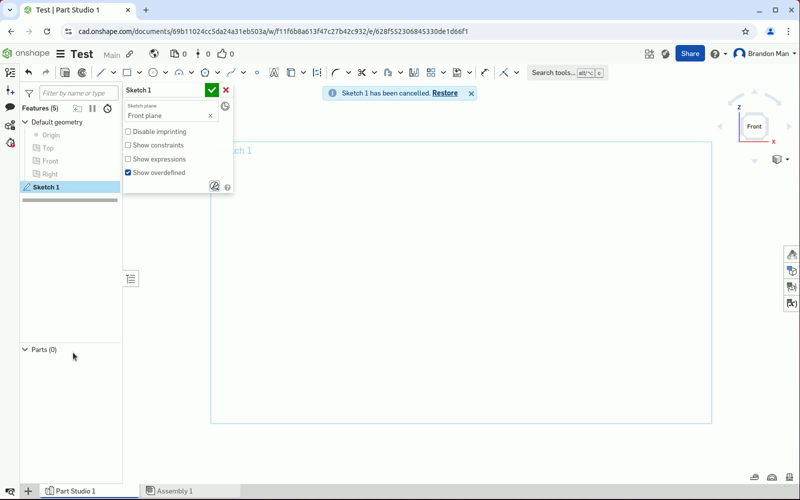
key(a)
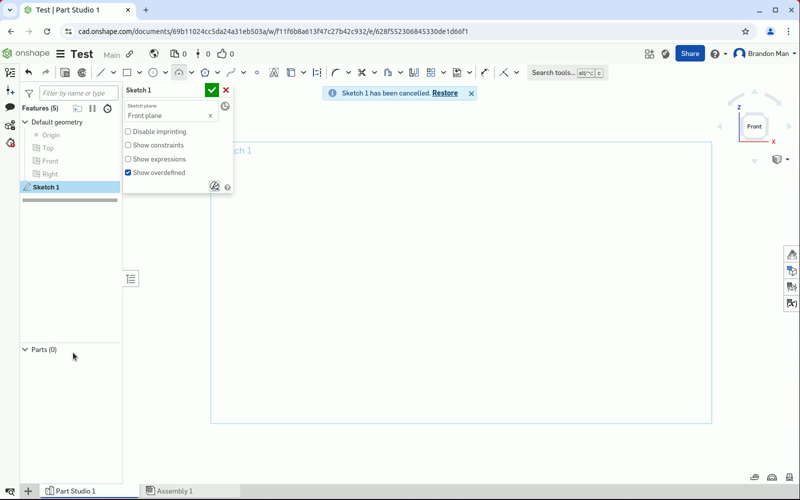
key_down(shift)
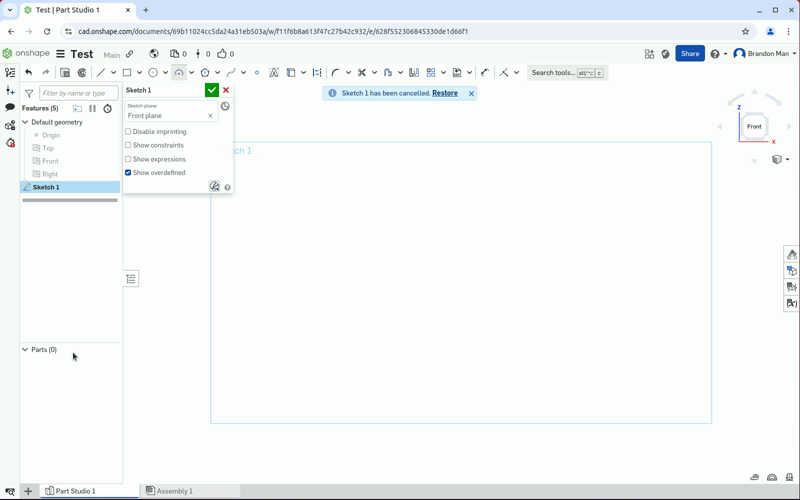
mouse_move(426, 379)
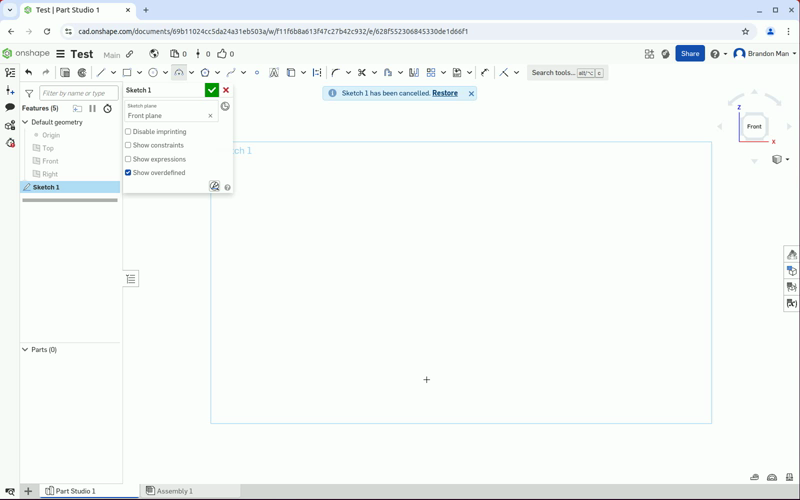
click(426, 379)
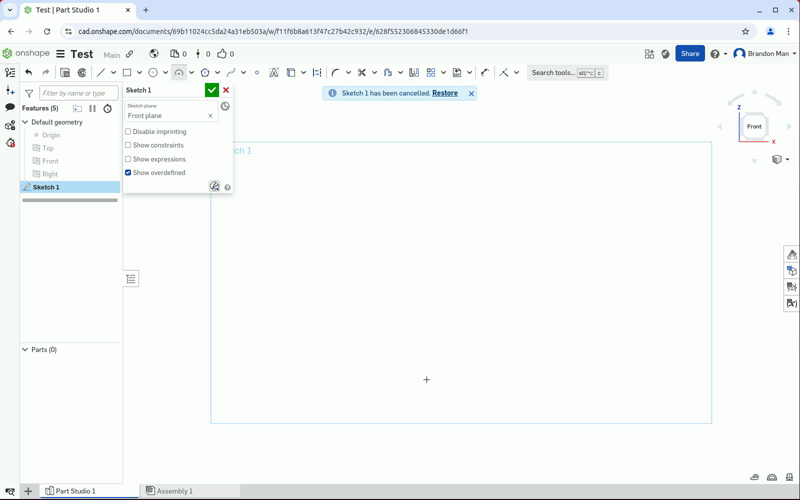
key_up(shift)
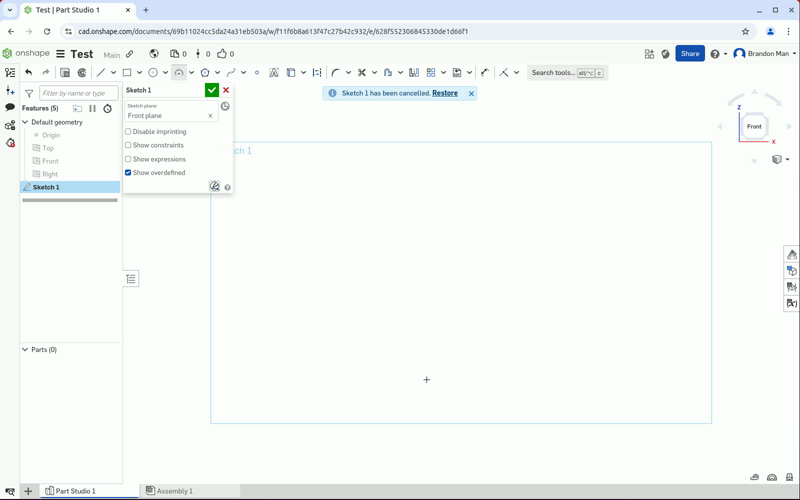
key_down(shift)
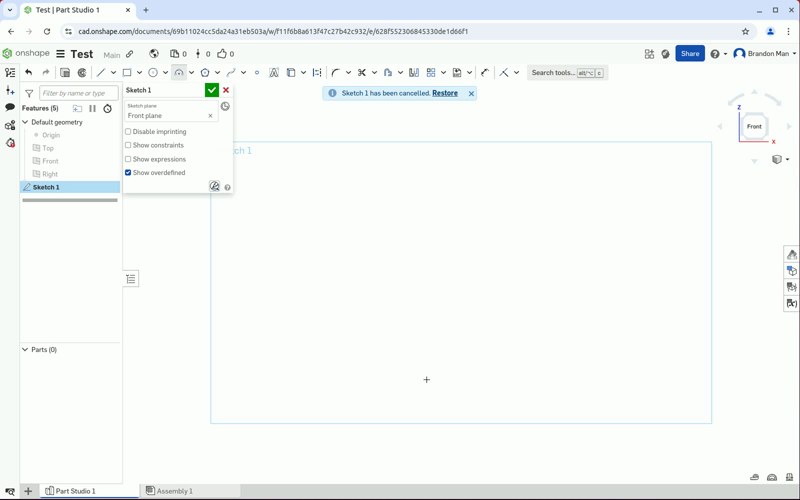
mouse_move(437, 394)
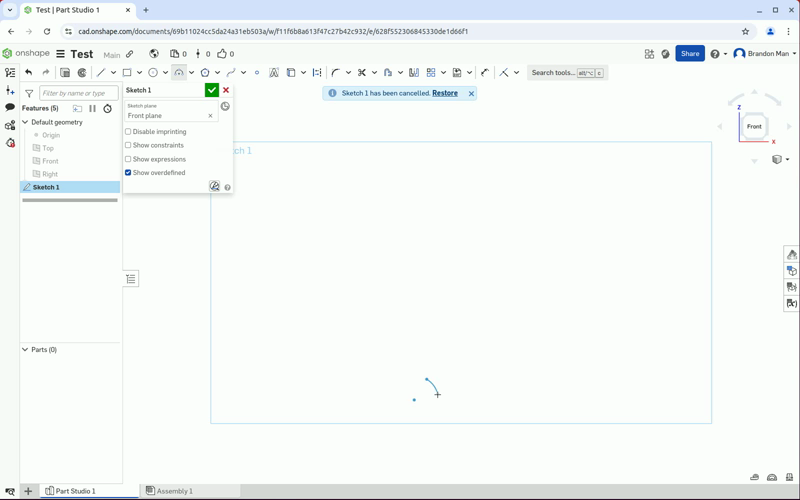
click(437, 394)
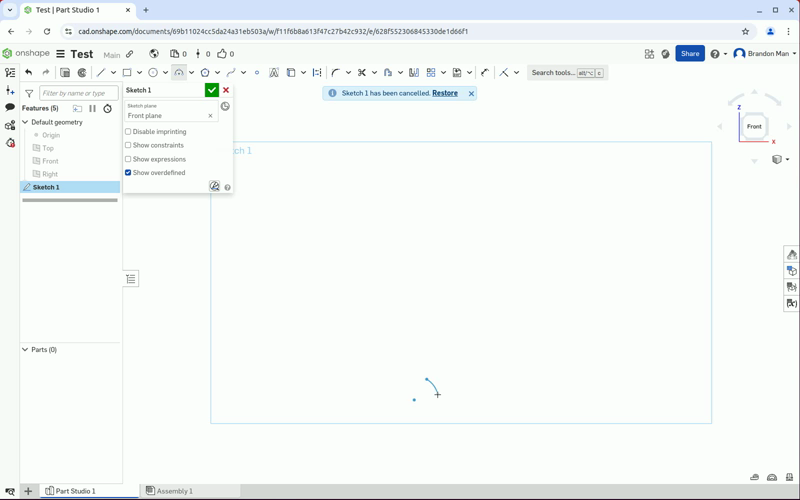
mouse_move(429, 388)
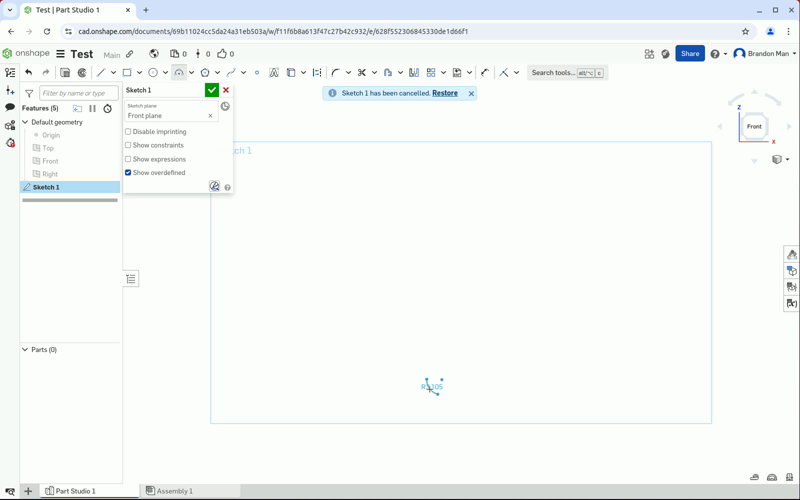
click(429, 388)
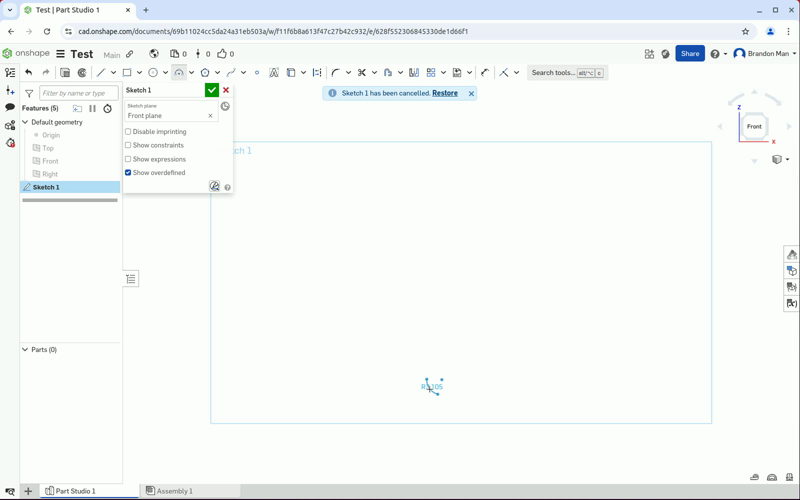
key_up(shift)
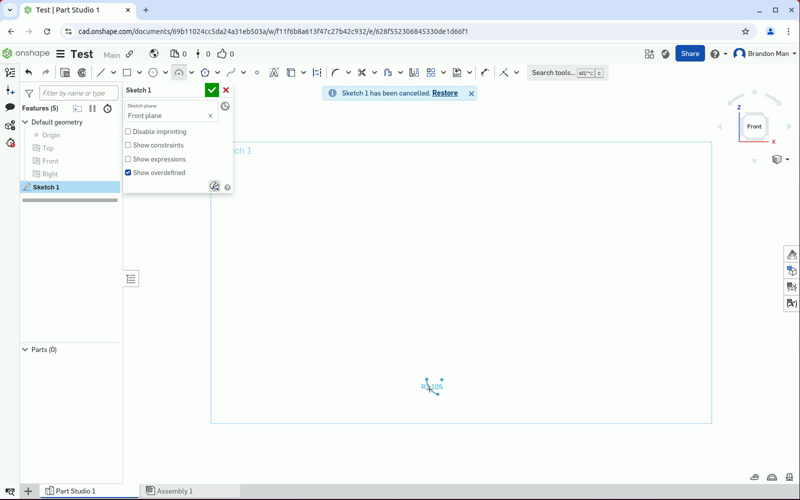
key(esc)
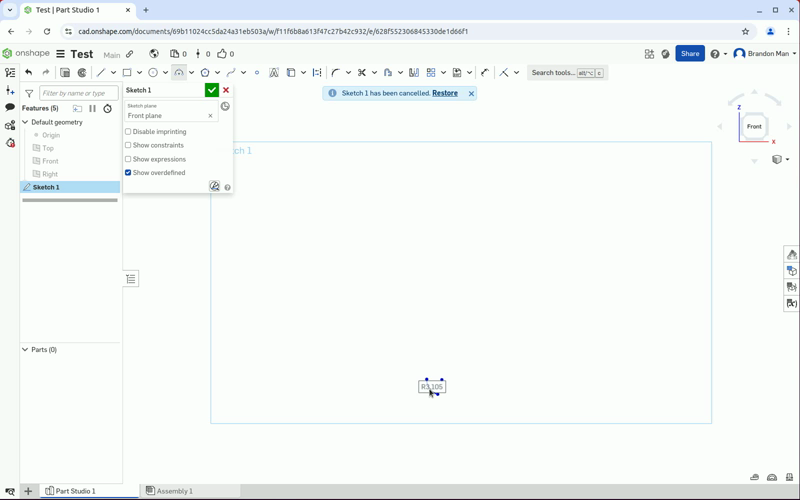
key(l)
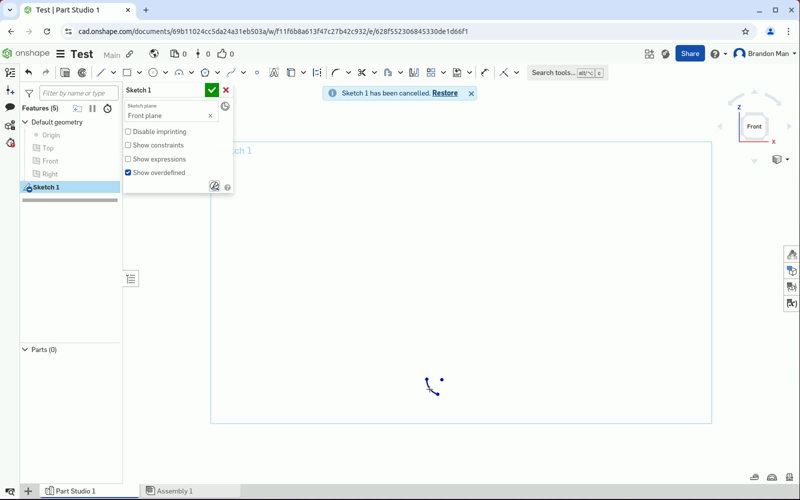
mouse_move(437, 394)
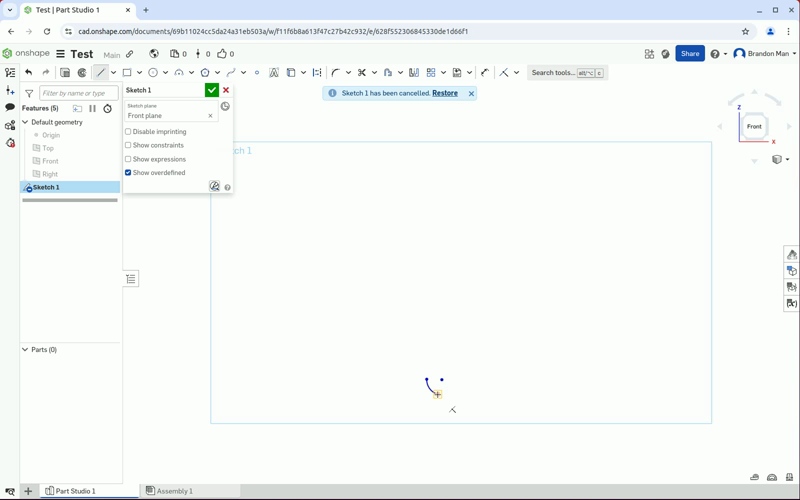
click(437, 394)
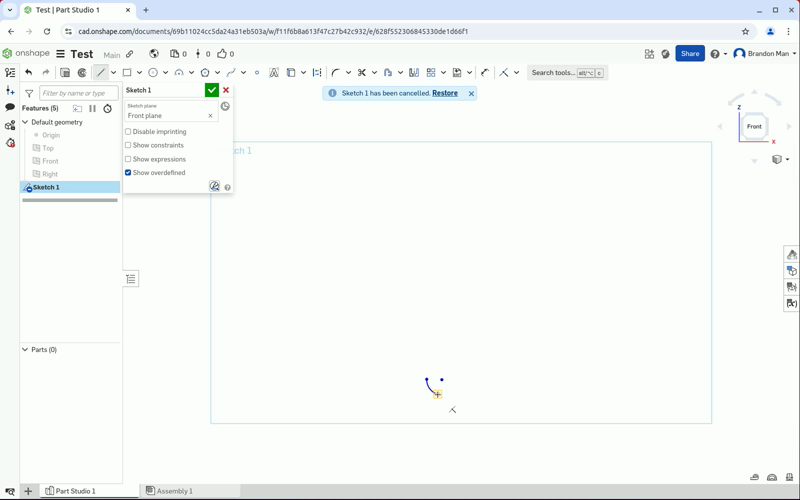
key_down(shift)
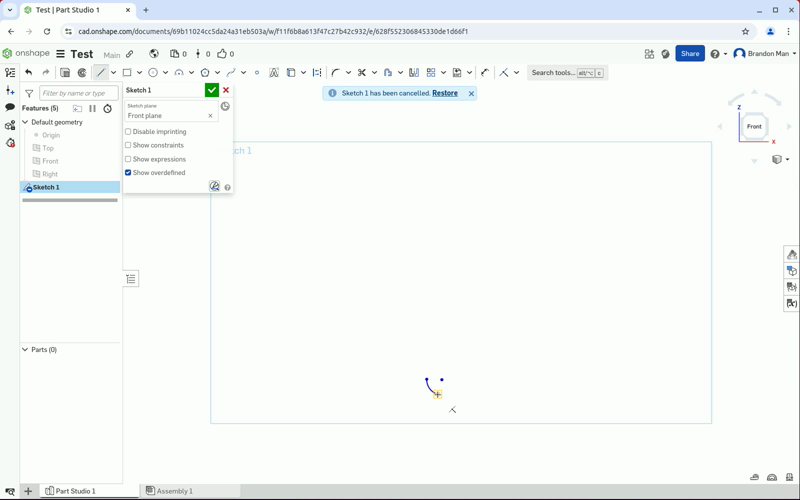
mouse_move(467, 394)
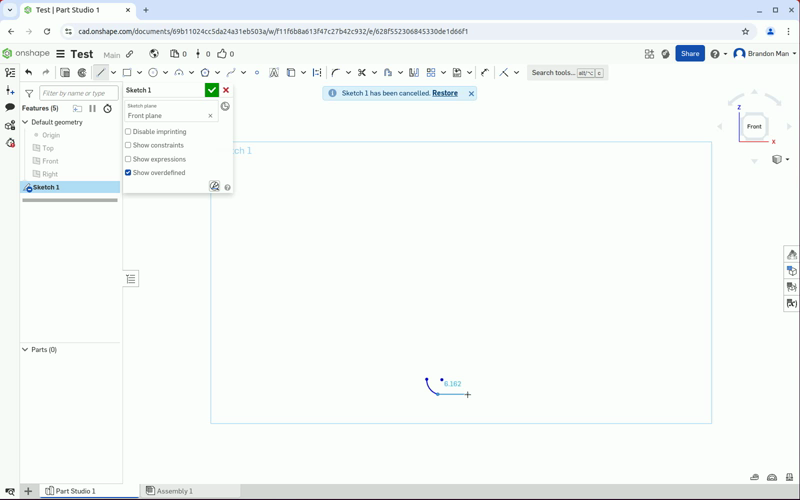
mouse_move(437, 379)
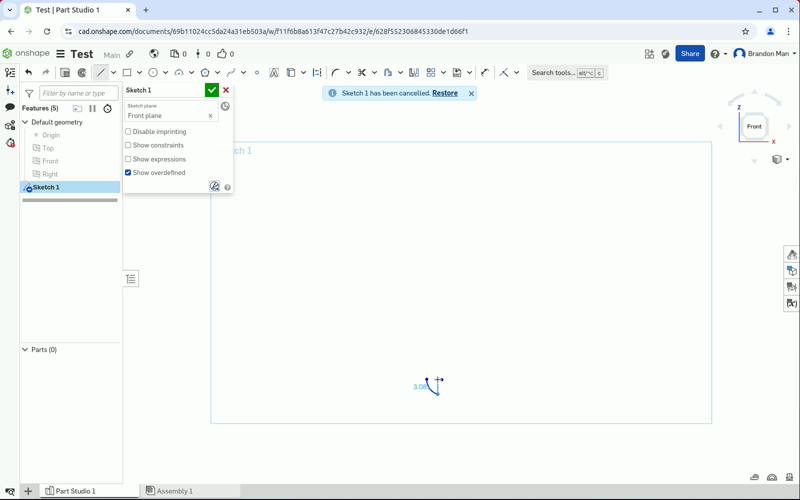
click(437, 379)
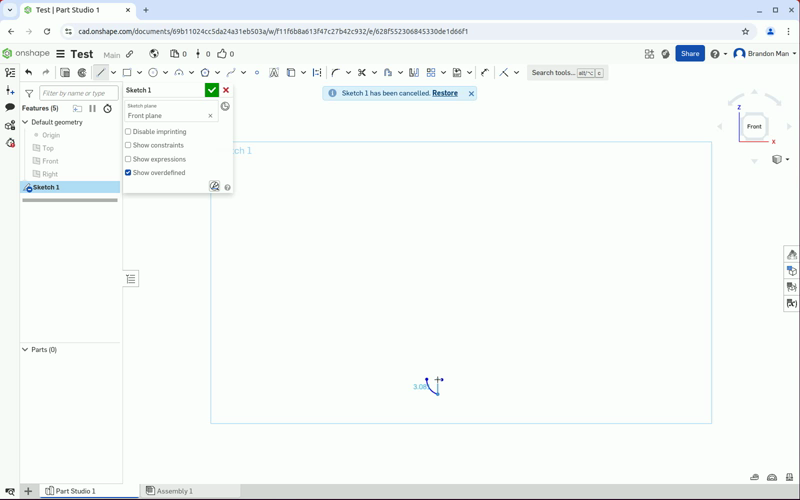
key_up(shift)
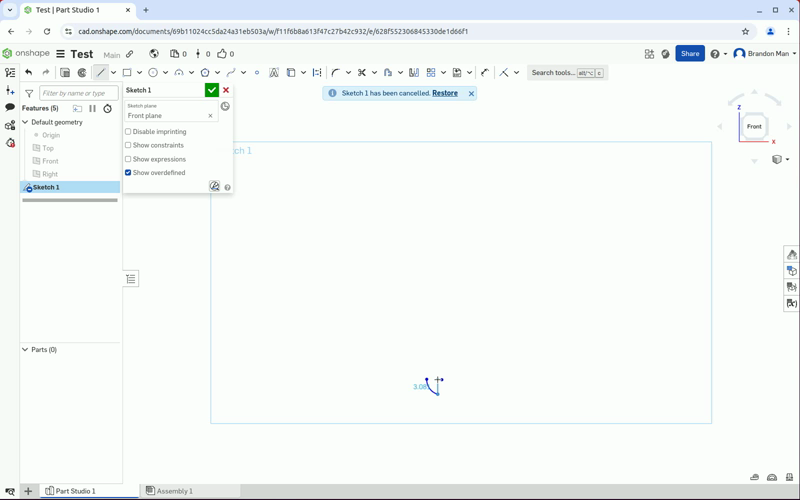
key_down(shift)
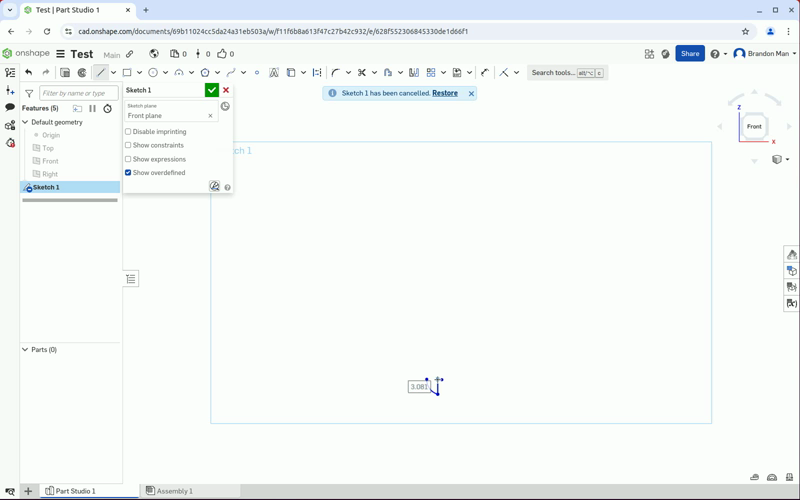
mouse_move(467, 379)
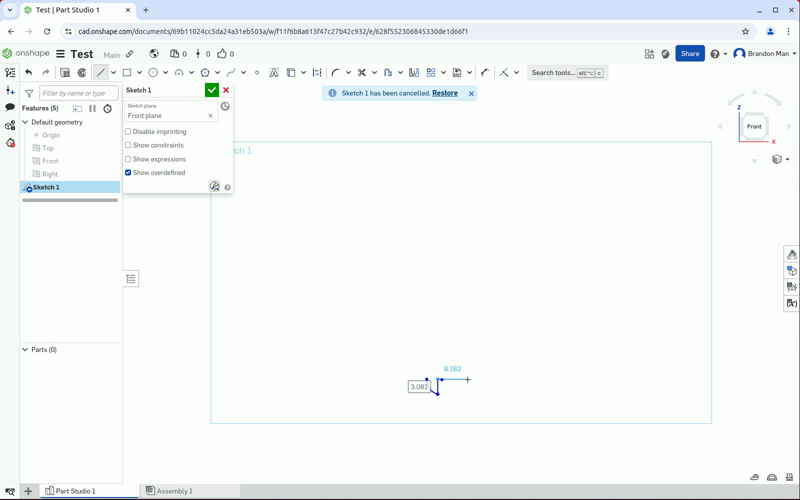
mouse_move(444, 379)
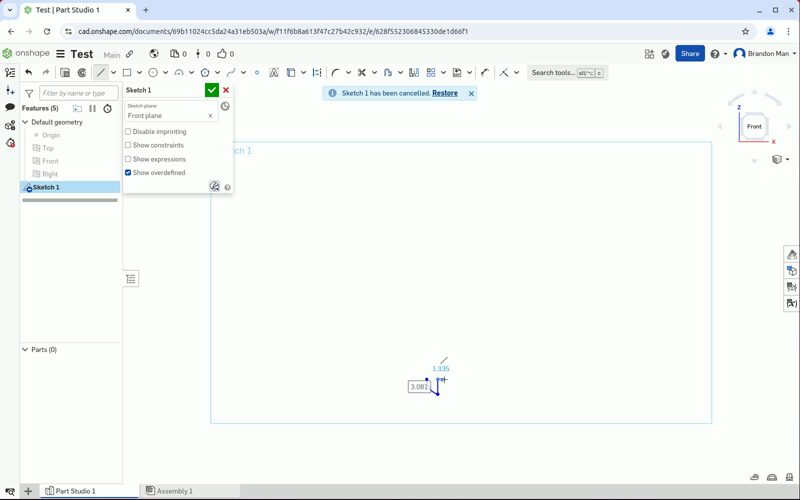
scroll(6)
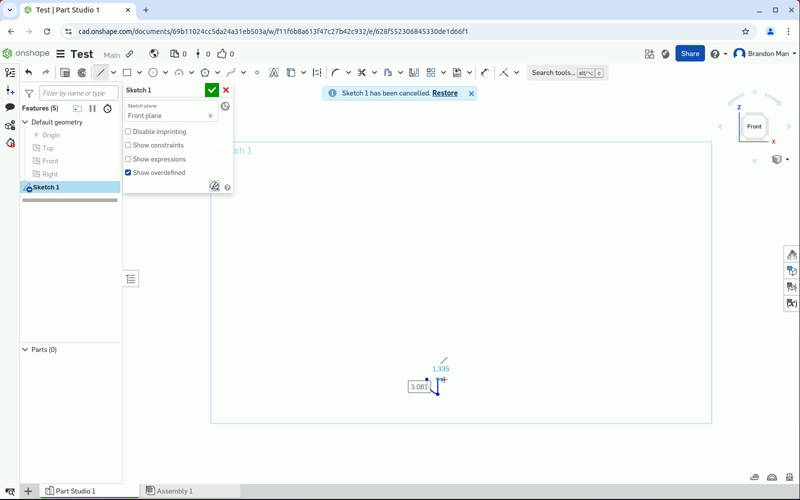
scroll(6)
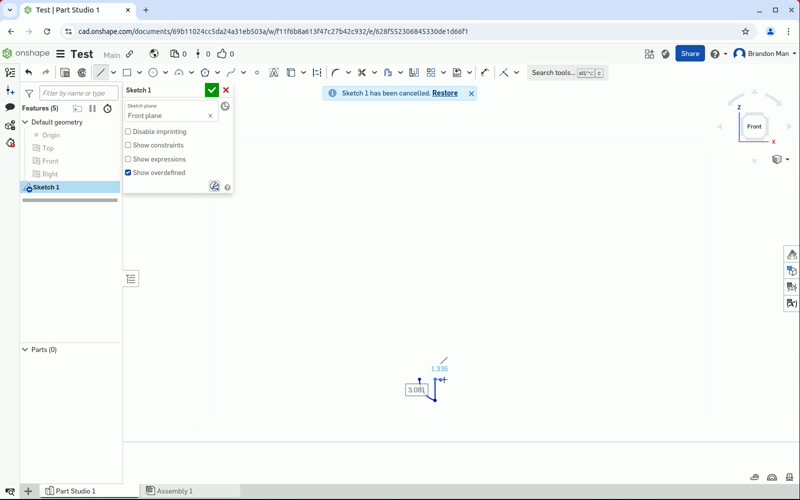
scroll(6)
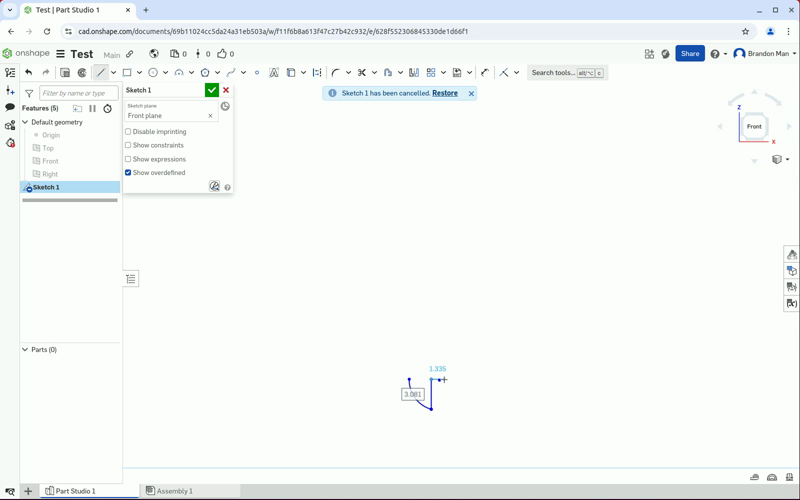
scroll(6)
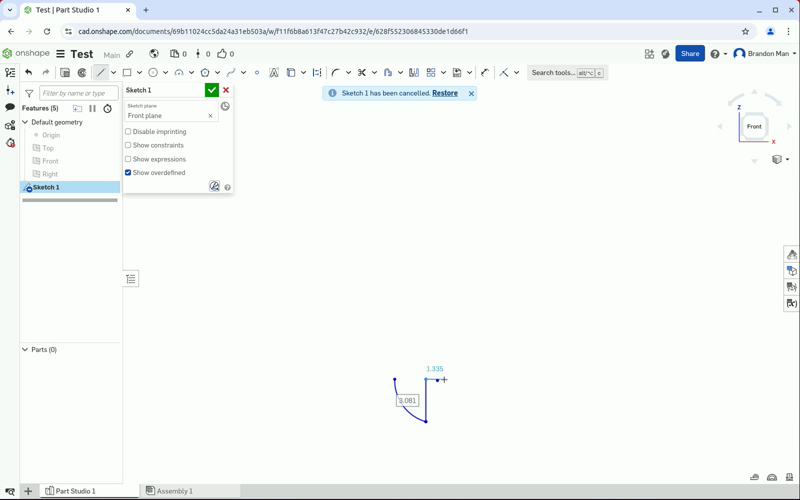
scroll(6)
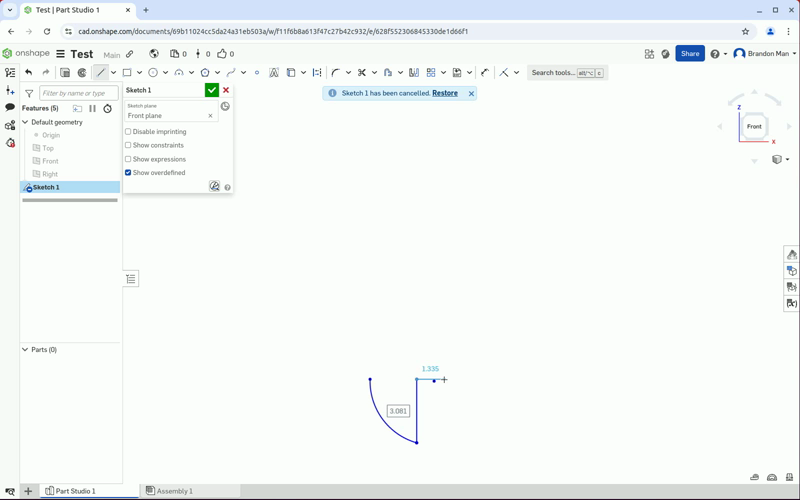
scroll(6)
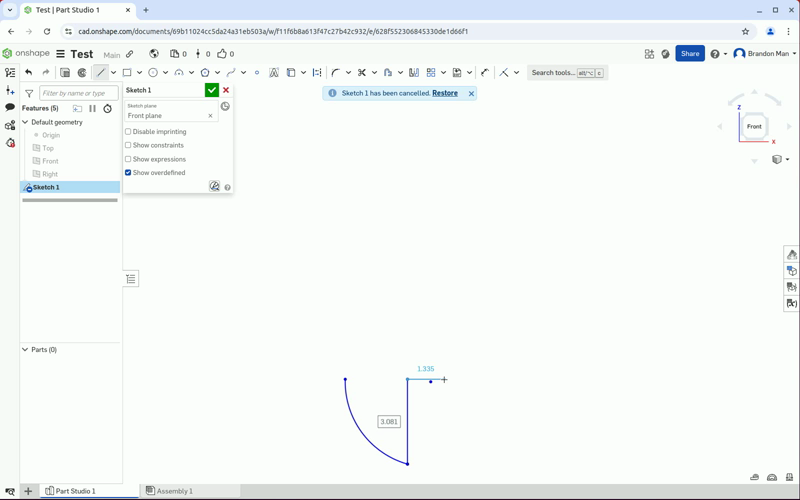
scroll(6)
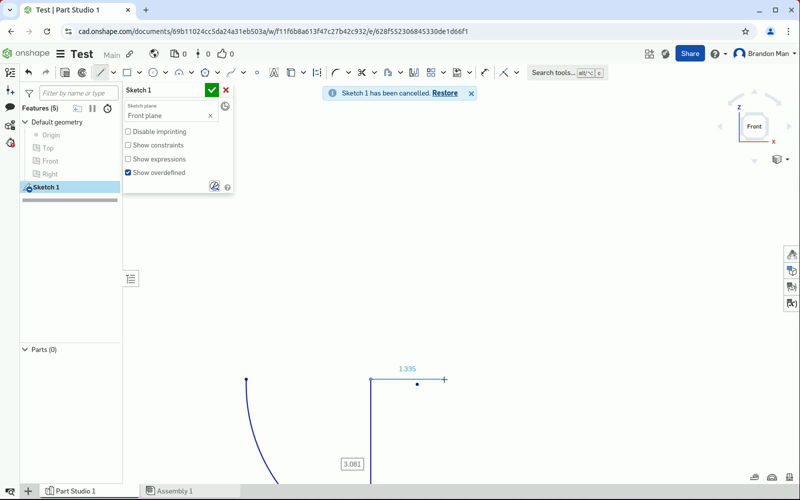
click(444, 379)
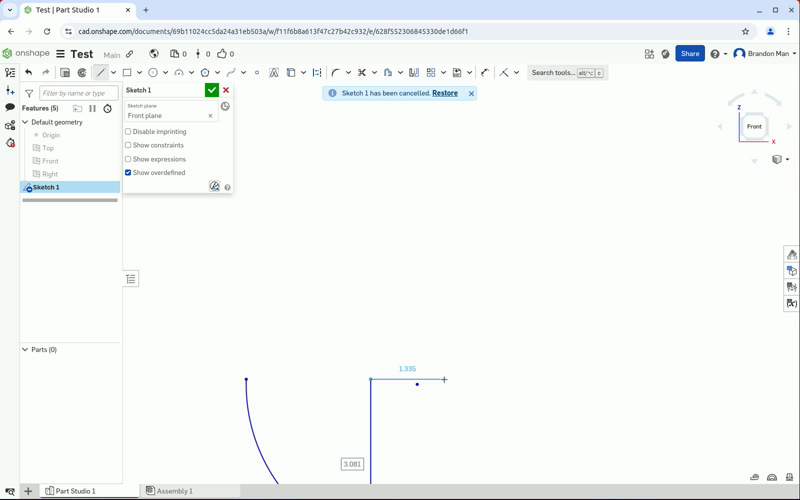
scroll(-6)
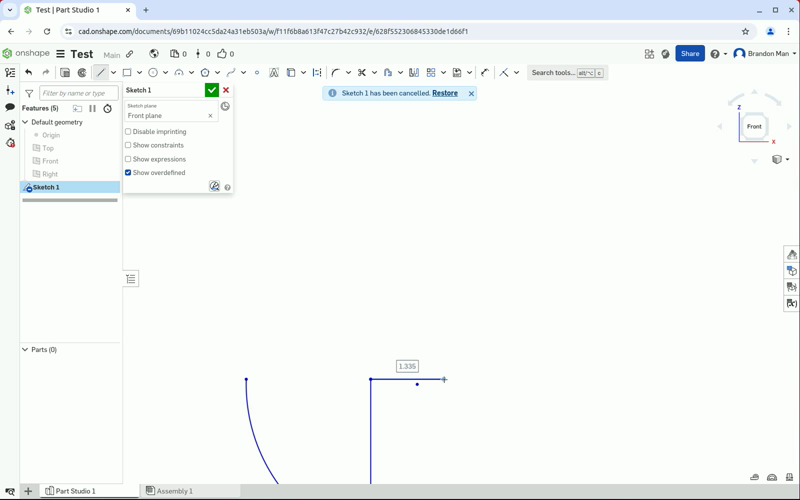
scroll(-6)
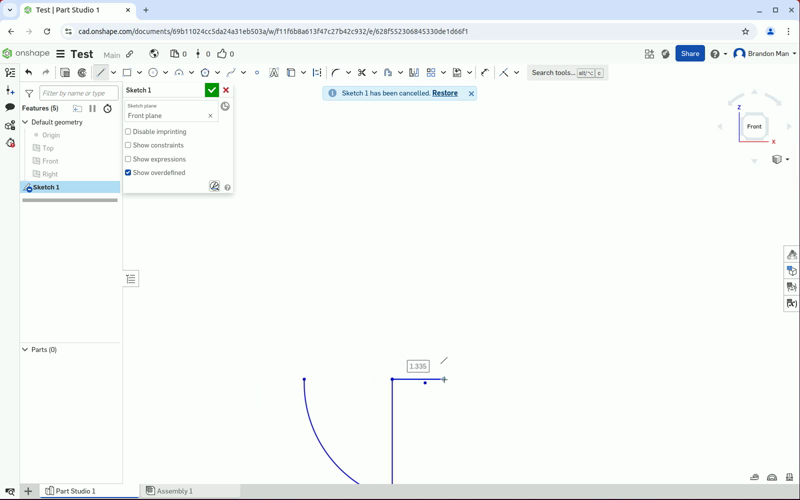
scroll(-6)
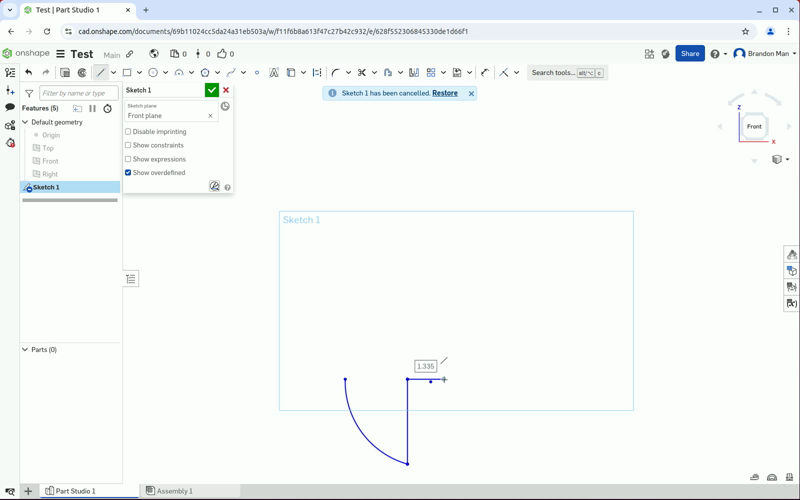
scroll(-6)
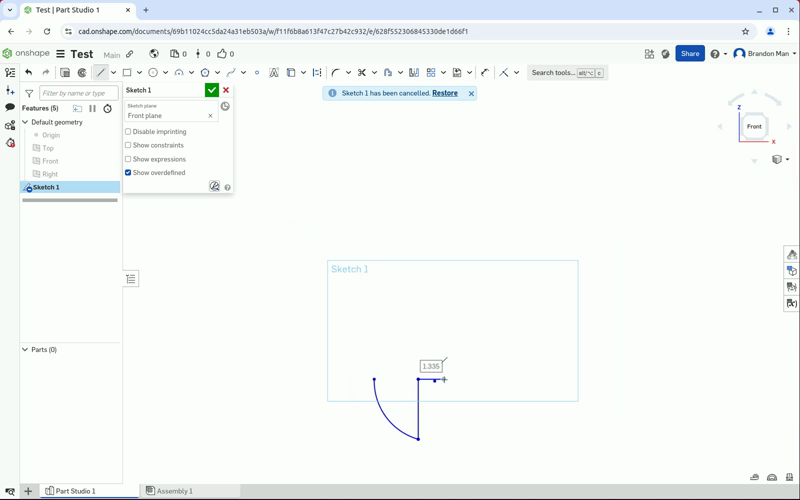
scroll(-6)
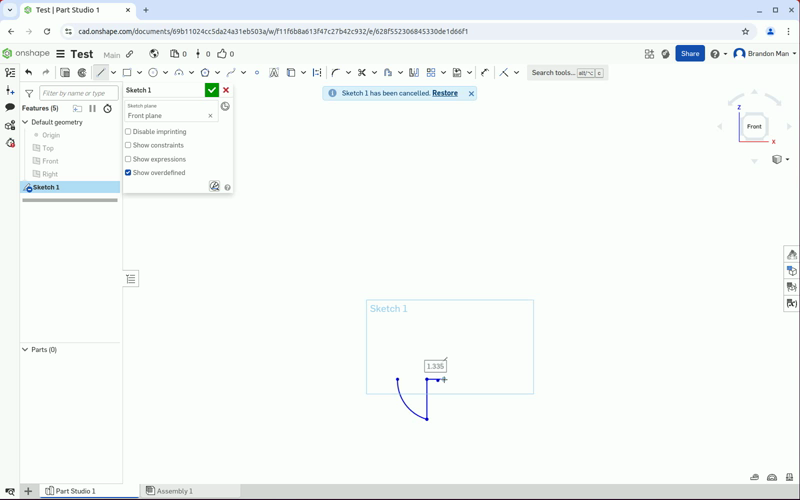
scroll(-6)
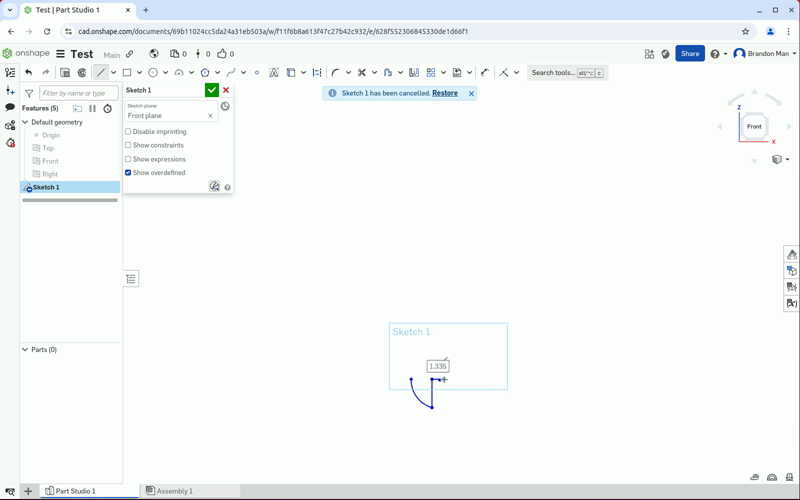
scroll(-6)
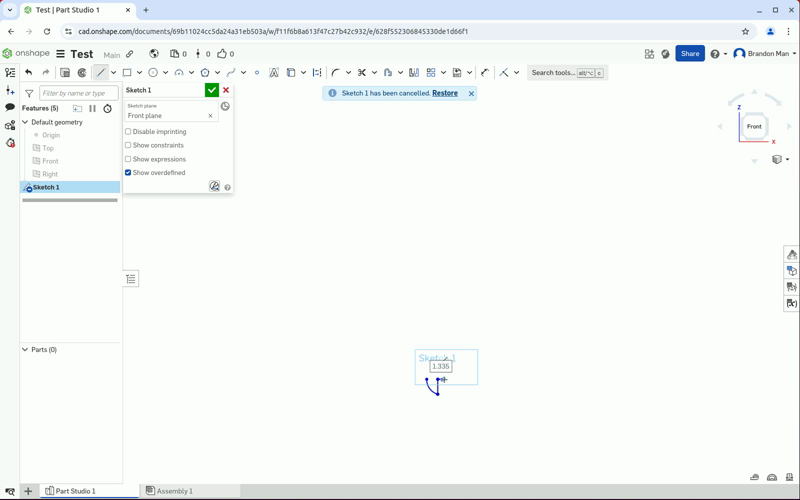
key_up(shift)
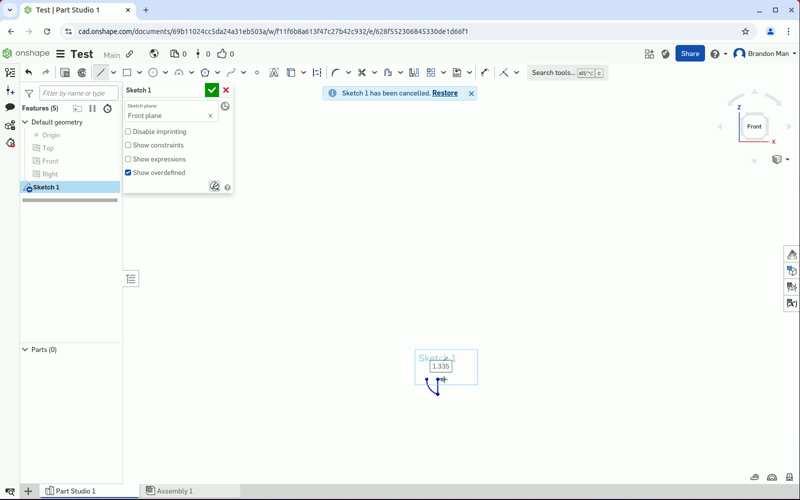
key_down(shift)
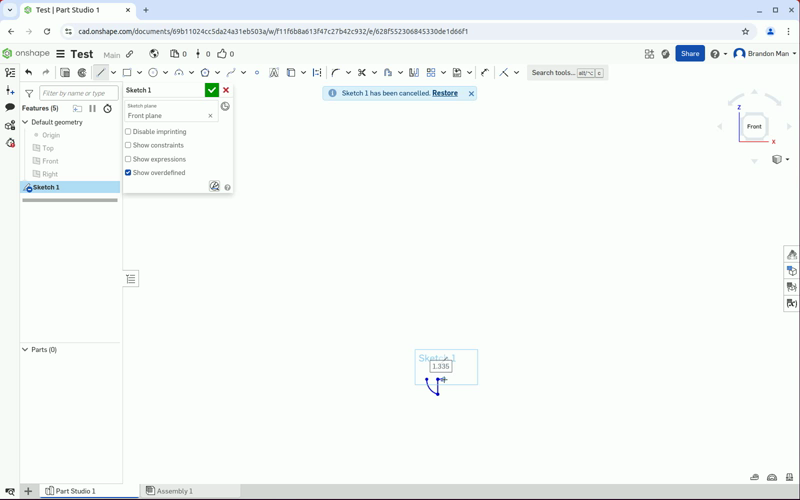
mouse_move(444, 186)
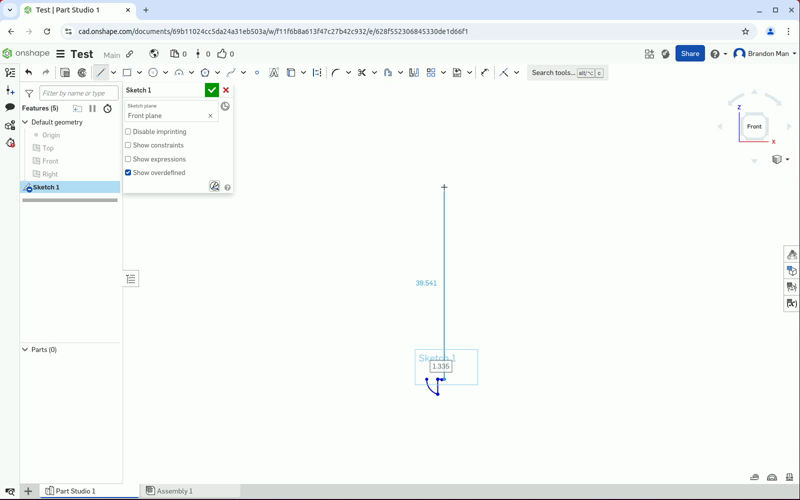
click(444, 186)
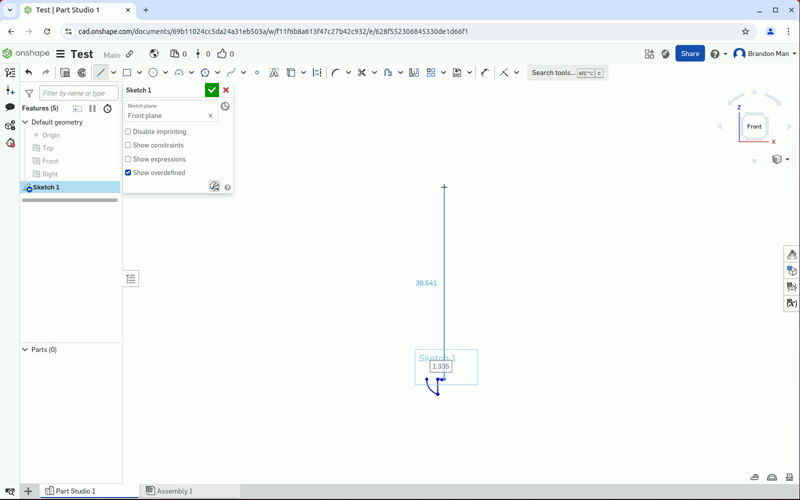
key_up(shift)
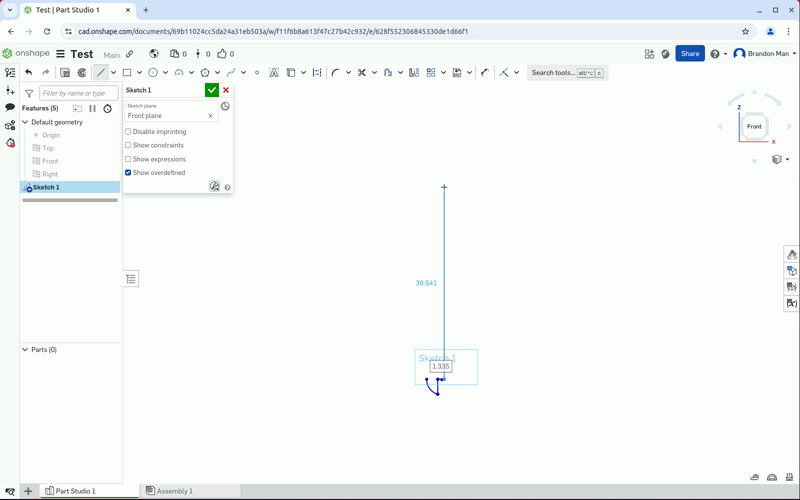
key_down(shift)
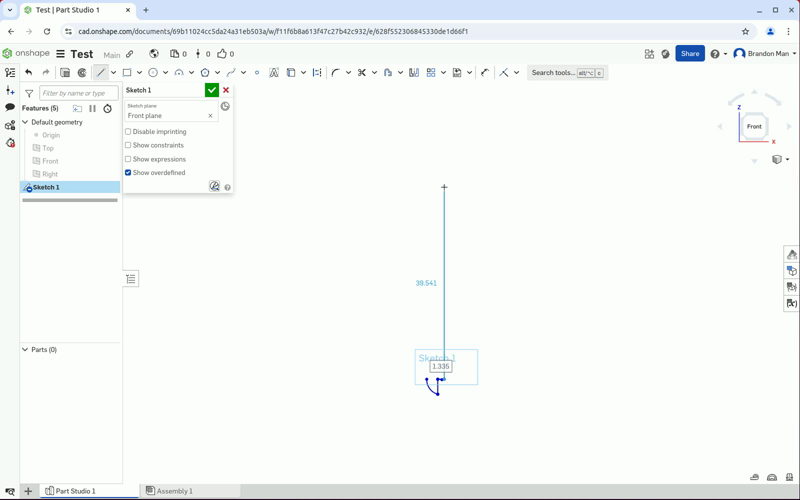
mouse_move(474, 186)
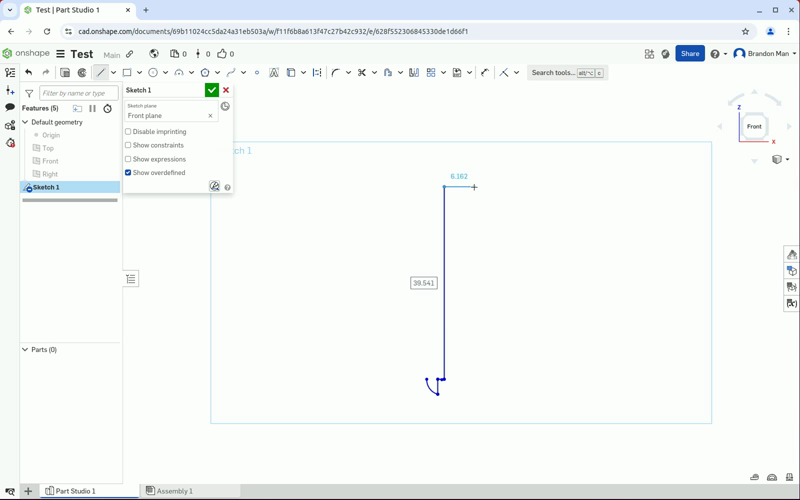
mouse_move(437, 186)
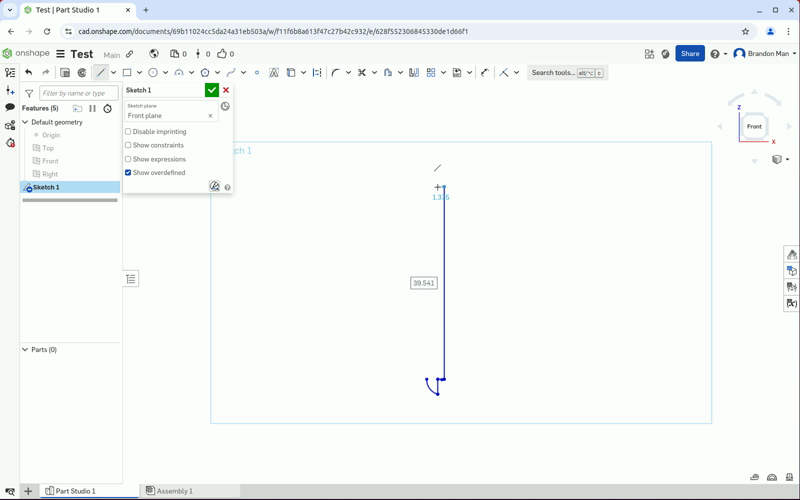
scroll(6)
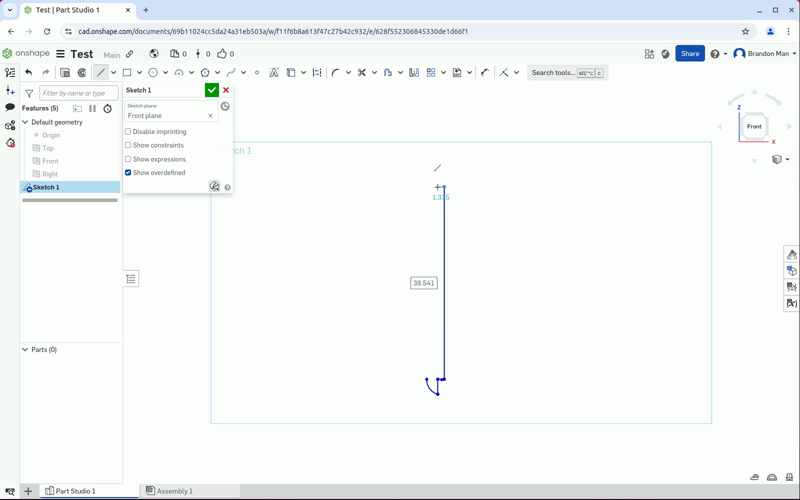
scroll(6)
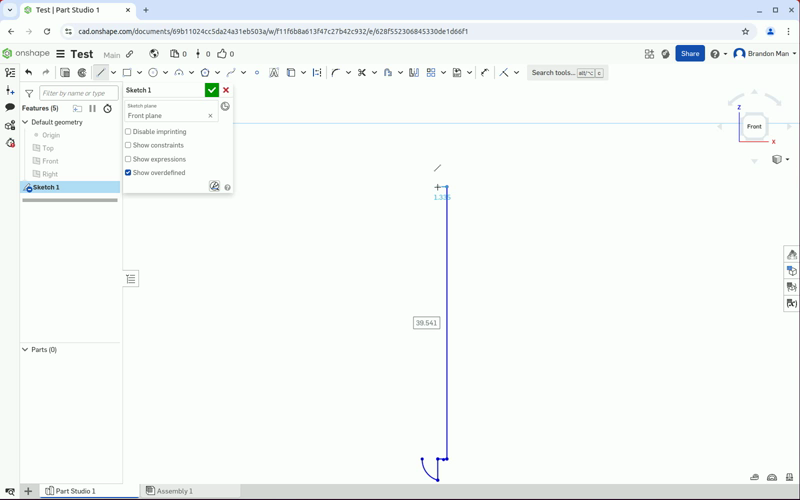
scroll(6)
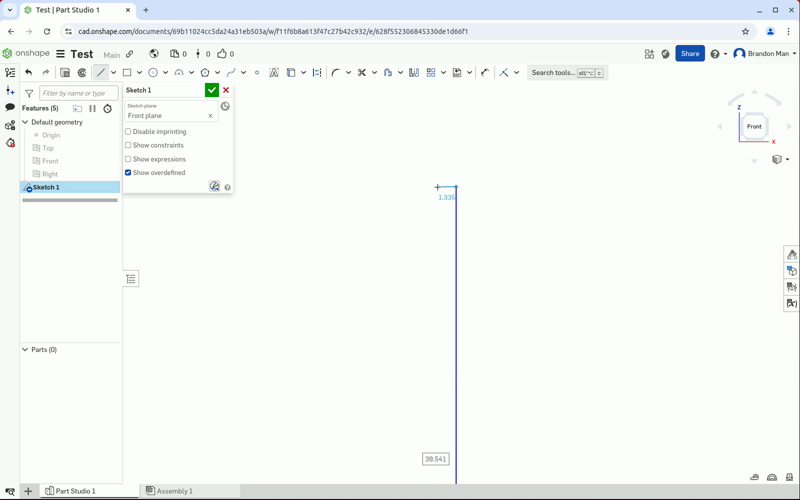
scroll(6)
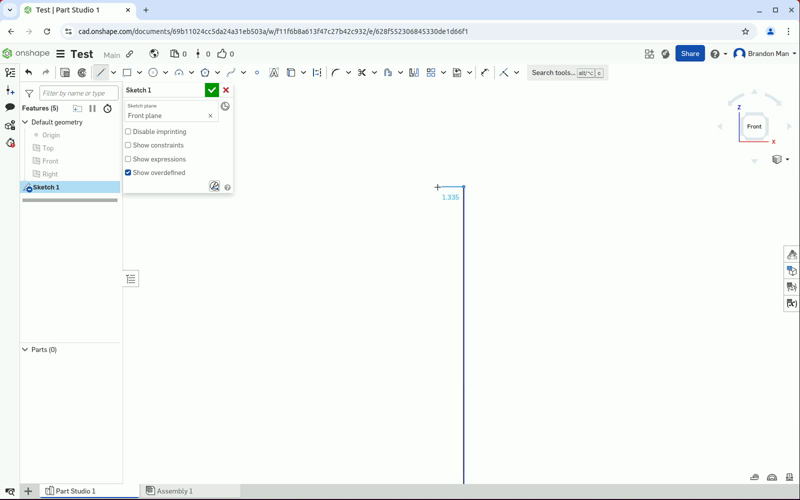
scroll(6)
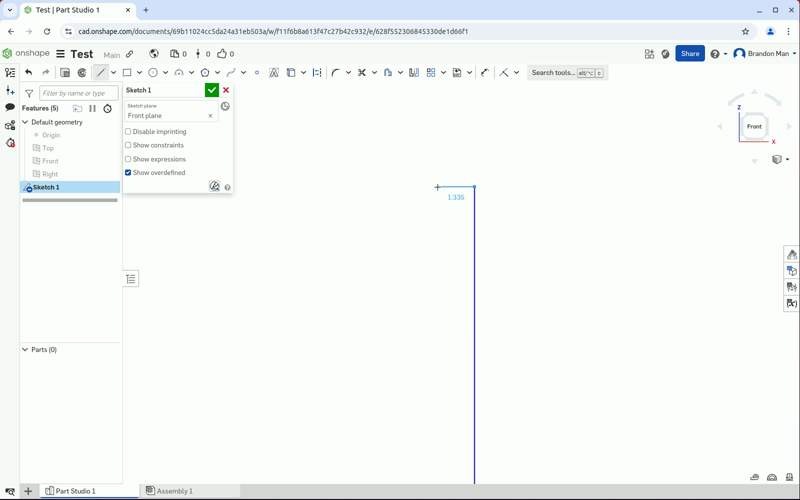
scroll(6)
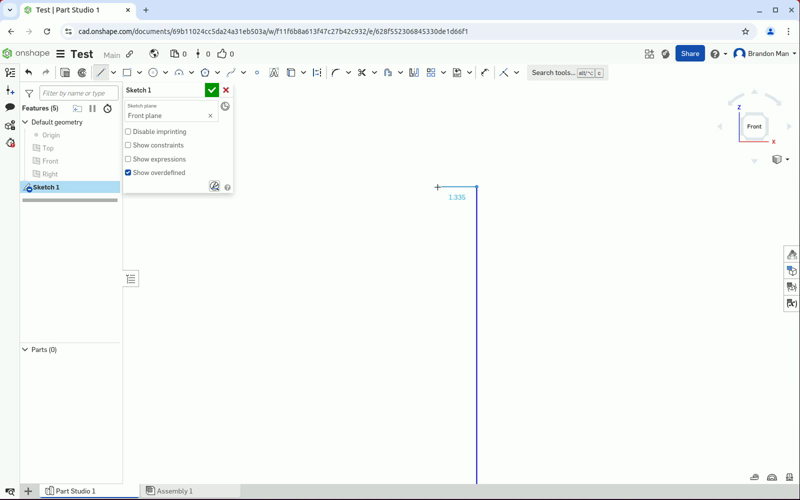
scroll(6)
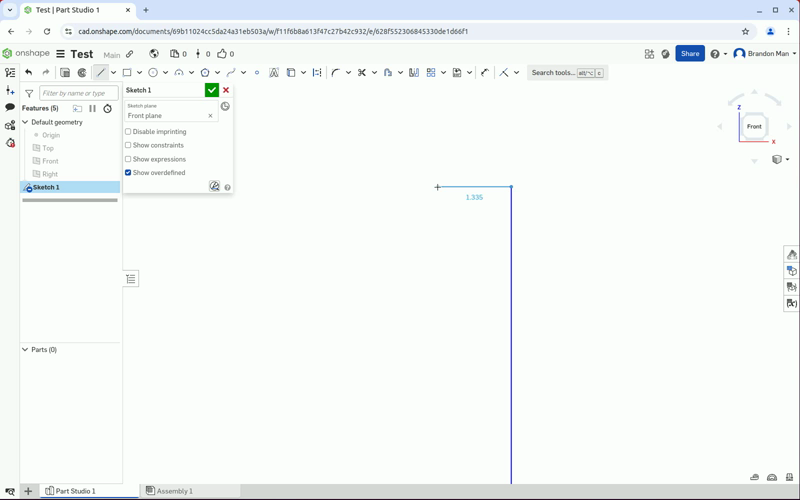
click(437, 186)
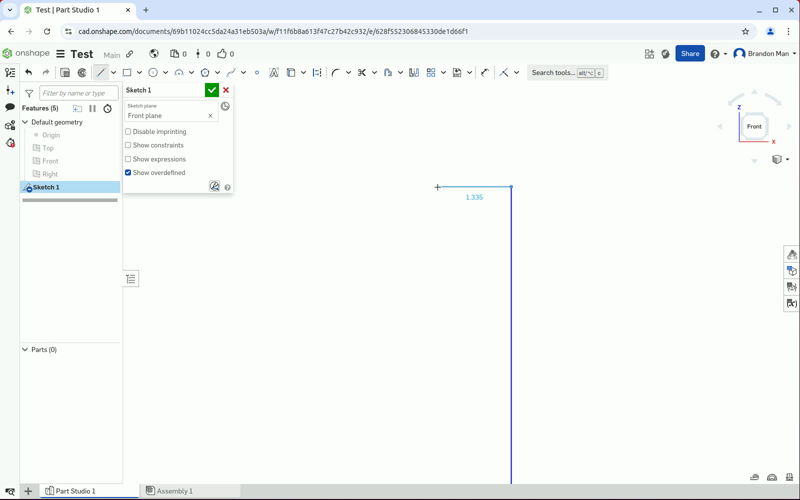
scroll(-6)
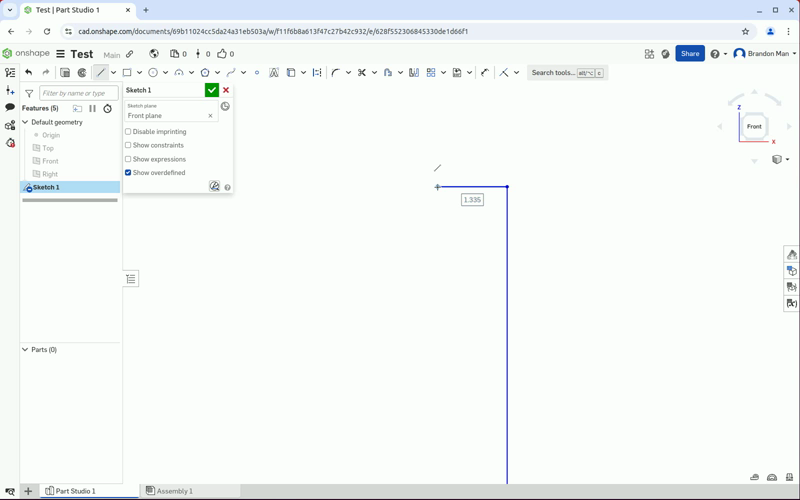
scroll(-6)
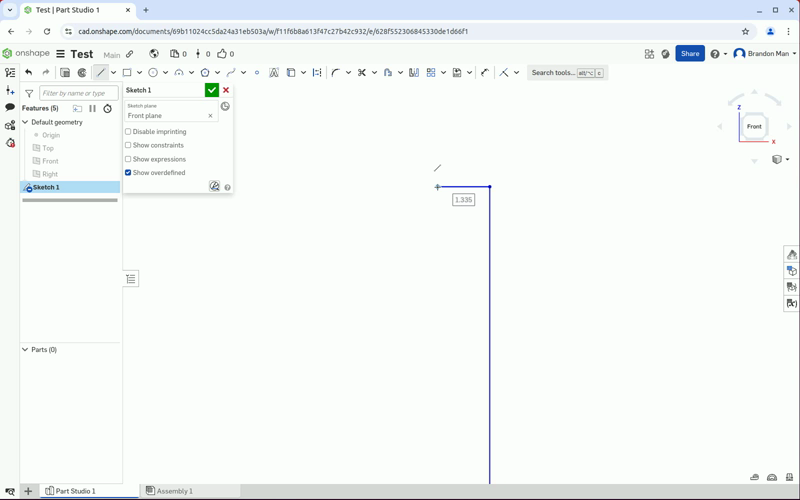
scroll(-6)
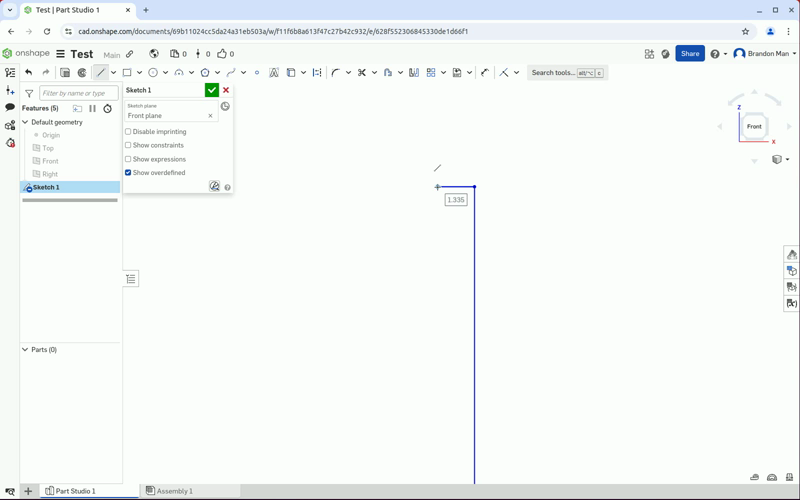
scroll(-6)
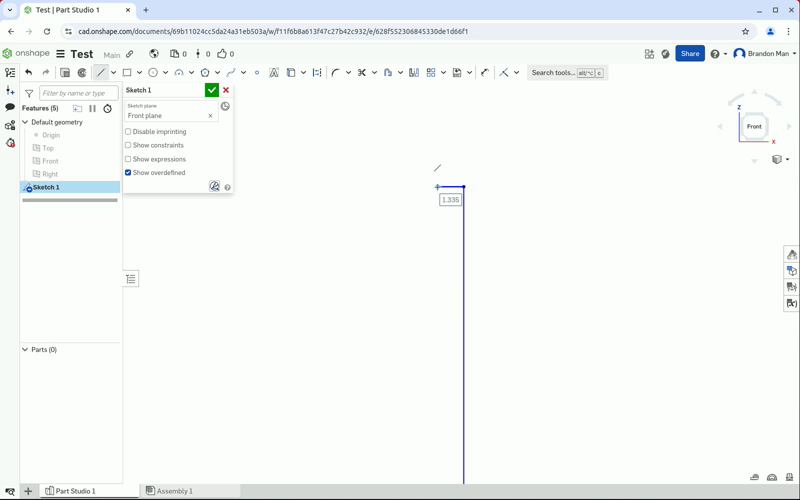
scroll(-6)
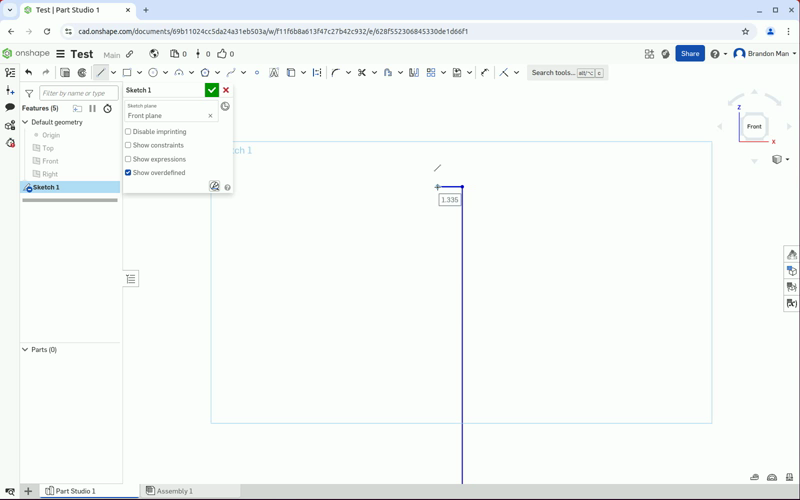
scroll(-6)
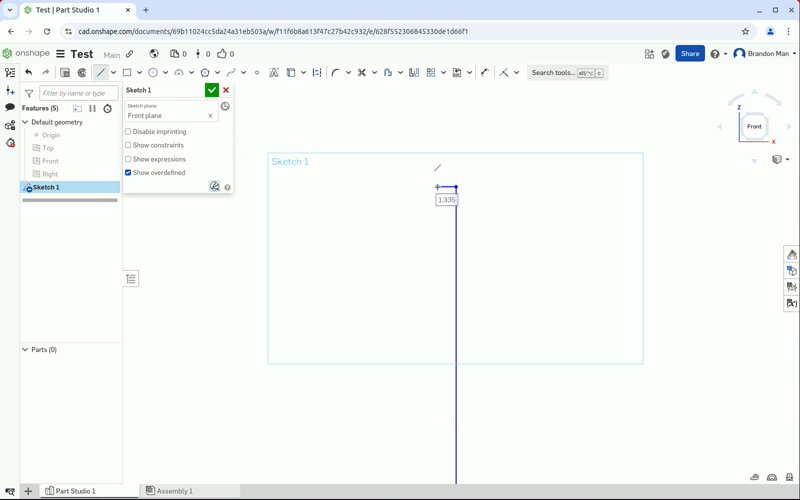
scroll(-6)
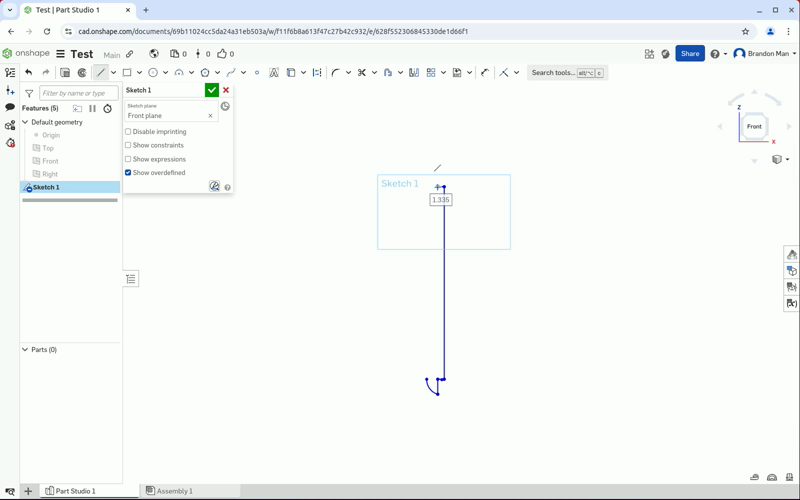
key_up(shift)
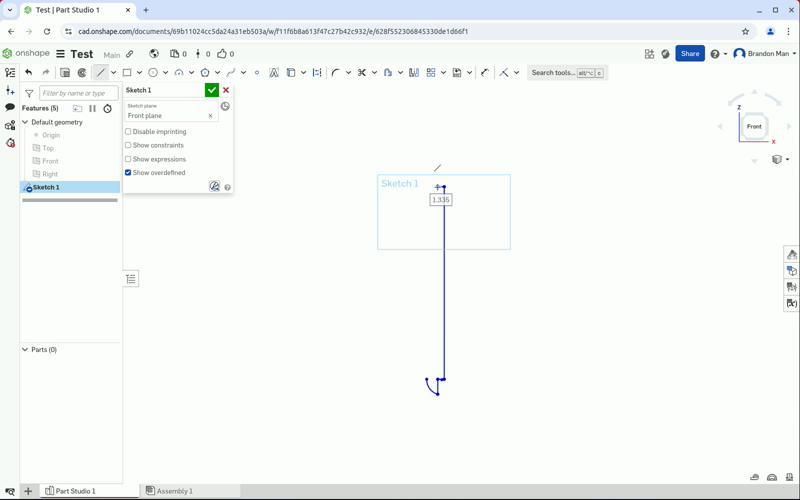
key_down(shift)
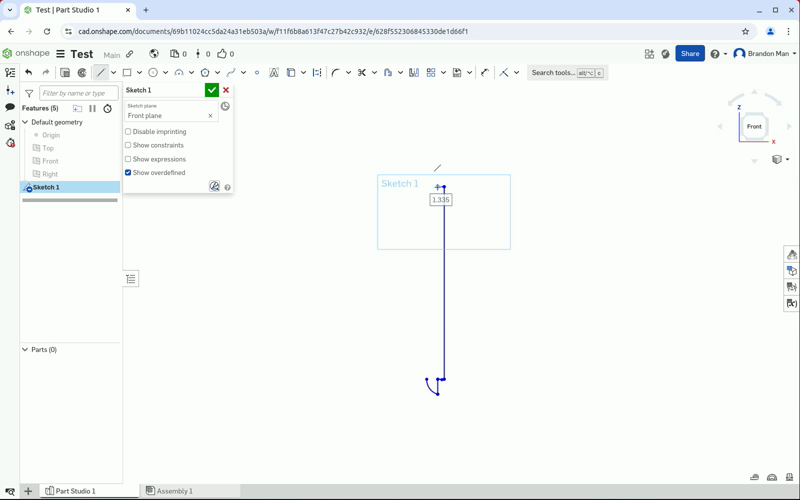
mouse_move(467, 186)
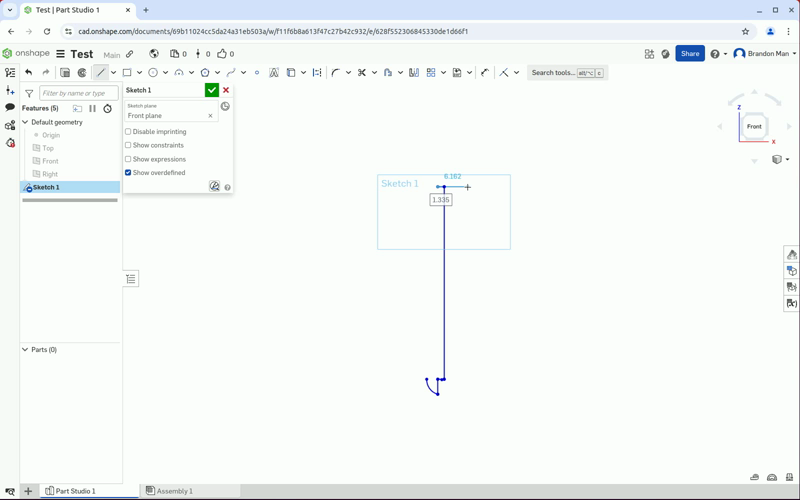
mouse_move(437, 171)
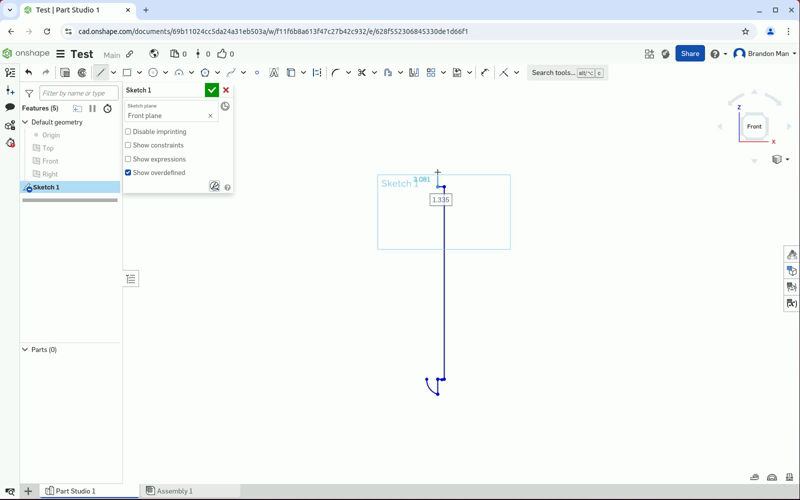
click(437, 171)
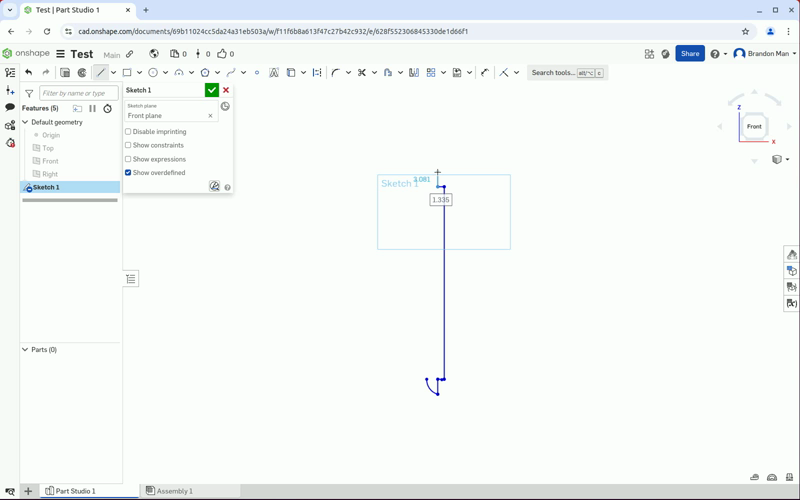
key_up(shift)
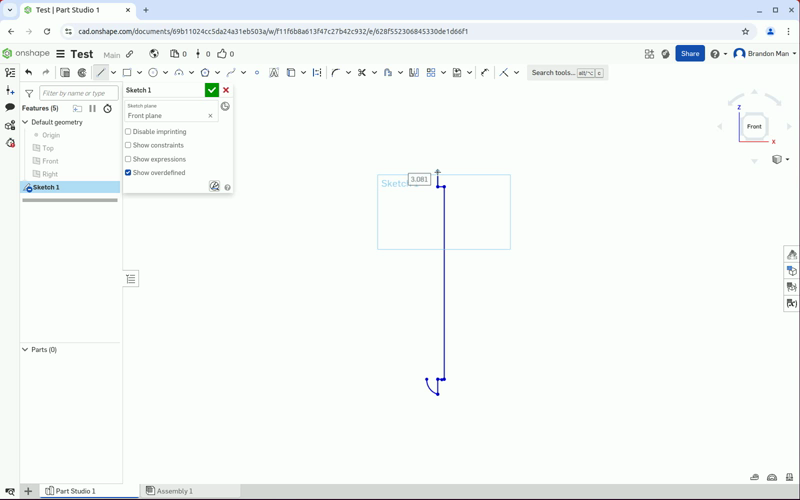
key(esc)
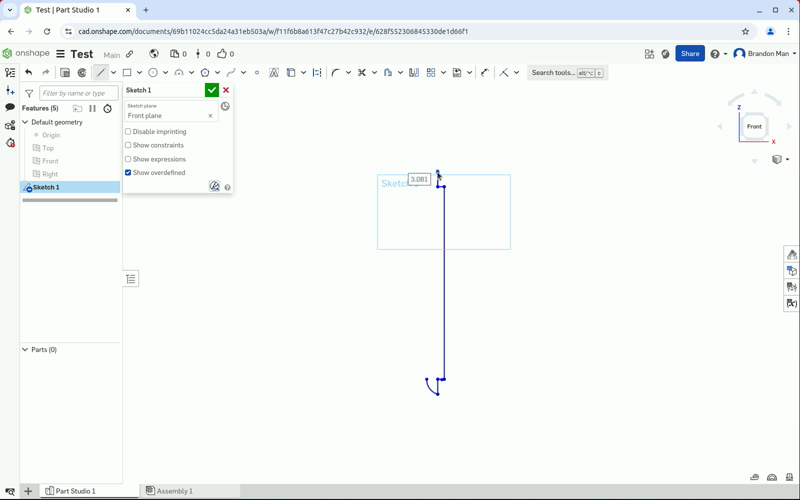
key(a)
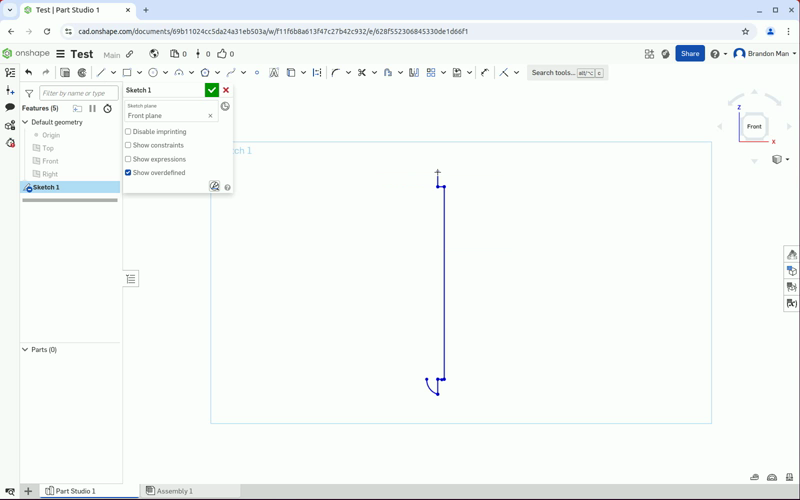
mouse_move(437, 171)
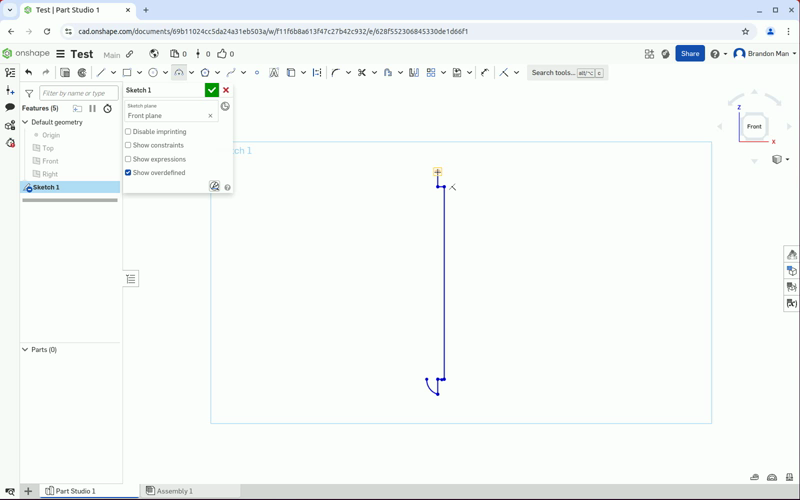
click(437, 171)
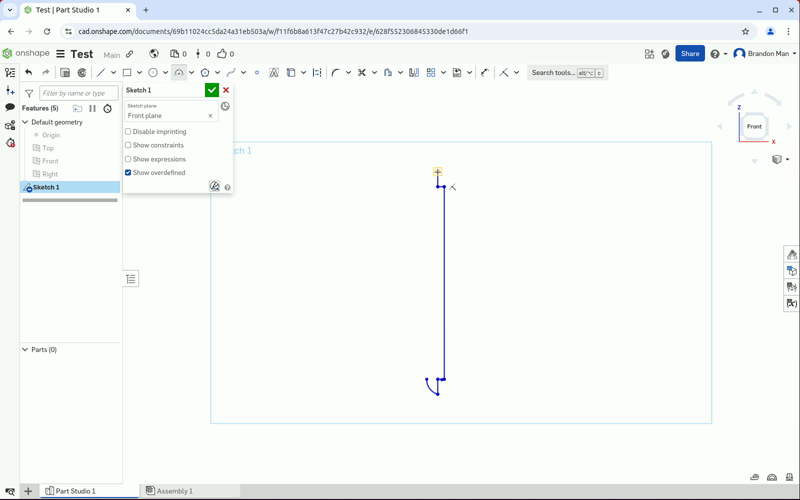
key_down(shift)
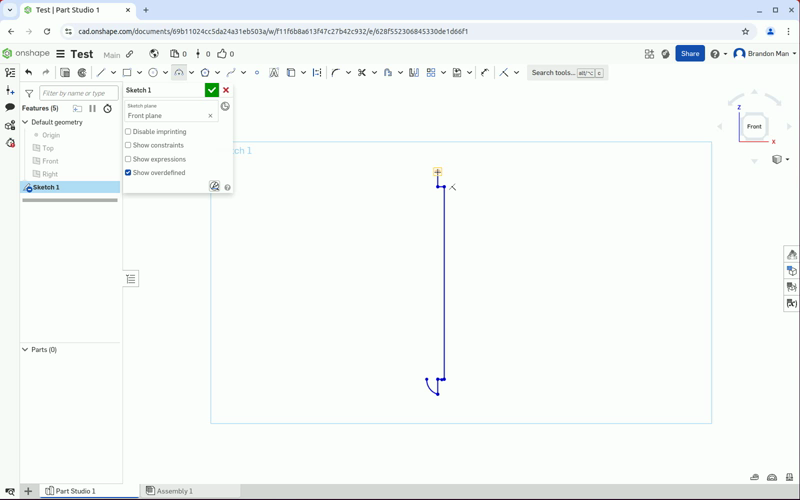
mouse_move(426, 186)
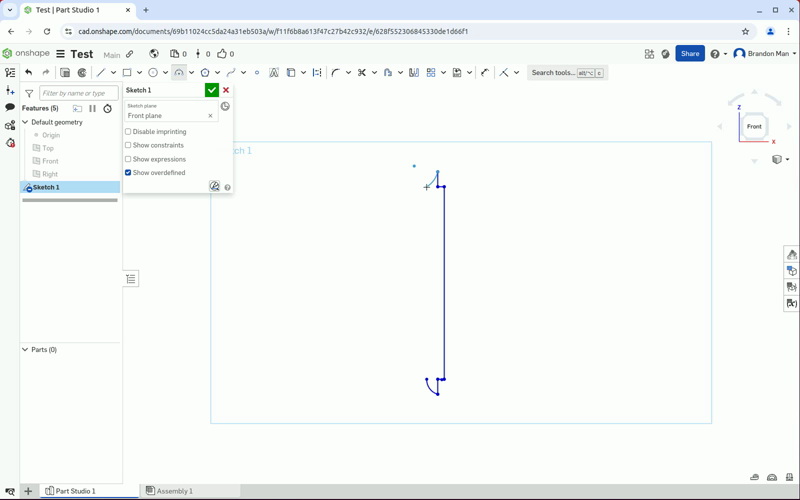
click(426, 186)
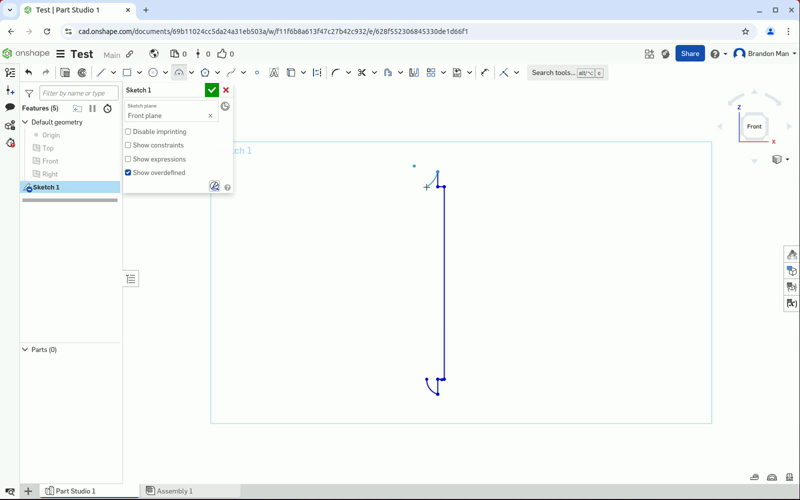
mouse_move(429, 177)
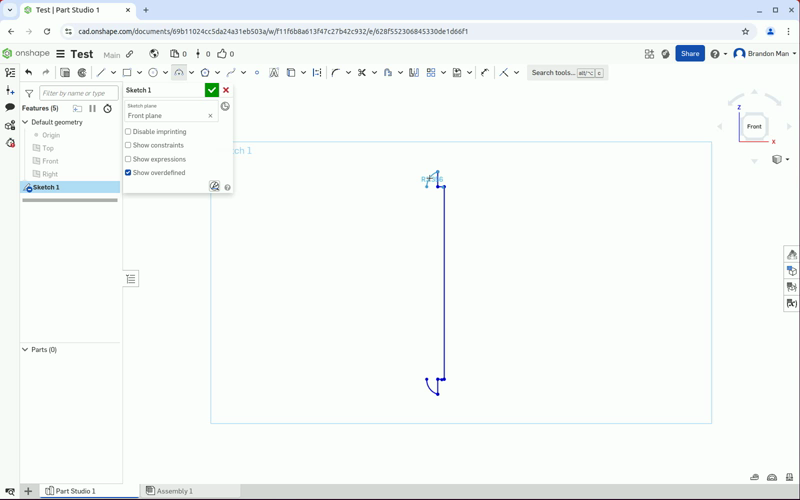
click(429, 177)
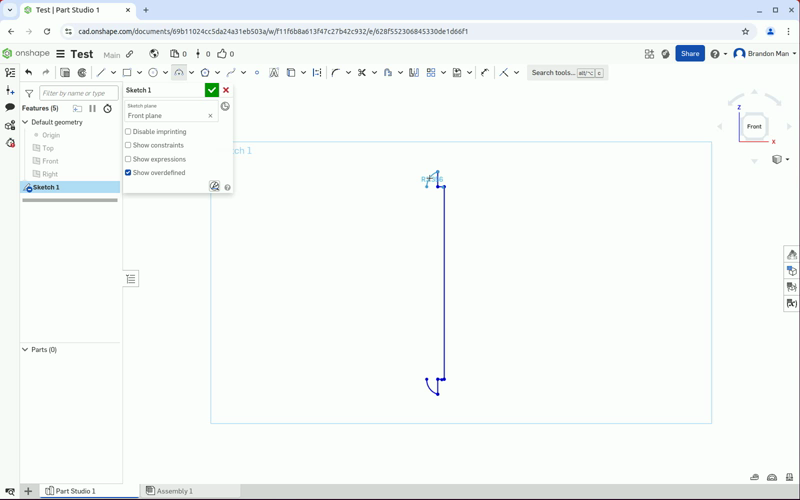
key_up(shift)
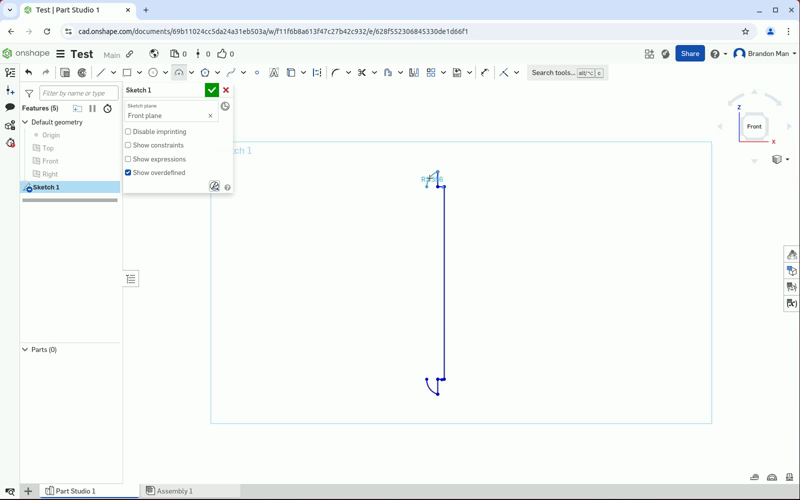
key(esc)
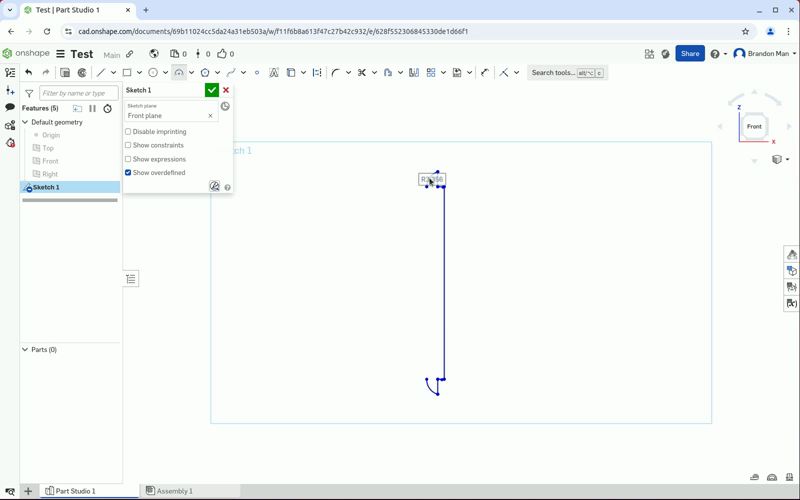
key(l)
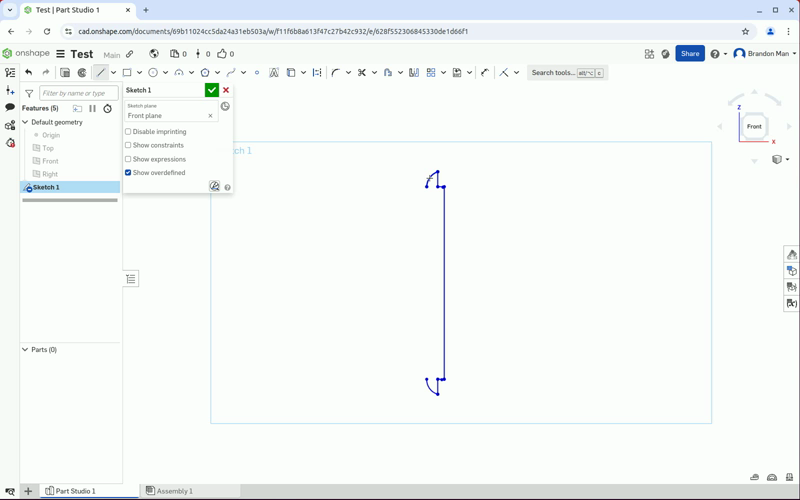
mouse_move(426, 186)
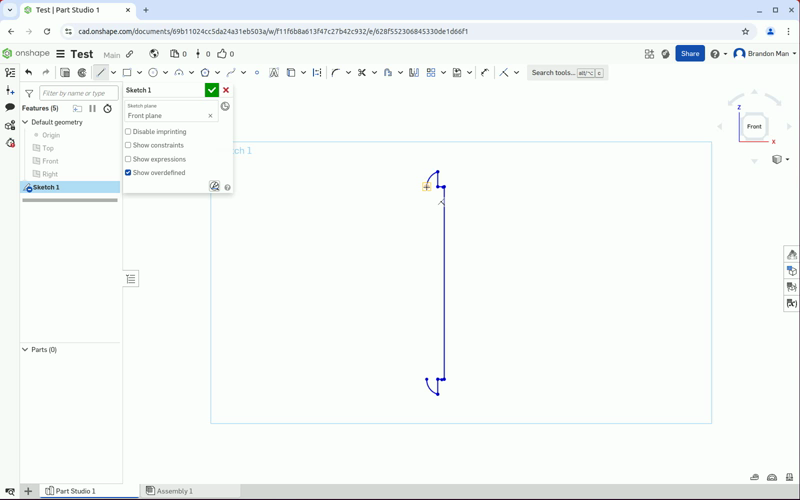
click(426, 186)
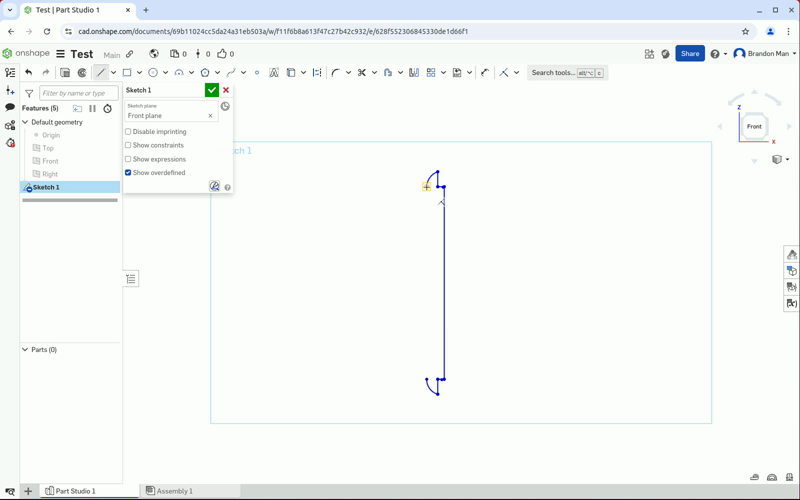
key_down(shift)
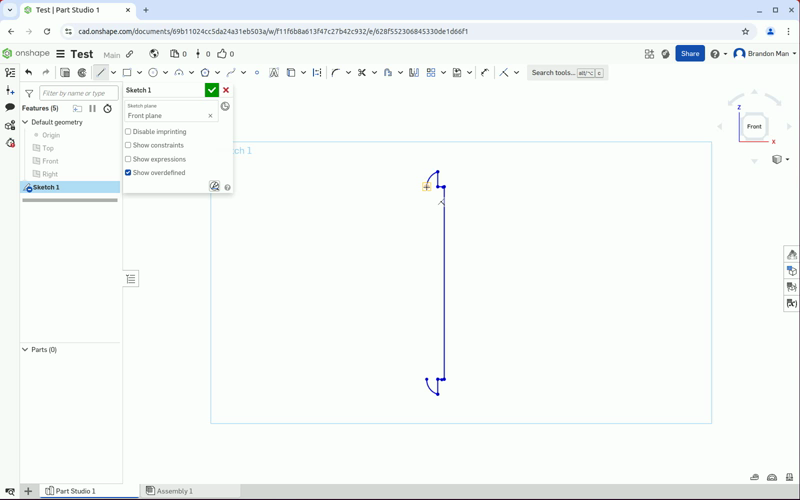
mouse_move(426, 379)
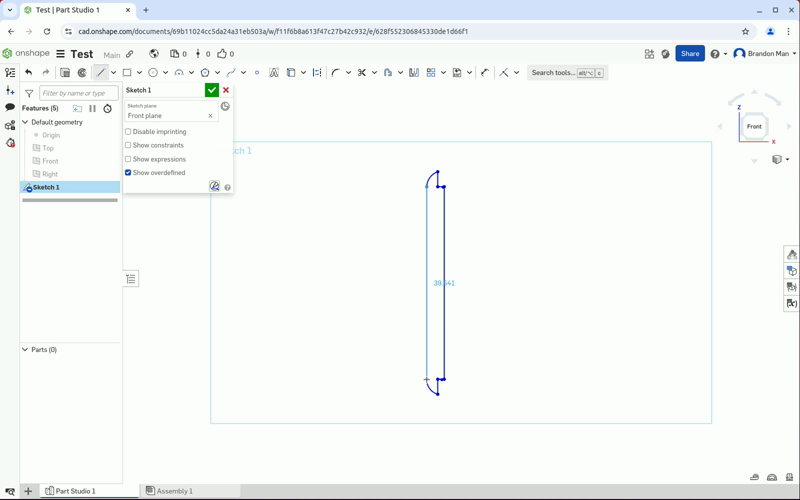
key_up(shift)
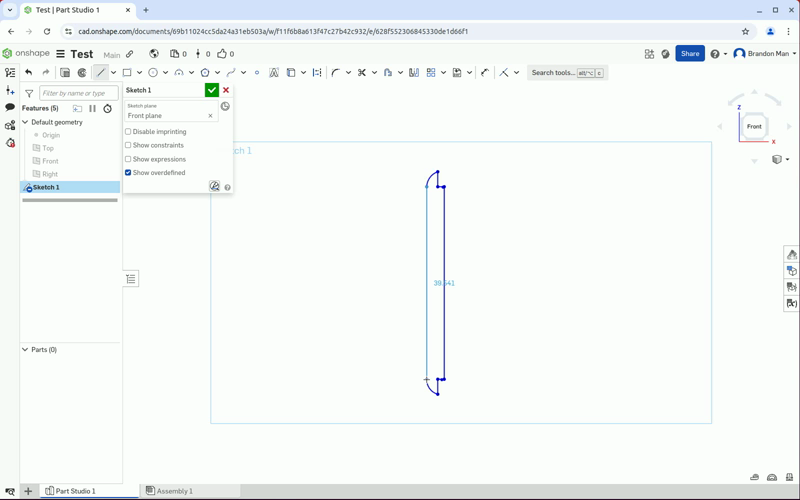
click(426, 379)
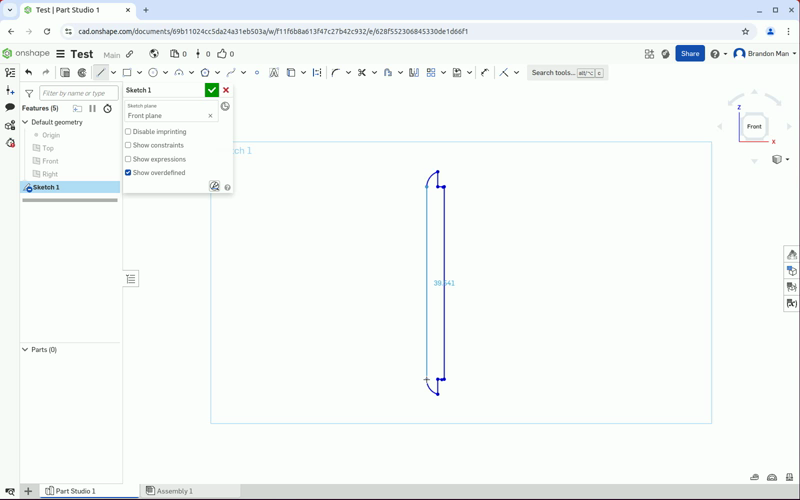
key(esc)
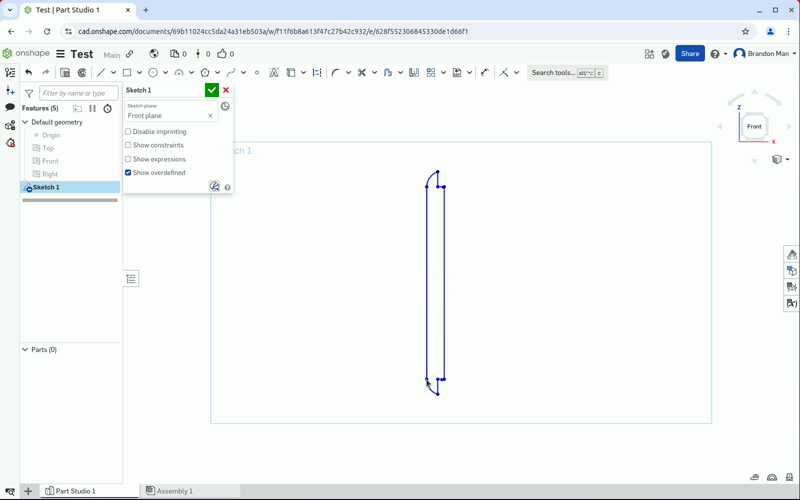
mouse_move(429, 249)
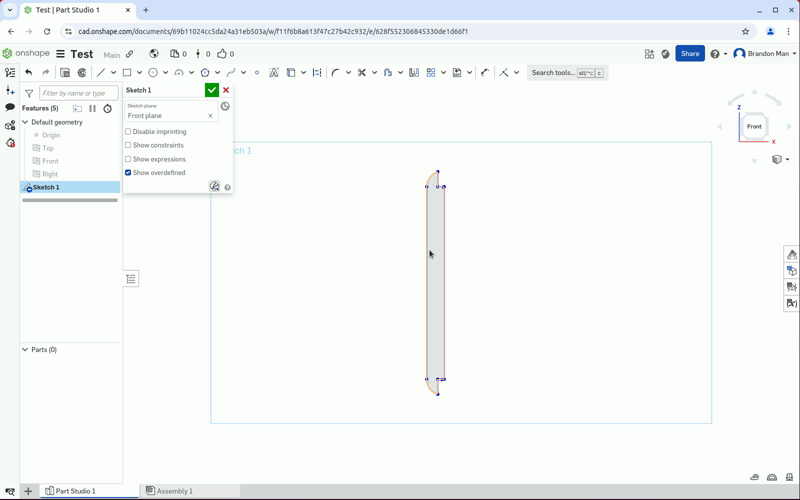
click(429, 249)
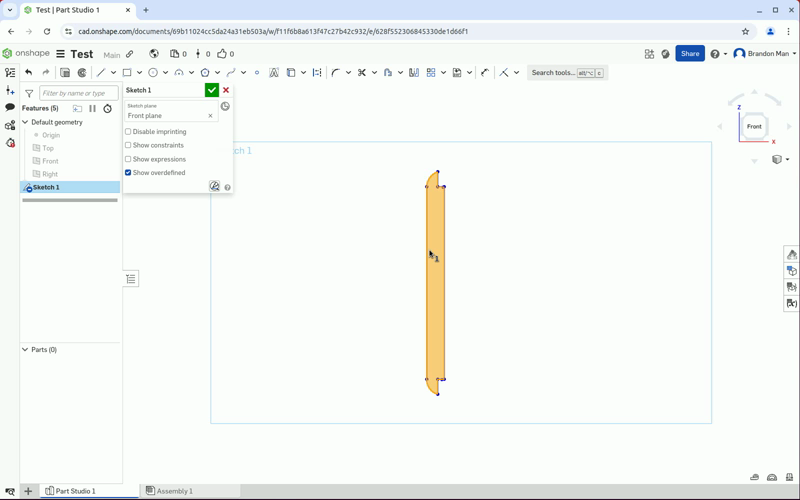
mouse_move(73, 352)
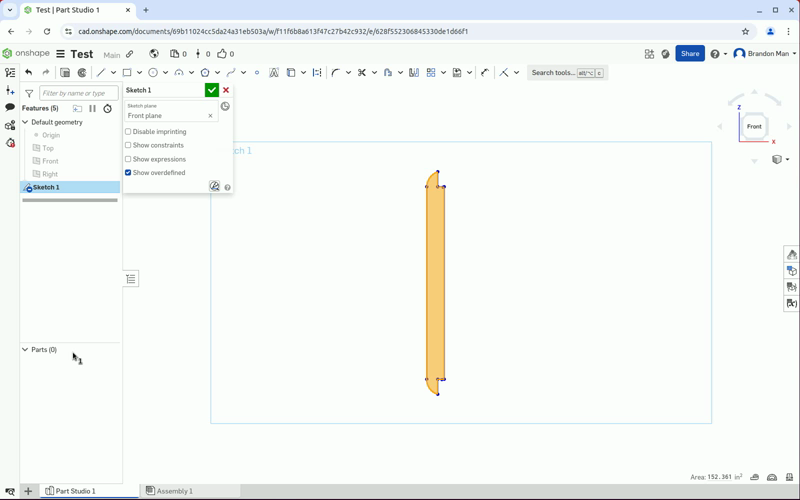
key(shift+y)
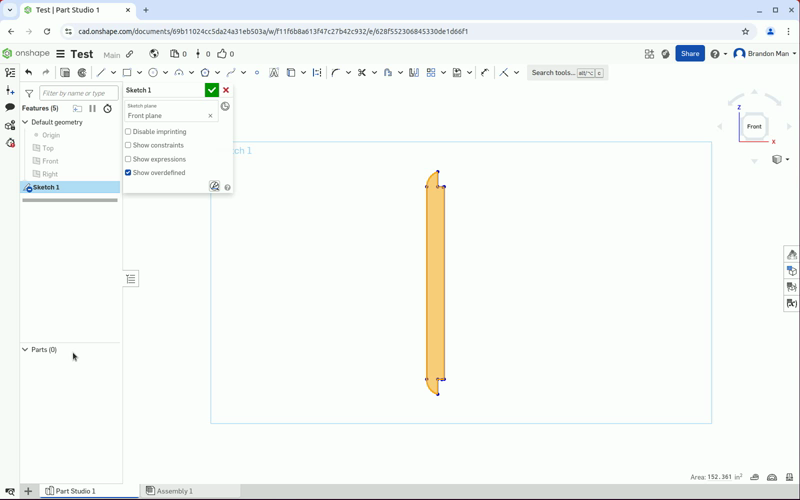
key(shift+e)
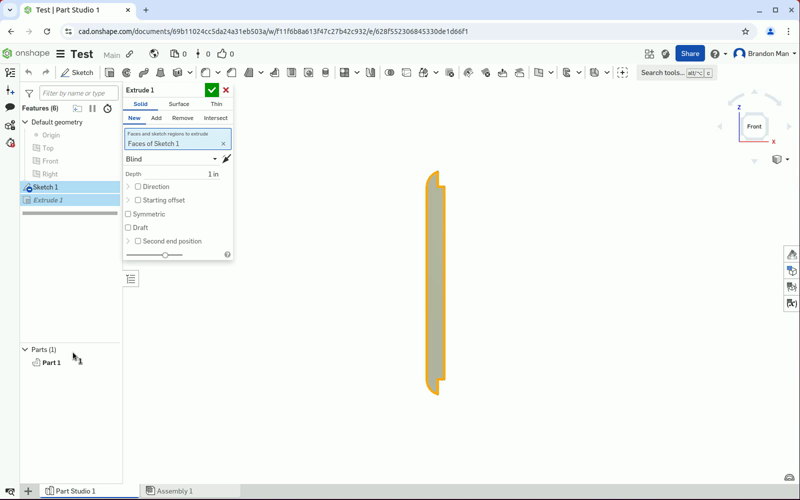
mouse_move(143, 106)
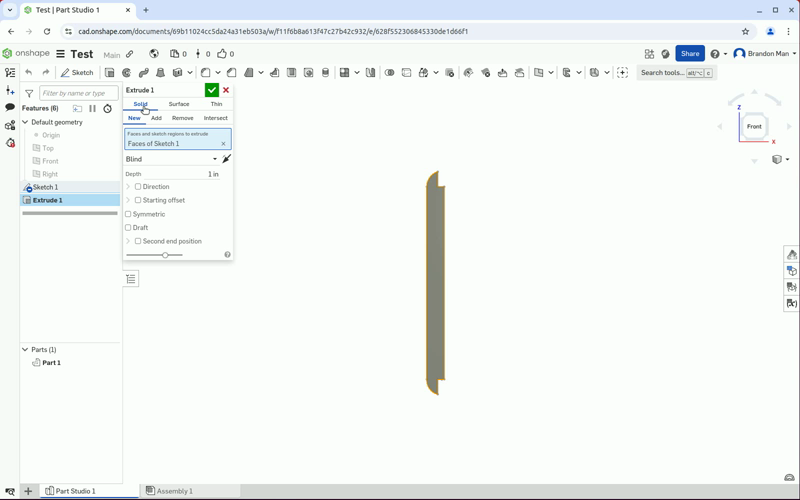
click(143, 106)
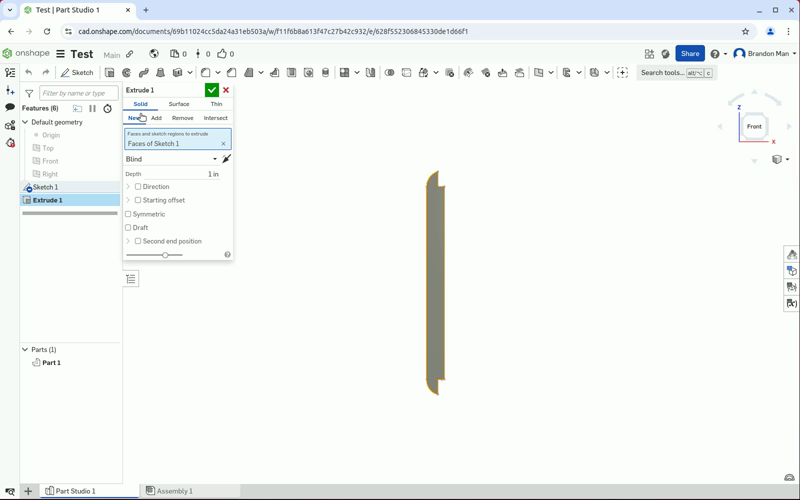
mouse_move(137, 120)
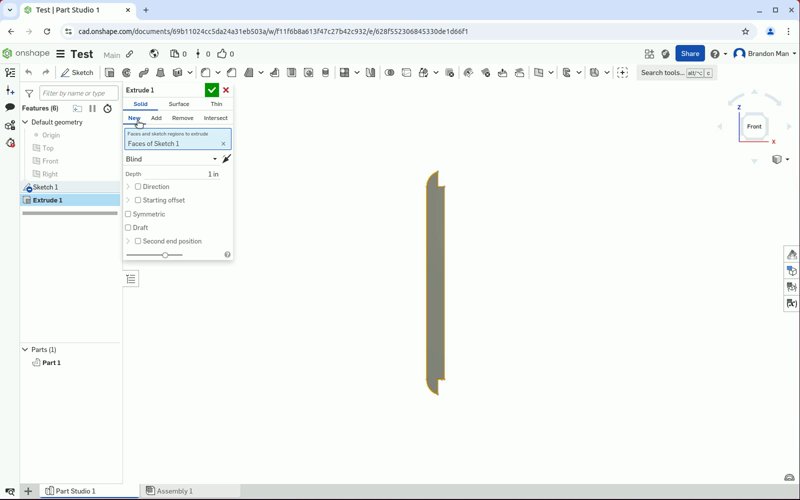
click(137, 120)
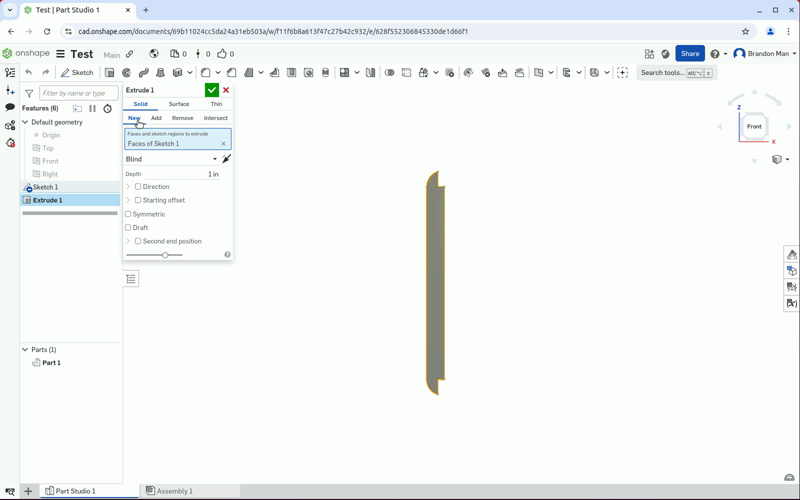
key(tab, 4)
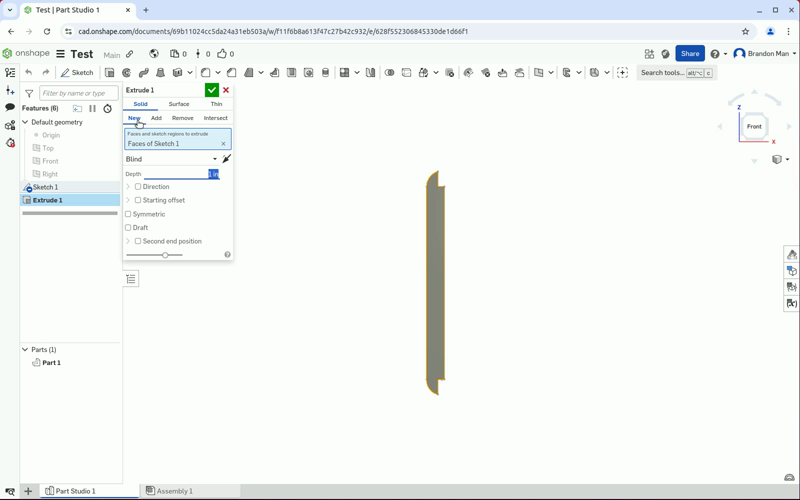
text(4.332)
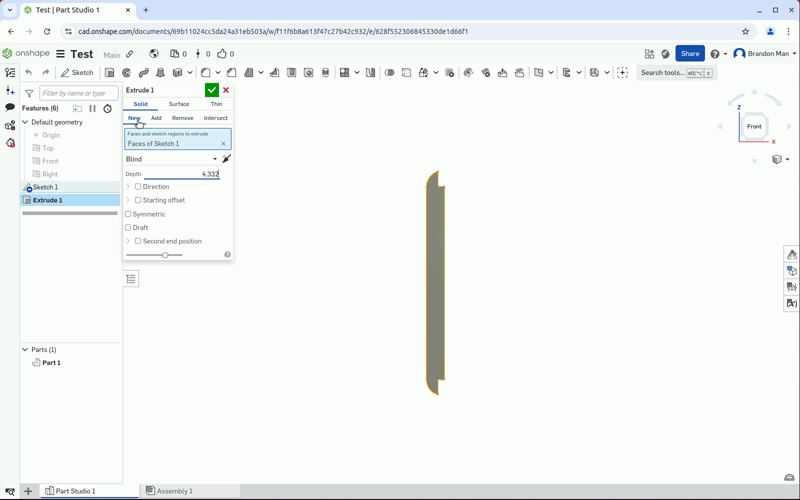
key(tab, 3)
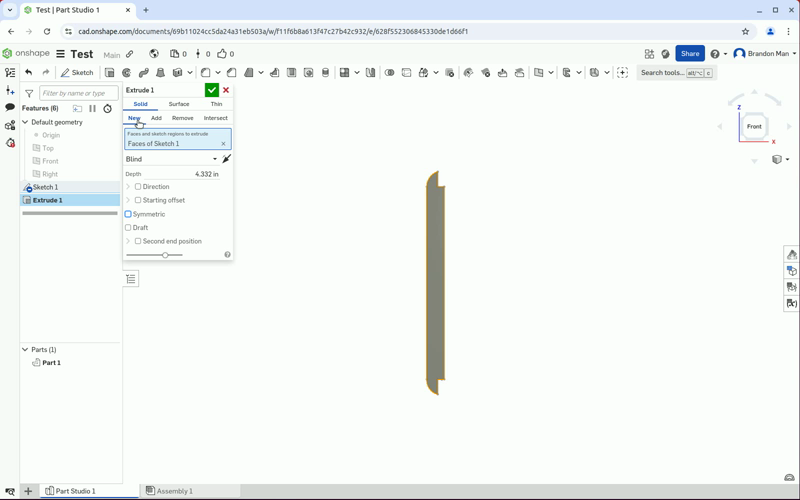
key(space)
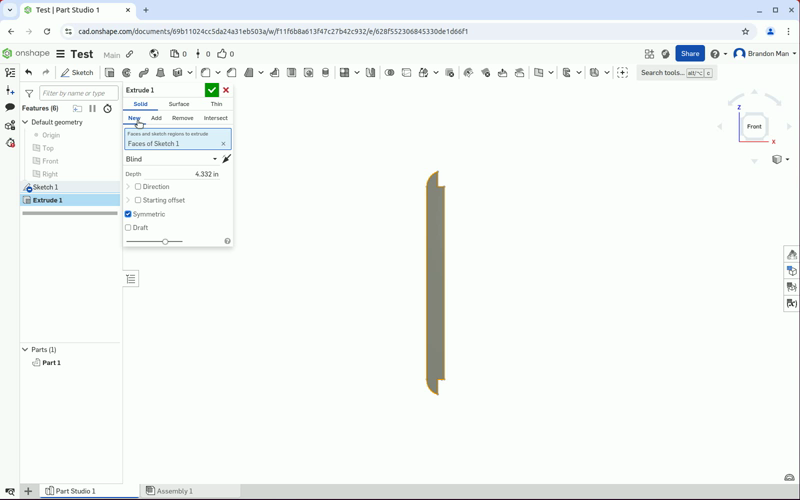
key(enter)
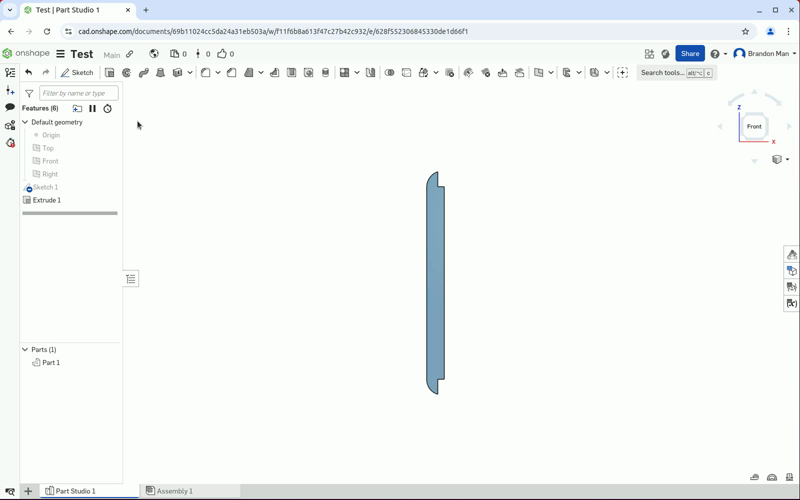
key(shift+h)
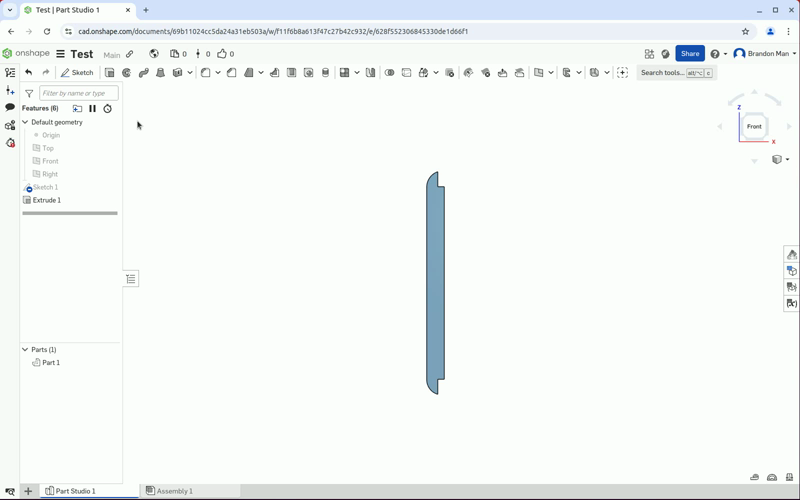
key(shift+h)
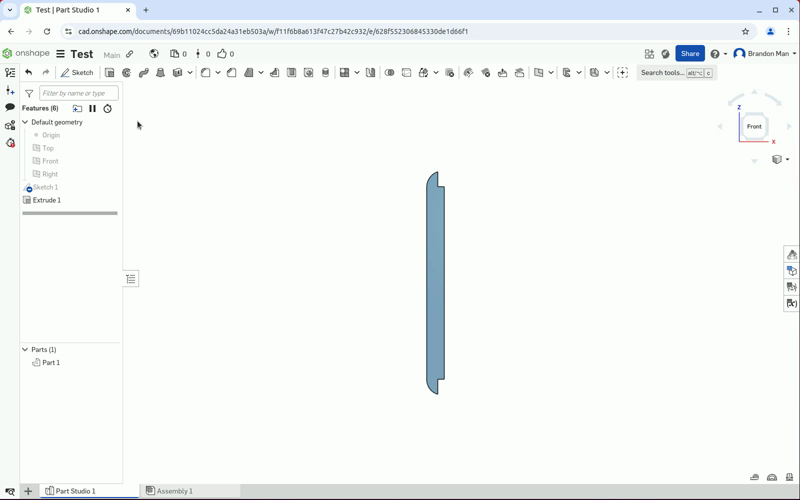
mouse_move(73, 189)
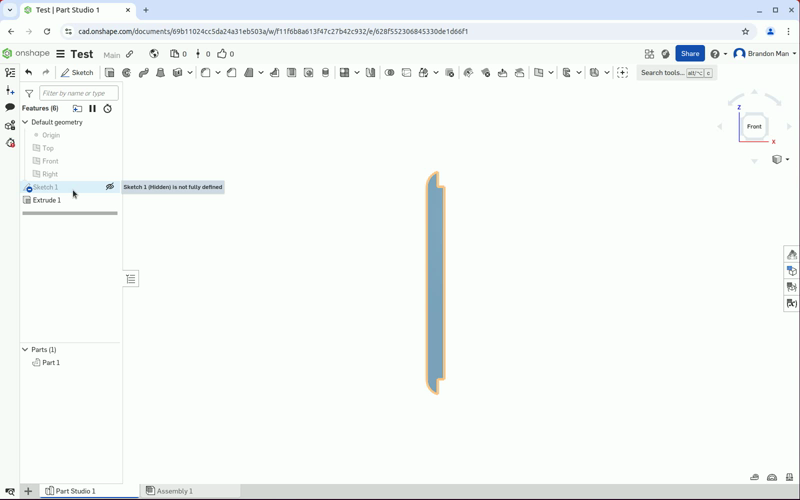
click(73, 189)
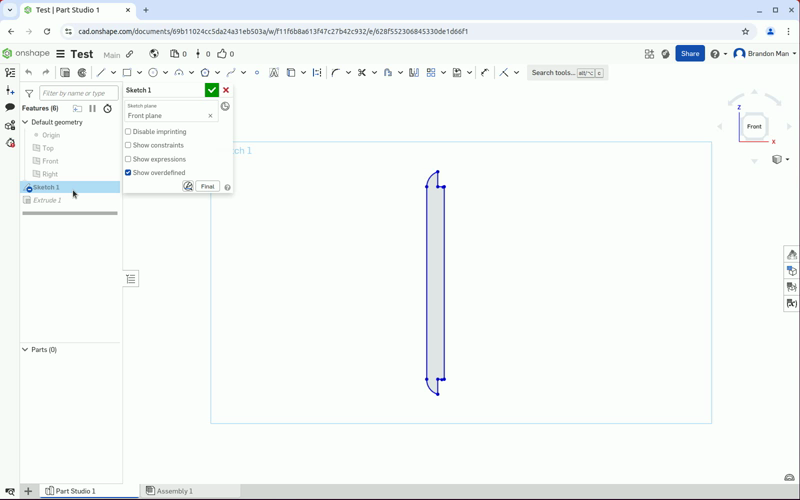
mouse_move(229, 92)
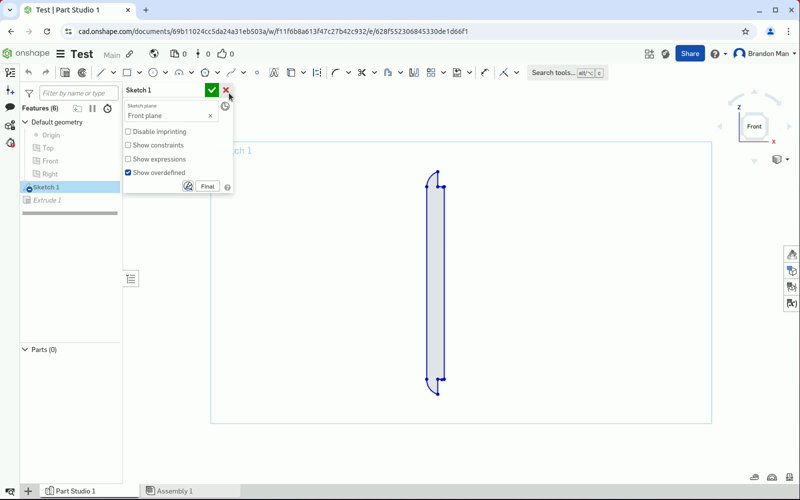
click(229, 92)
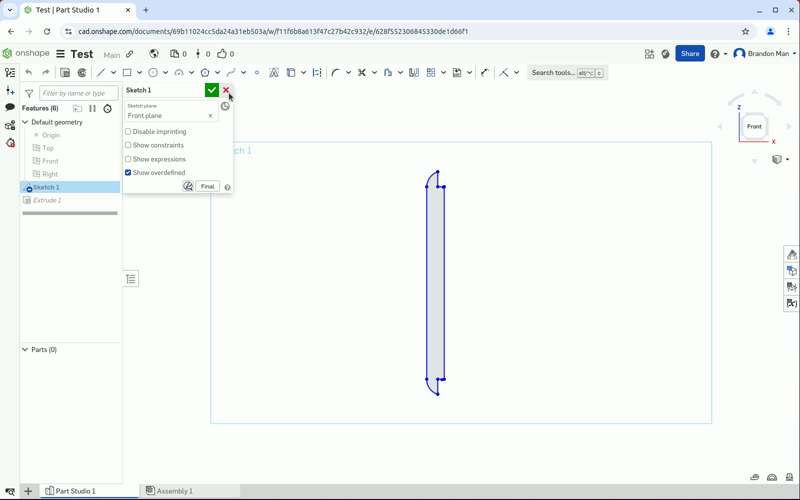
key(shift+s)
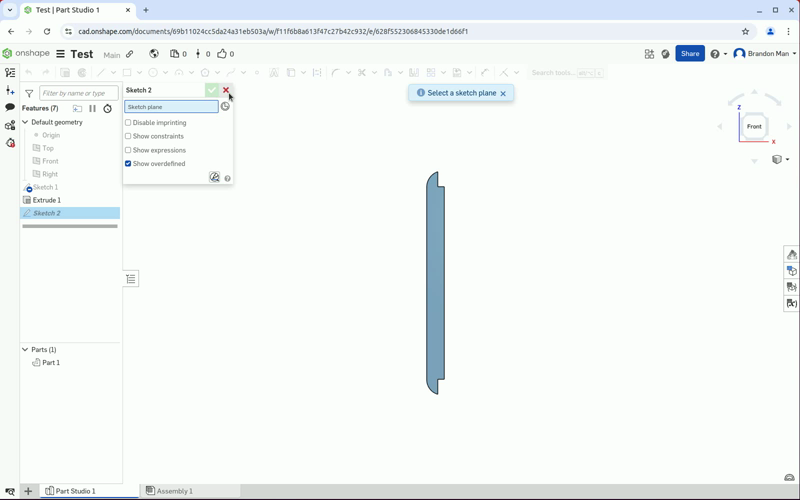
mouse_move(73, 163)
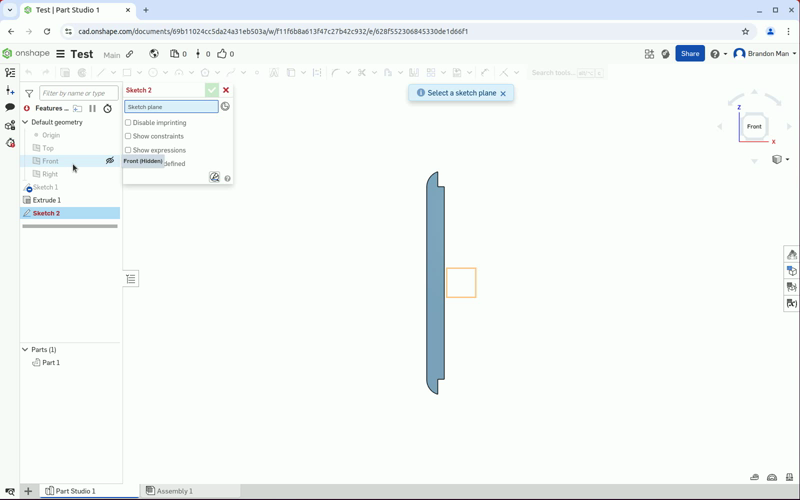
click(73, 163)
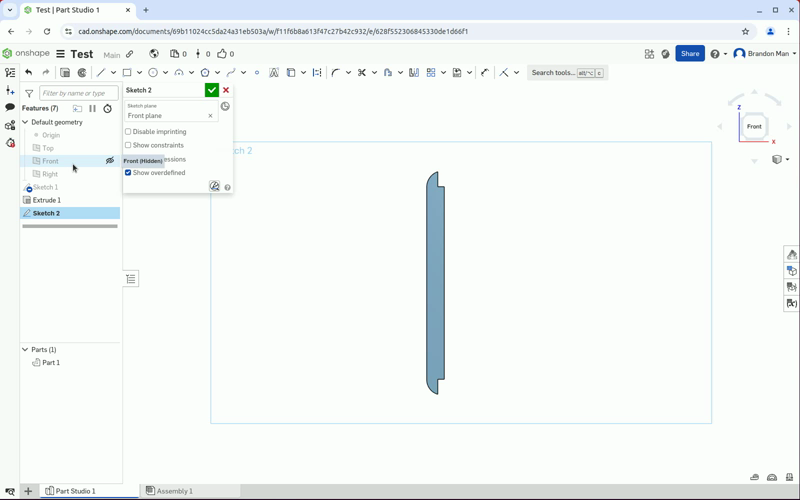
mouse_move(73, 352)
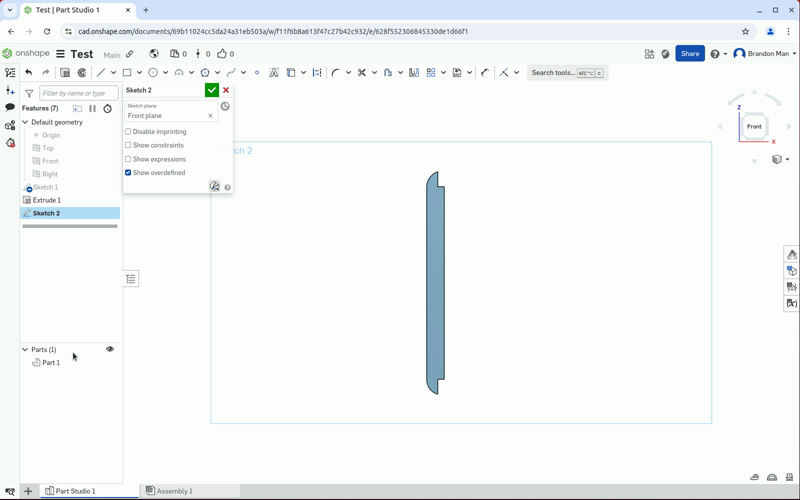
key(y)
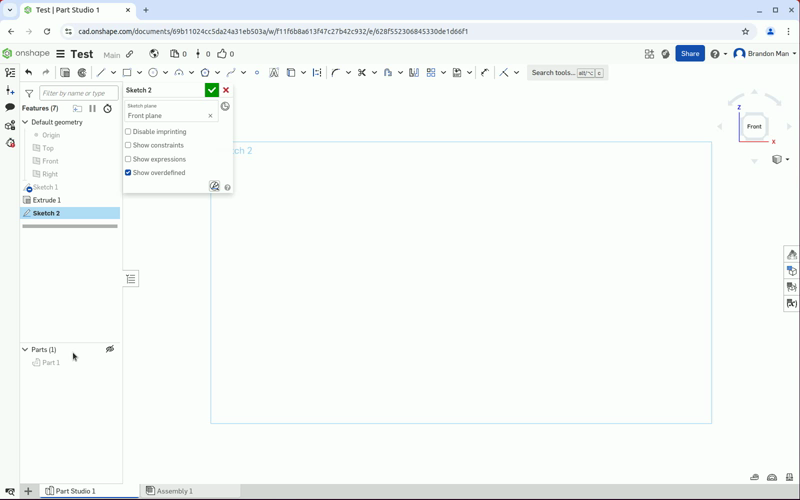
key(l)
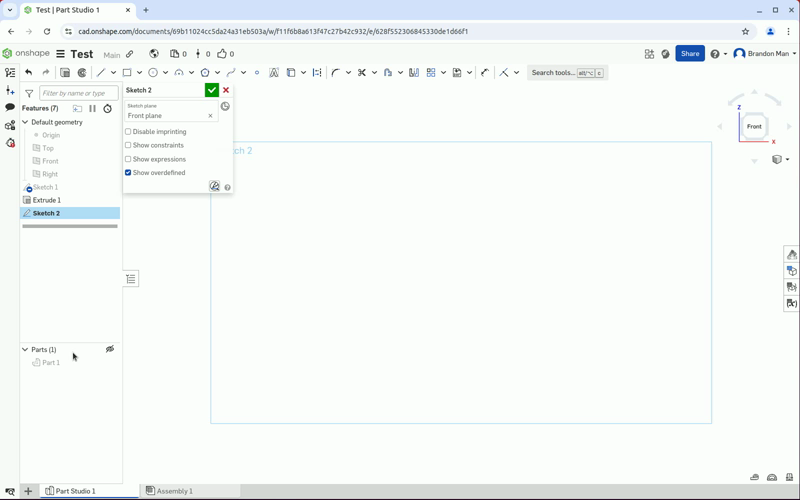
key_down(shift)
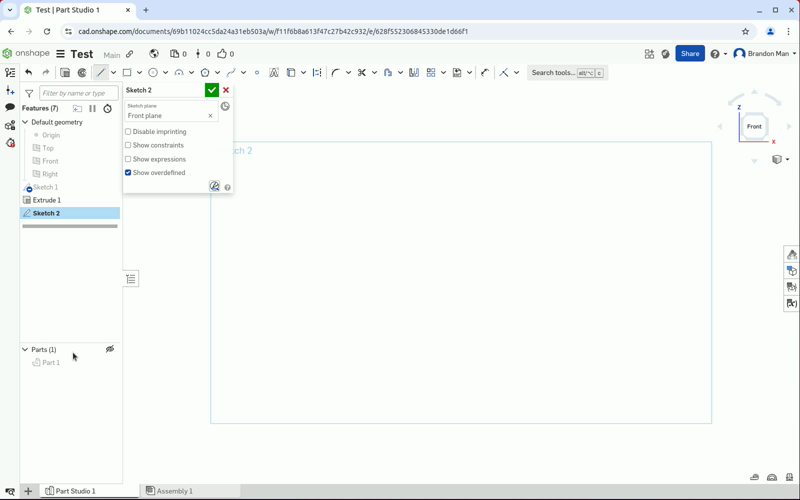
mouse_move(478, 379)
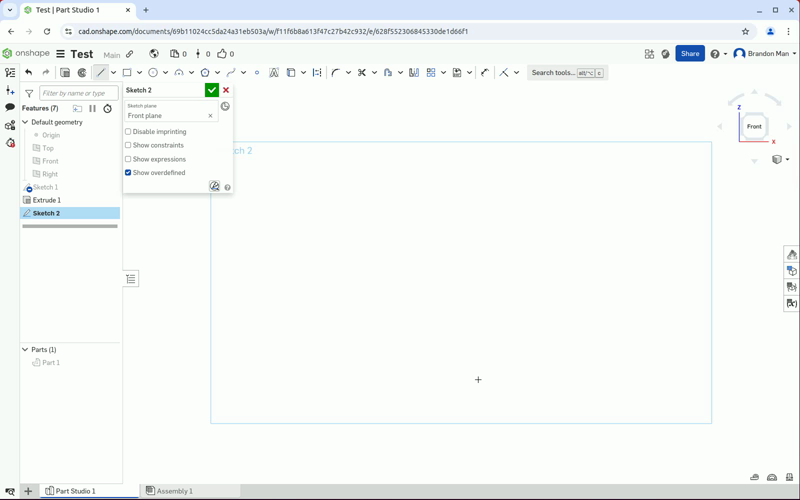
click(478, 379)
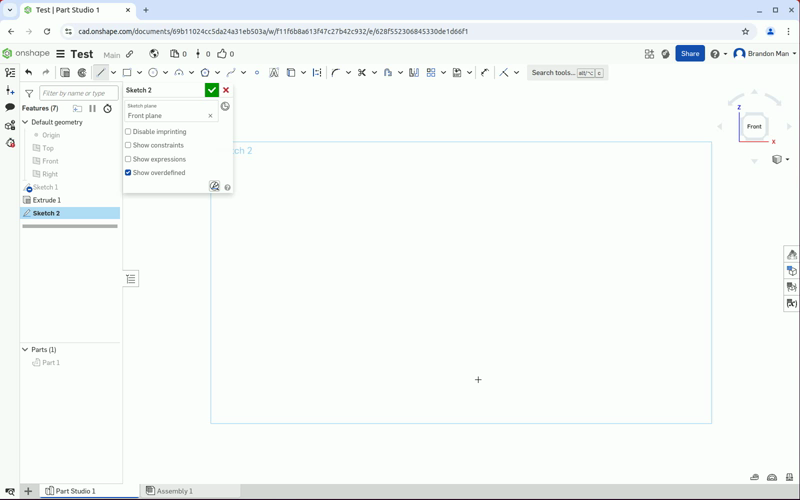
key_up(shift)
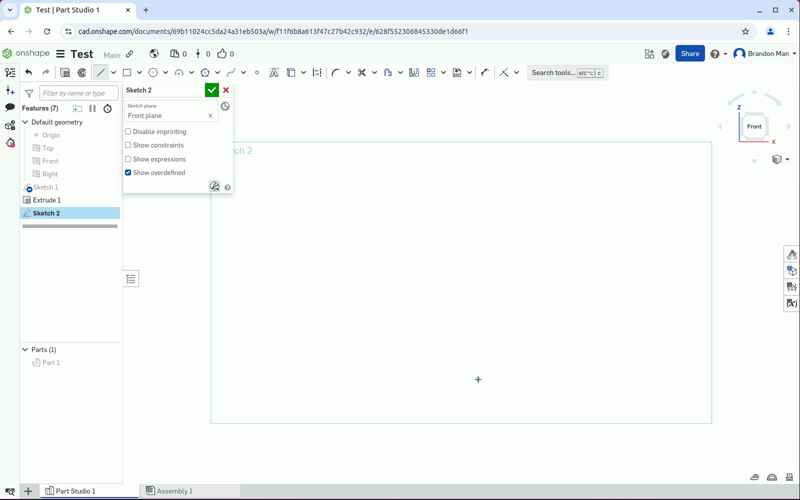
key_down(shift)
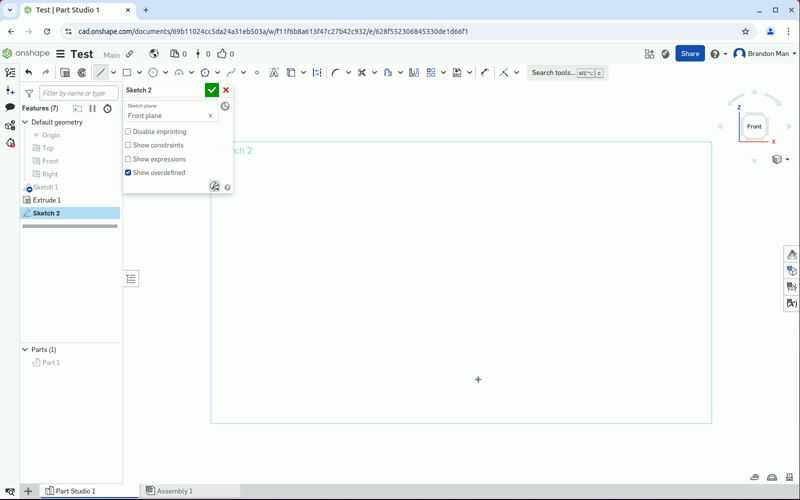
mouse_move(508, 379)
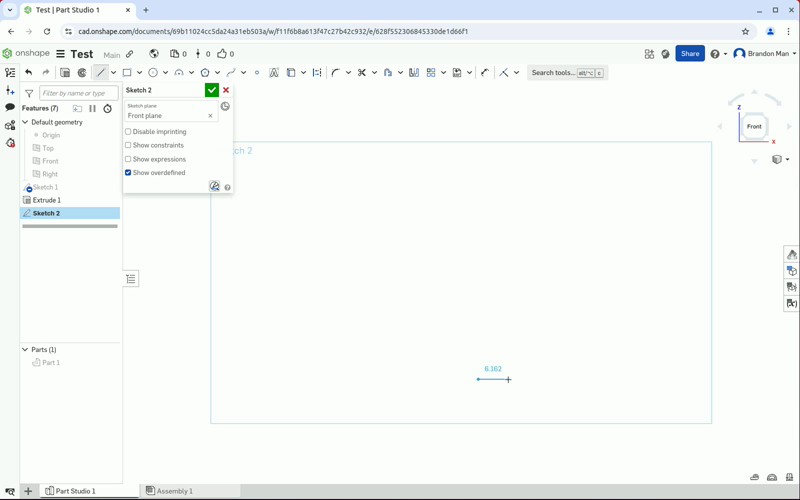
mouse_move(484, 379)
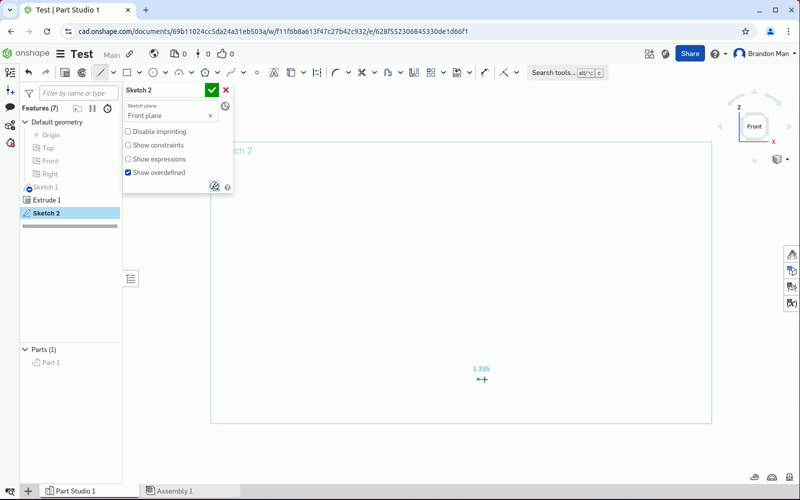
scroll(6)
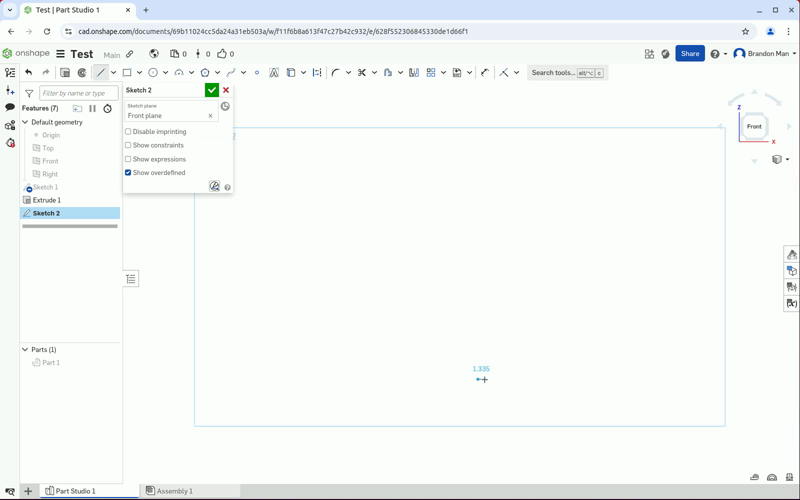
scroll(6)
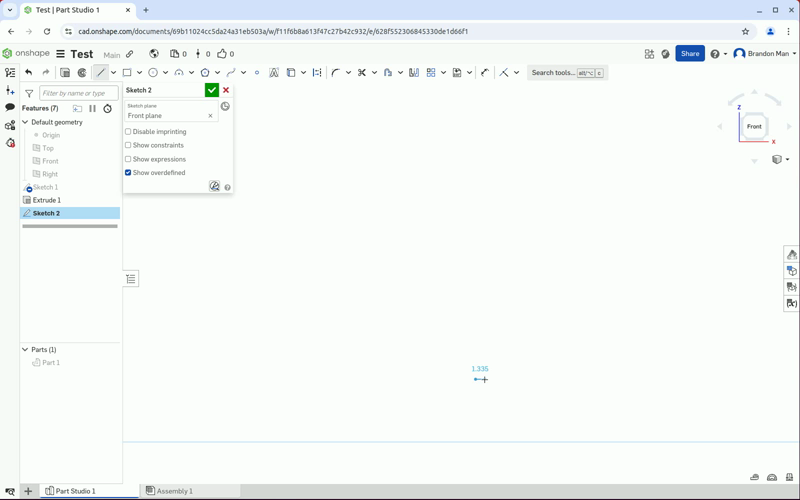
scroll(6)
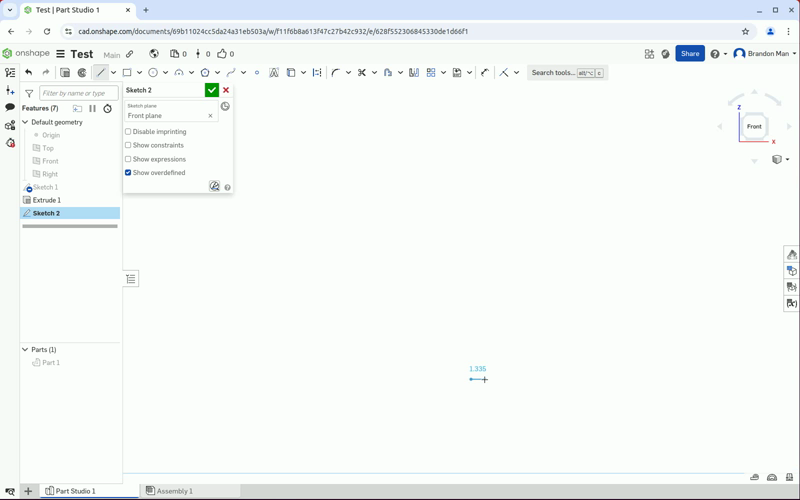
scroll(6)
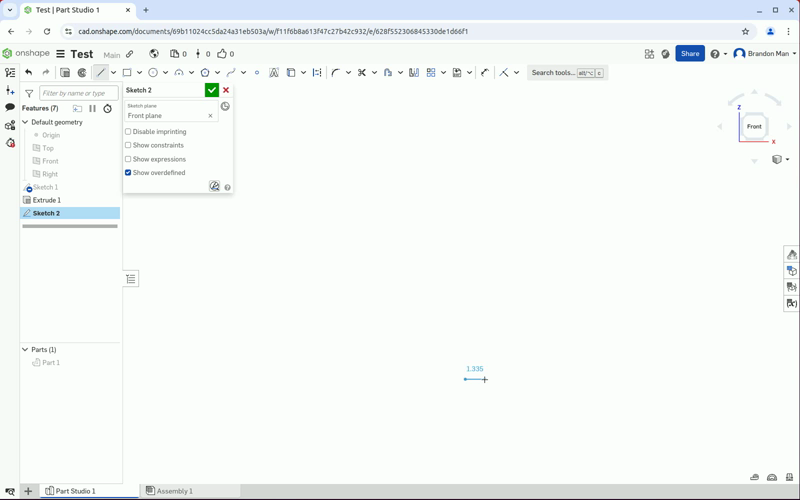
scroll(6)
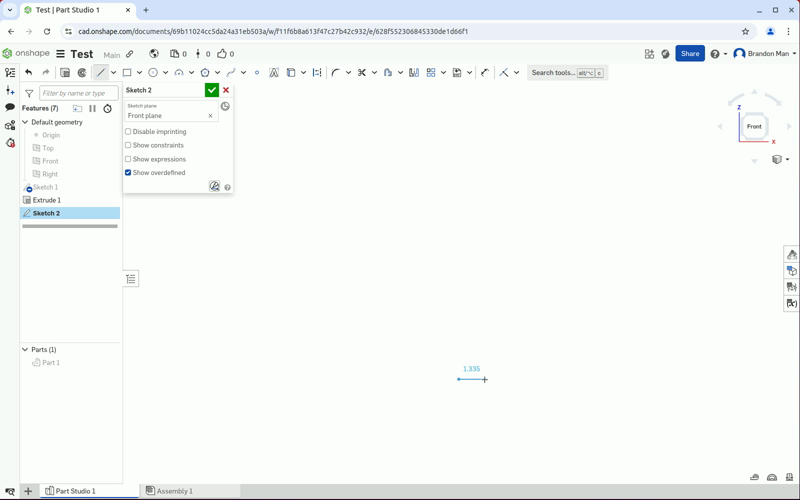
scroll(6)
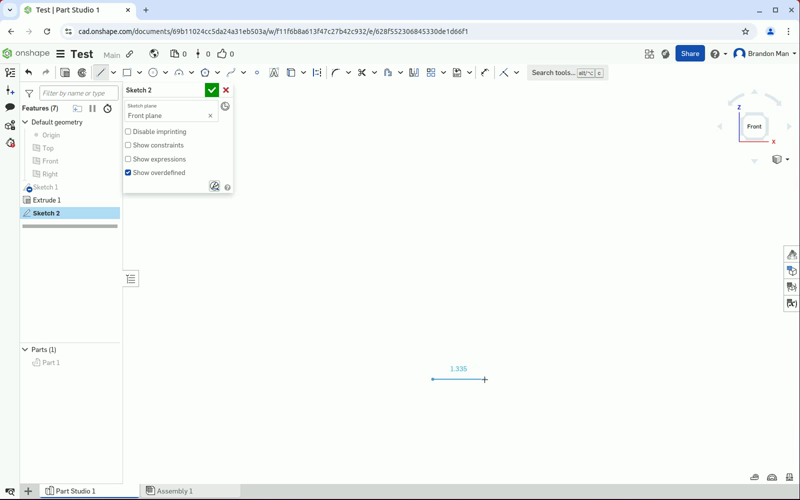
scroll(6)
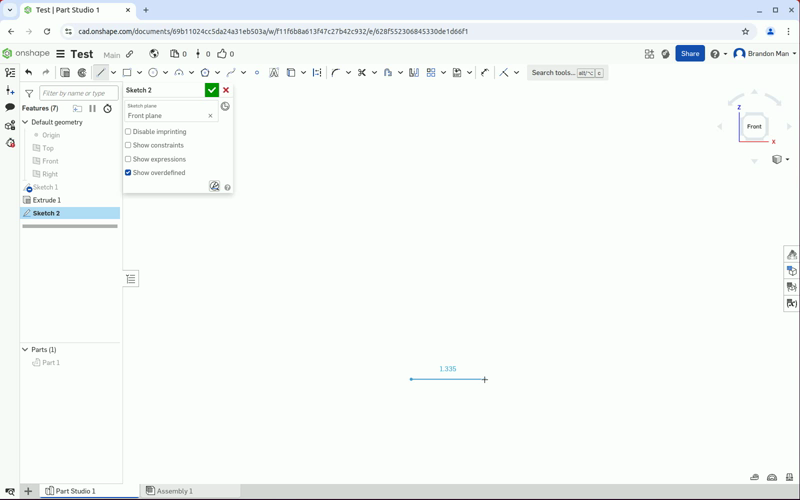
click(484, 379)
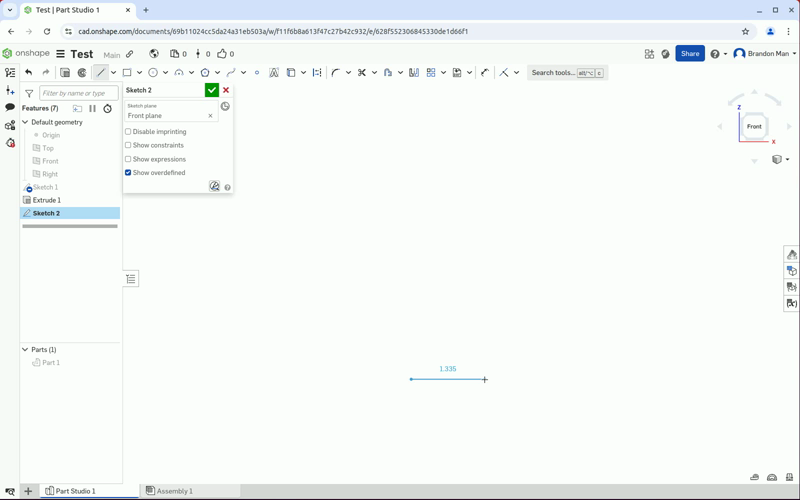
scroll(-6)
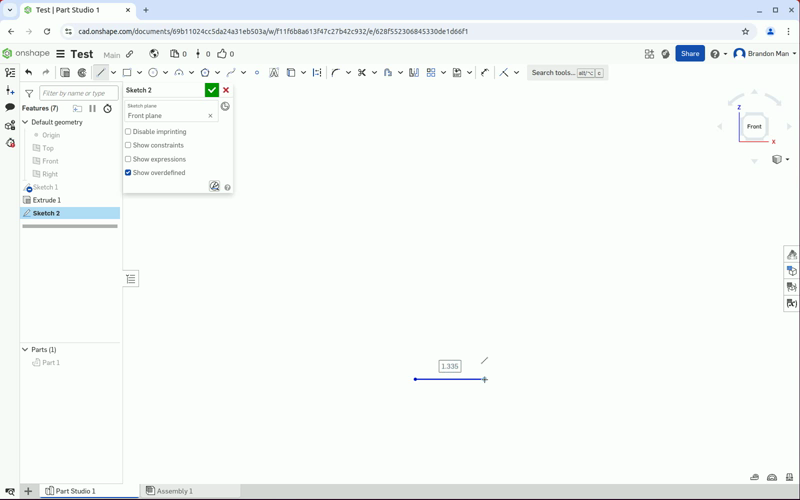
scroll(-6)
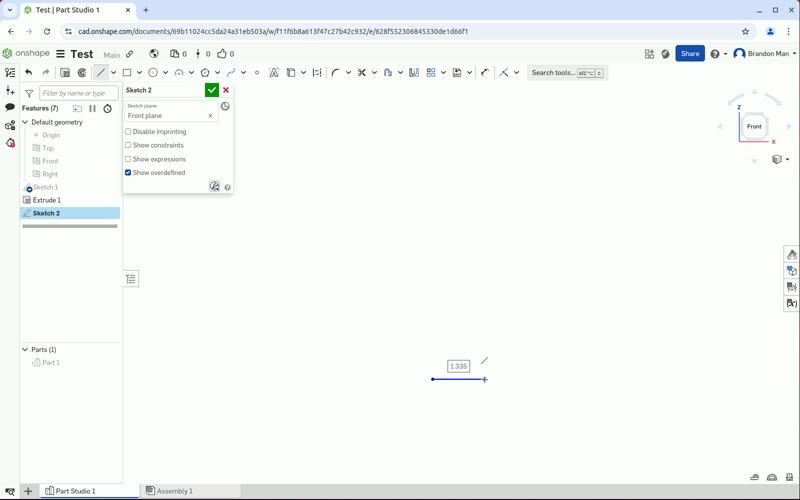
scroll(-6)
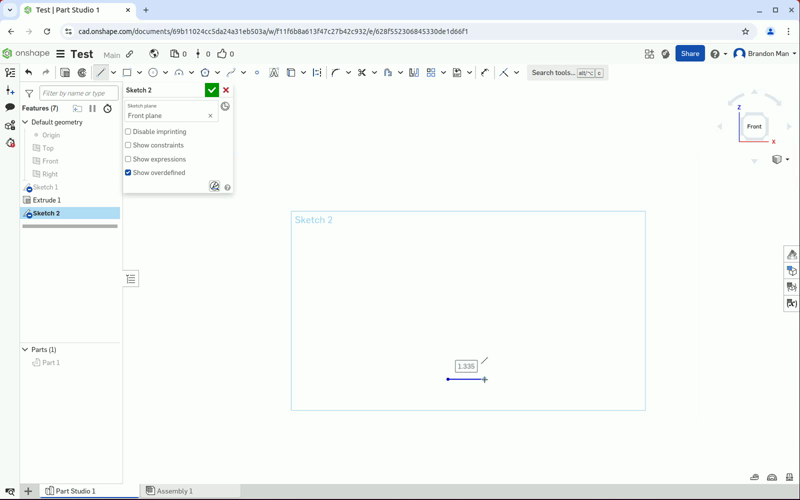
scroll(-6)
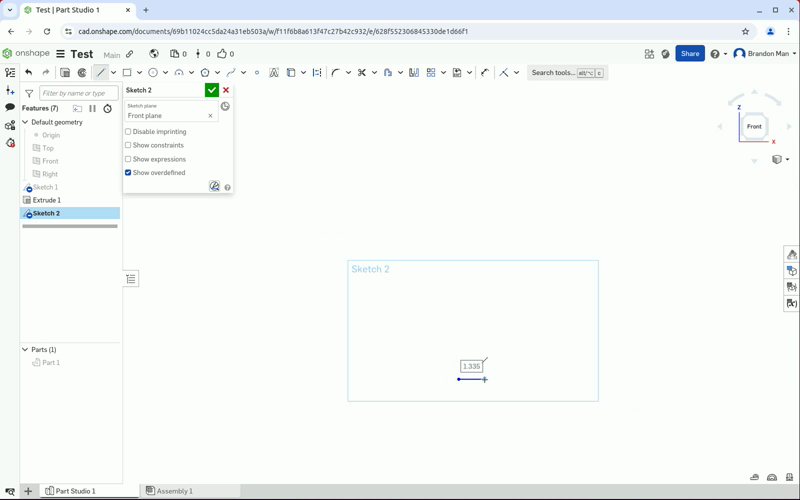
scroll(-6)
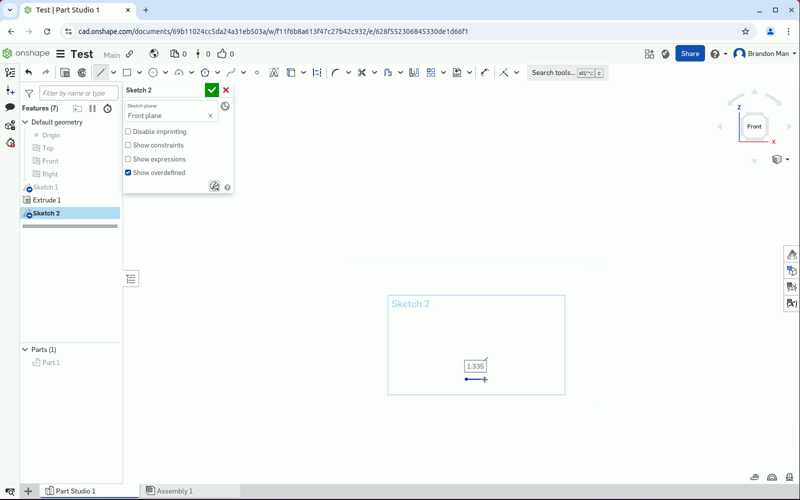
scroll(-6)
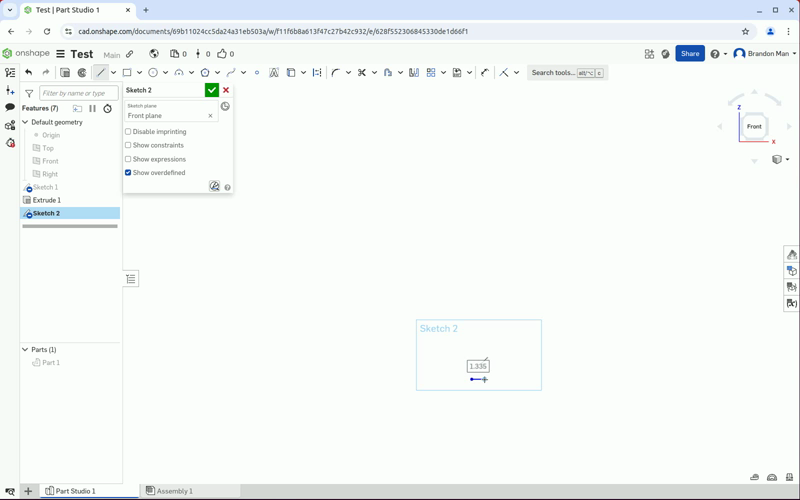
scroll(-6)
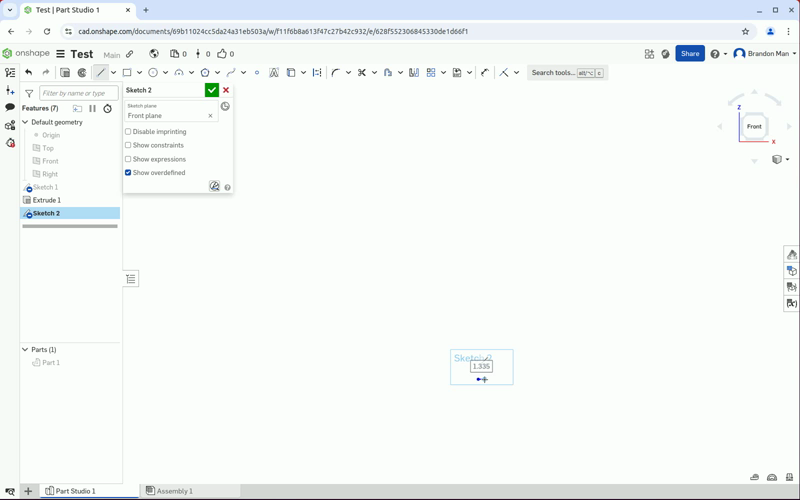
key_up(shift)
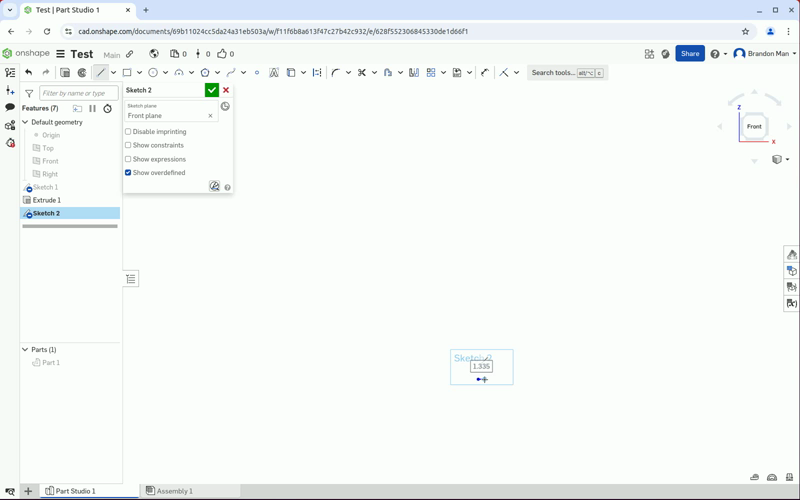
key_down(shift)
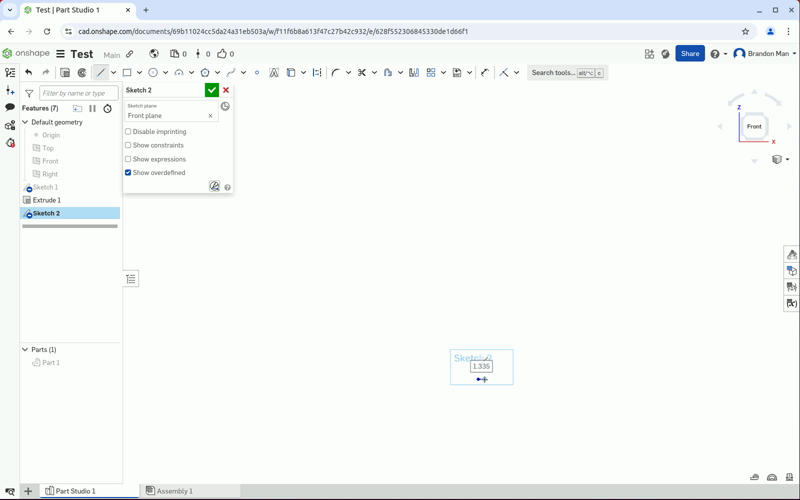
mouse_move(514, 379)
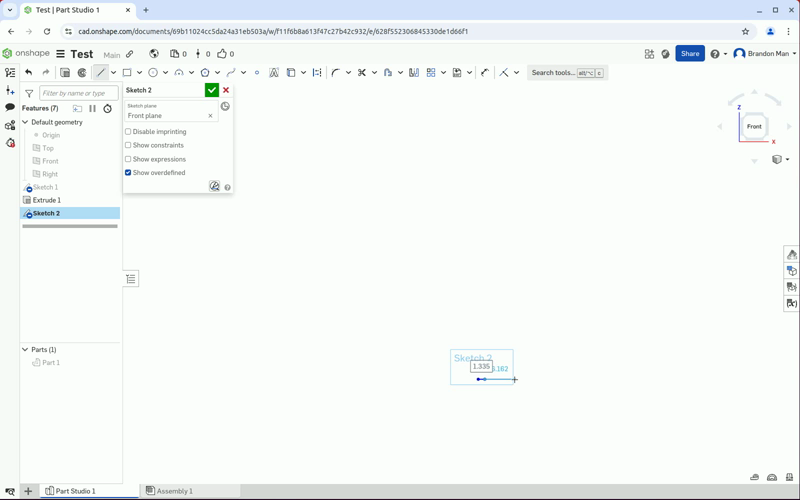
mouse_move(484, 394)
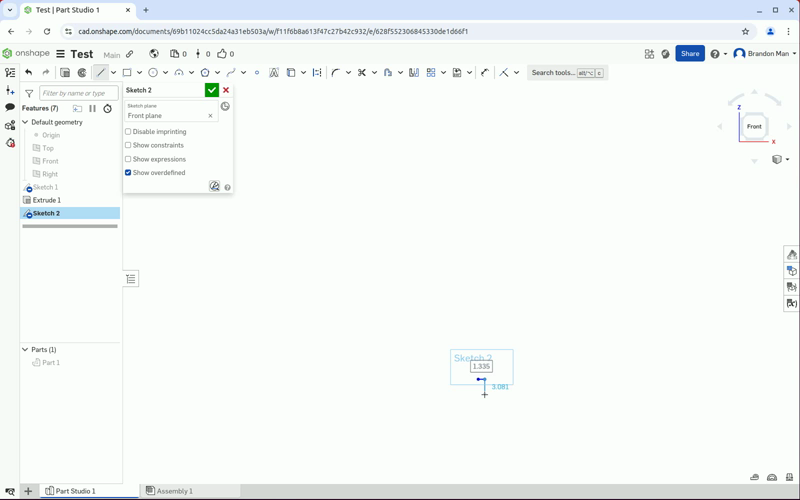
click(484, 394)
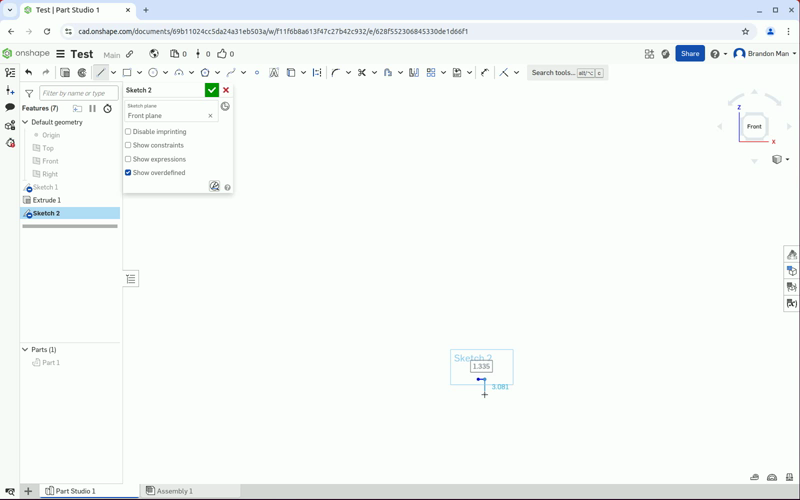
key_up(shift)
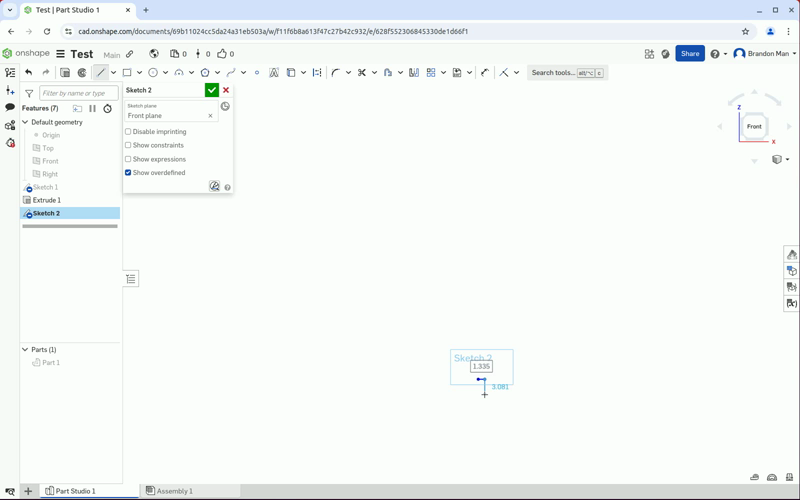
key(esc)
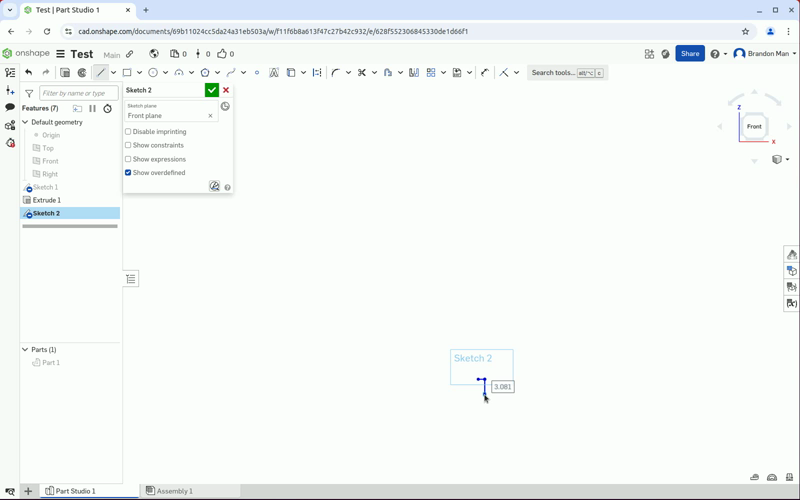
key(a)
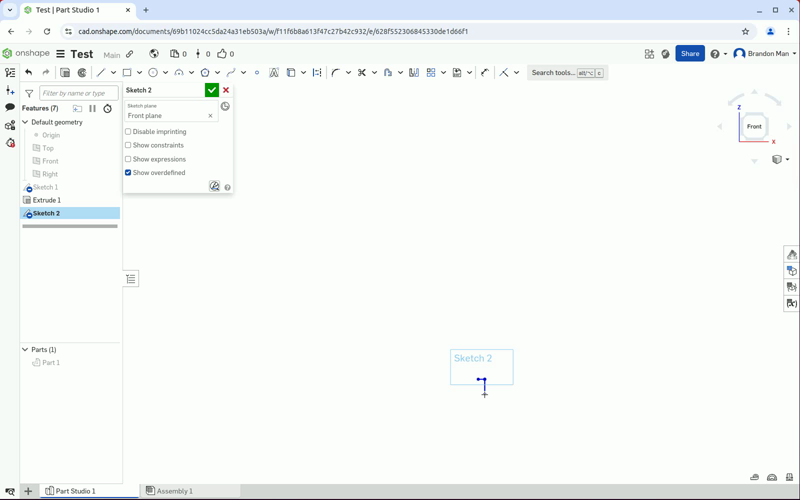
mouse_move(484, 394)
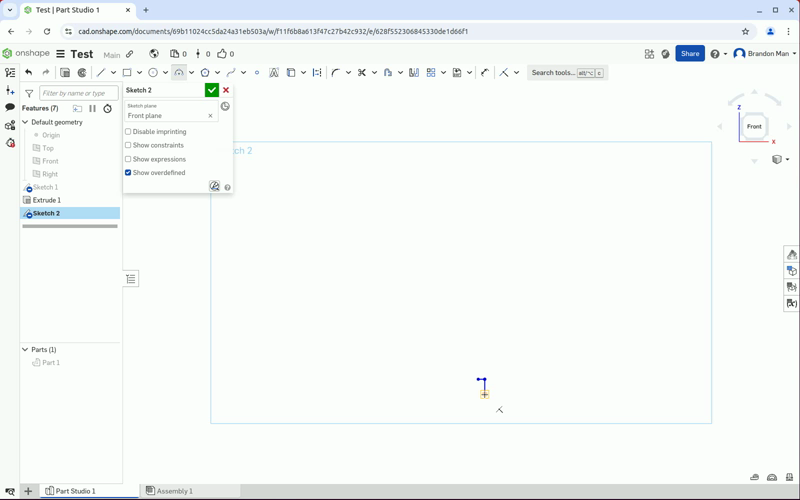
click(484, 394)
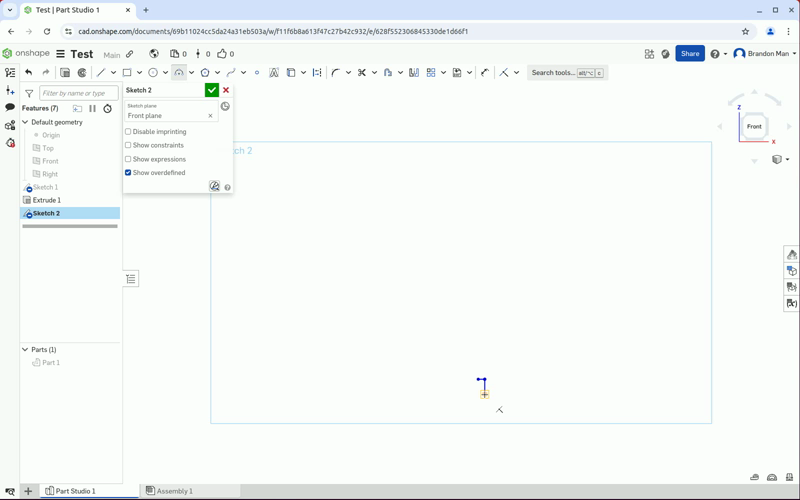
key_down(shift)
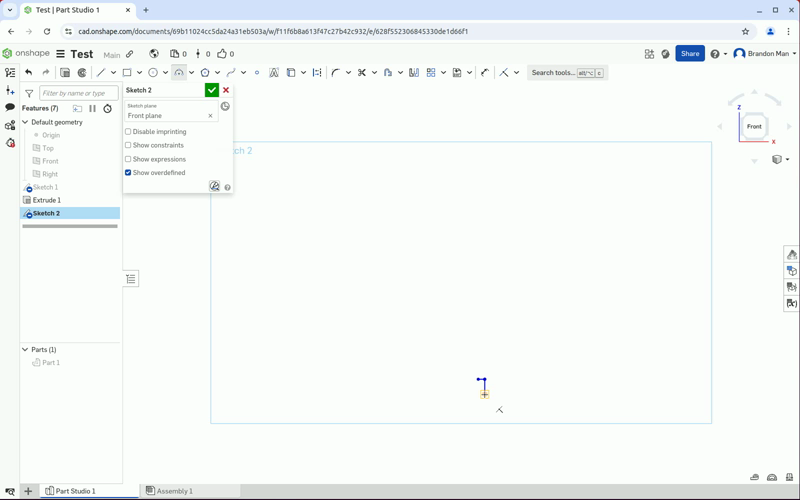
mouse_move(495, 379)
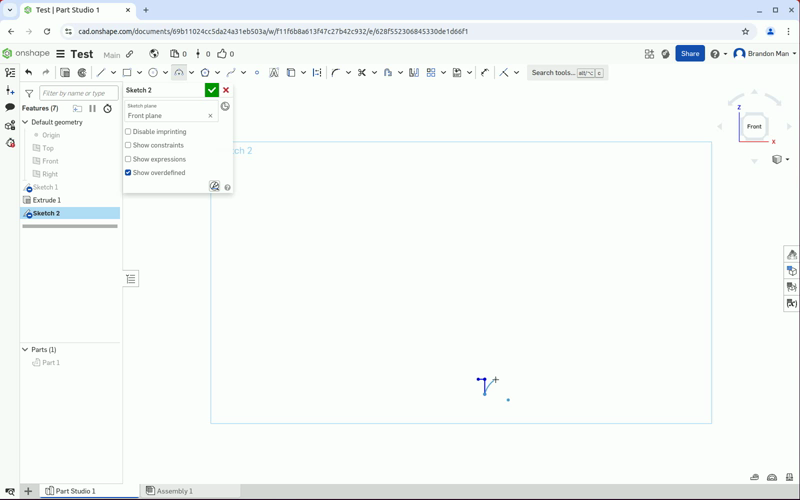
click(495, 379)
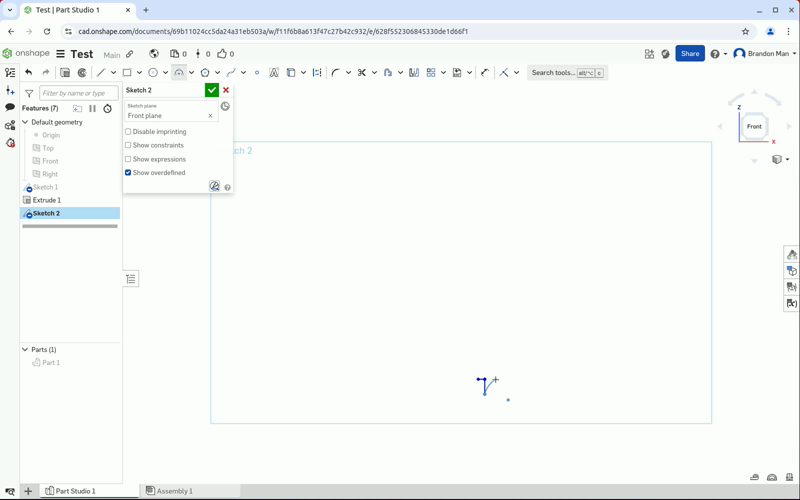
mouse_move(492, 388)
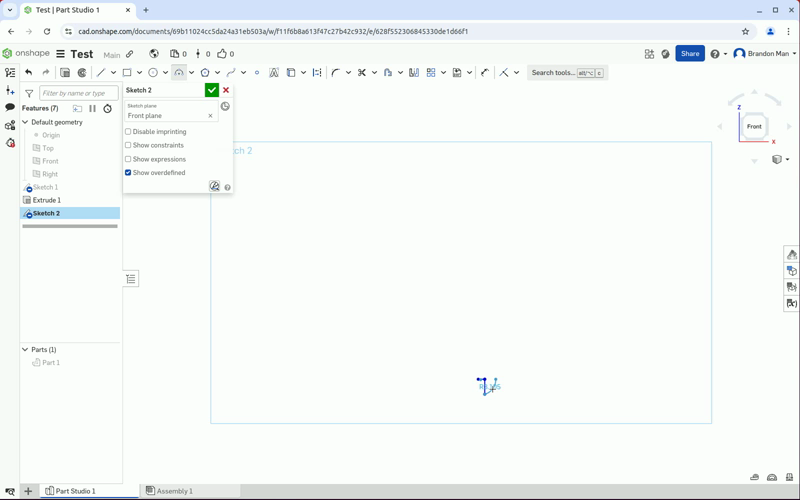
click(492, 388)
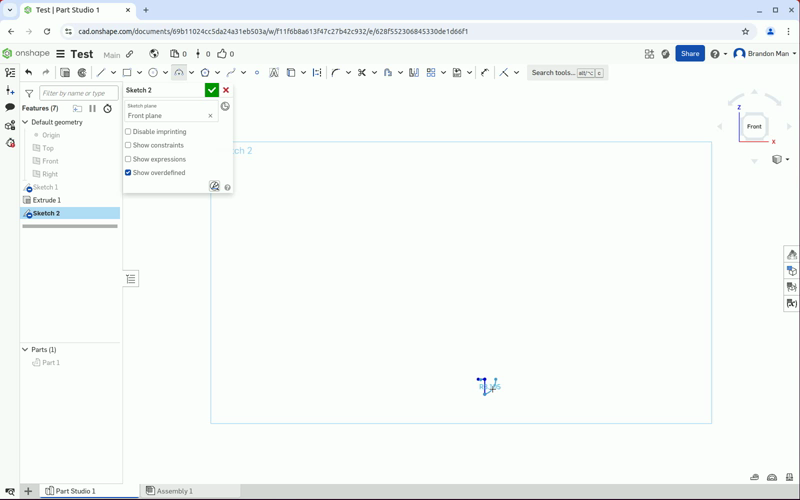
key_up(shift)
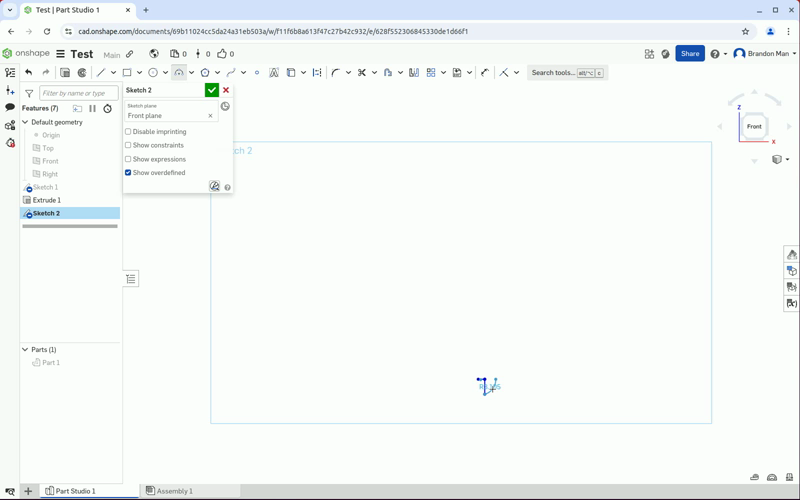
key(esc)
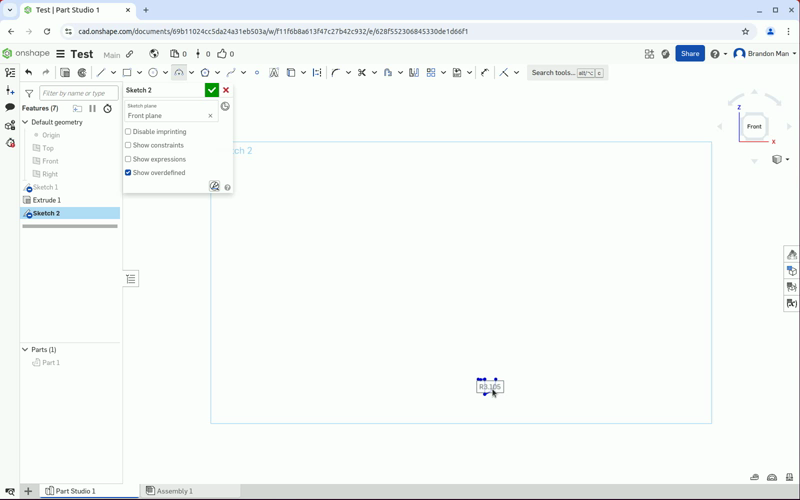
key(l)
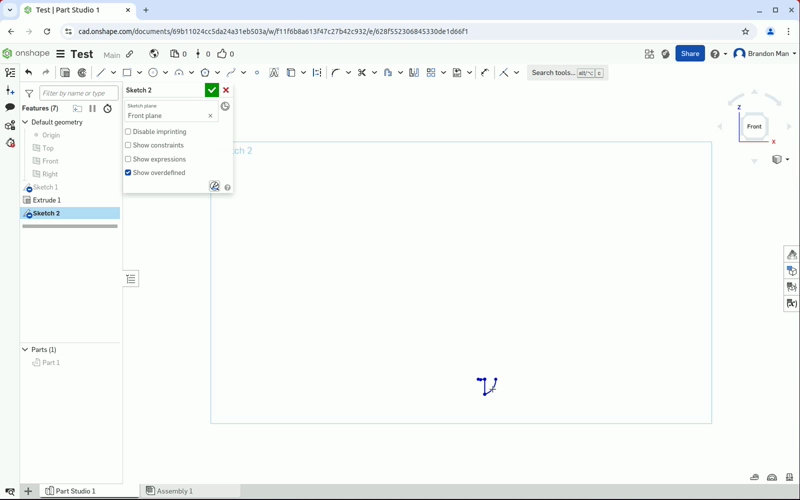
mouse_move(495, 379)
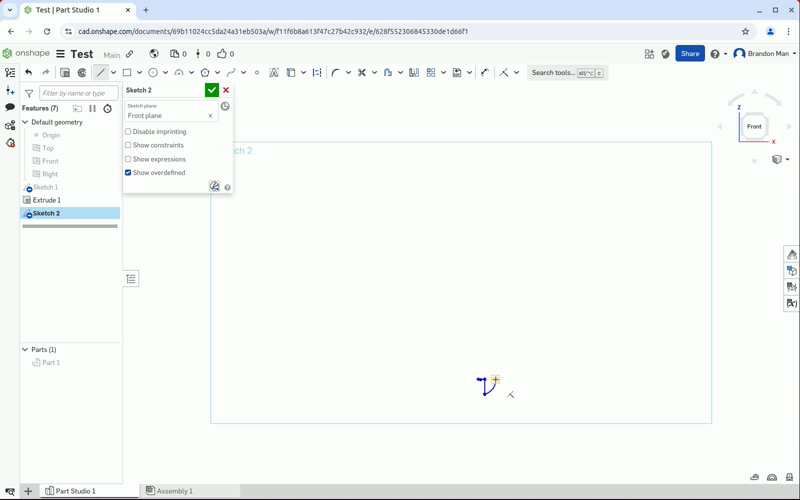
click(495, 379)
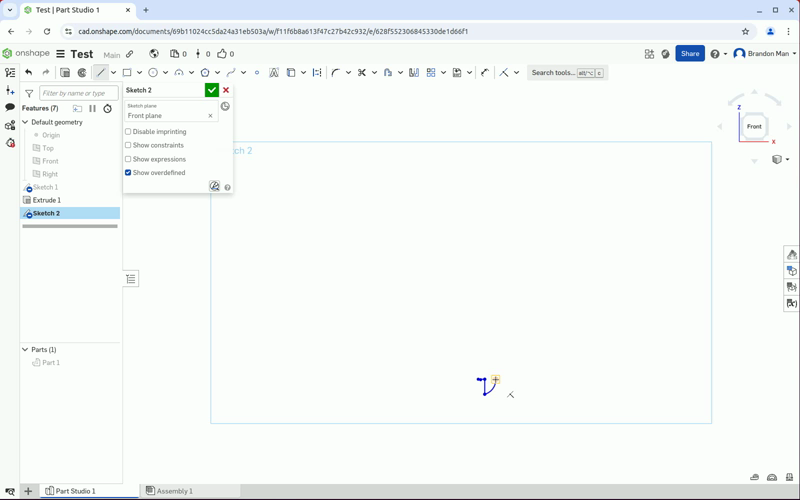
key_down(shift)
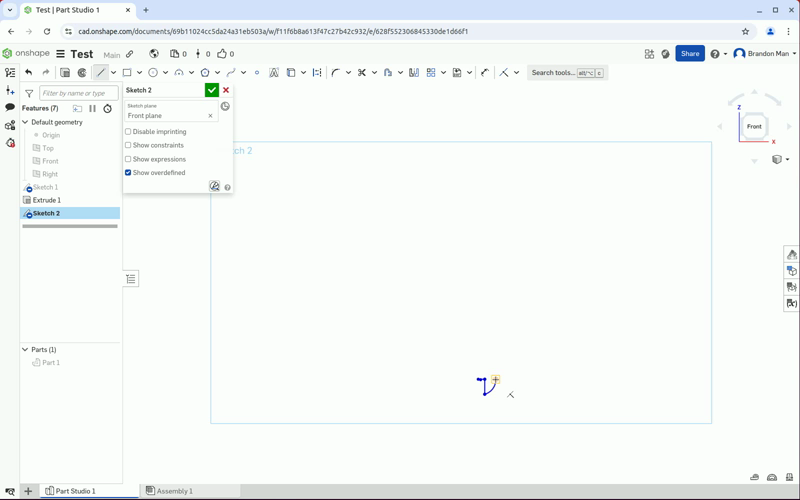
mouse_move(495, 186)
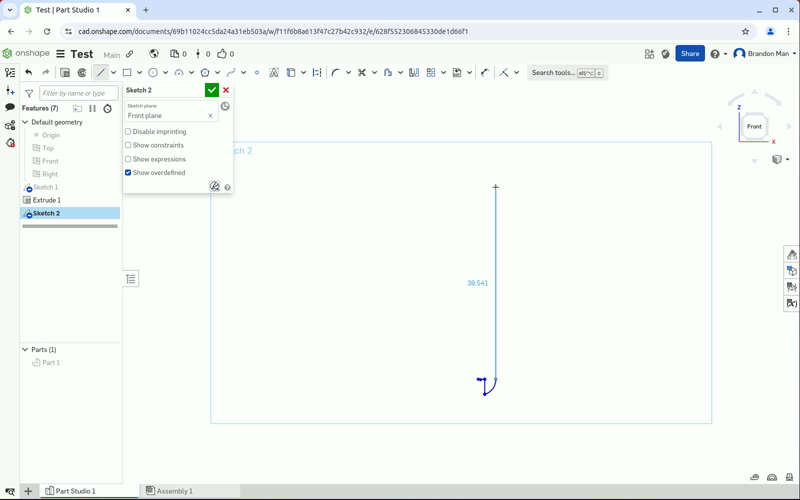
click(495, 186)
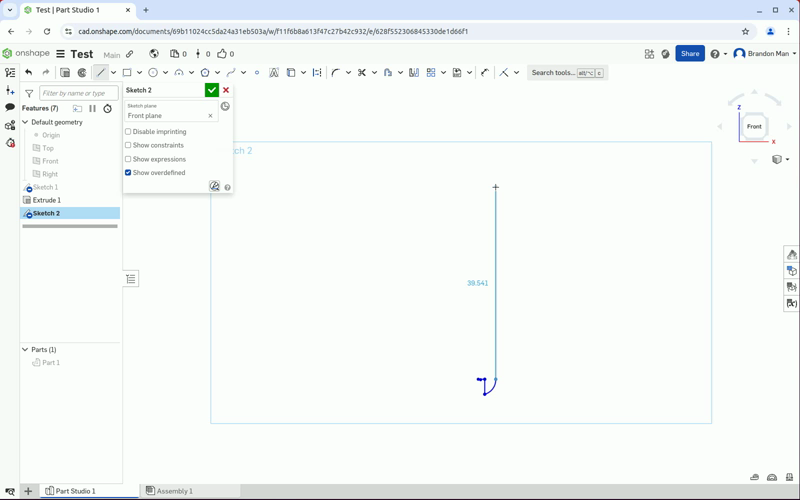
key_up(shift)
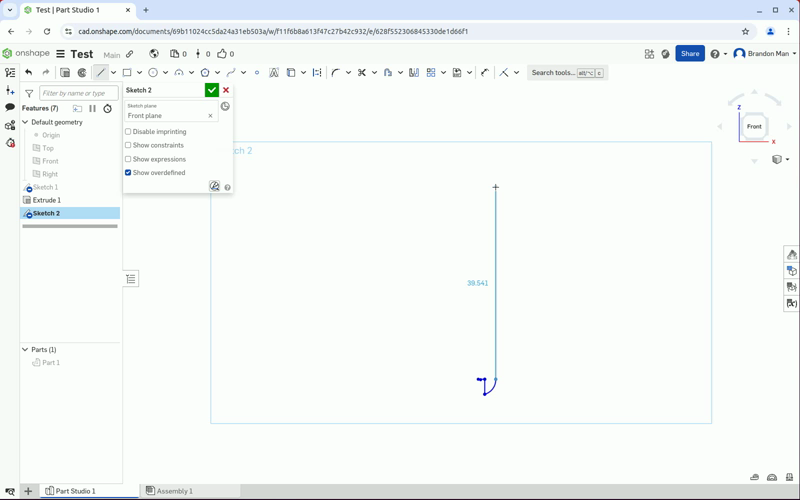
key(esc)
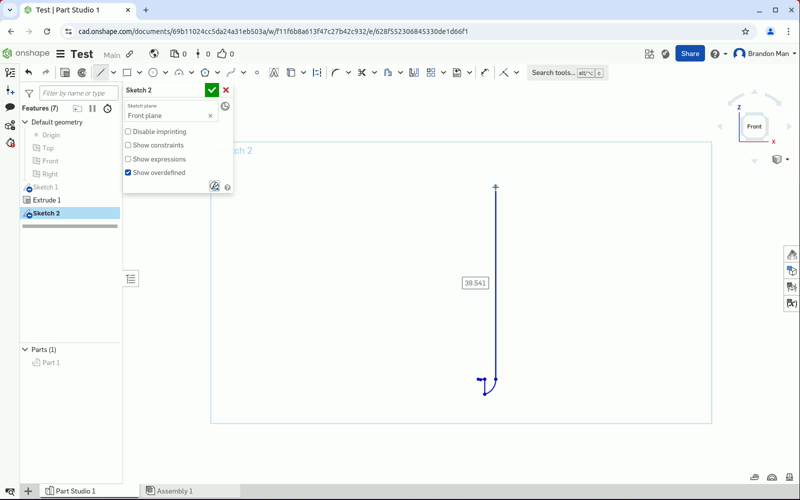
key(a)
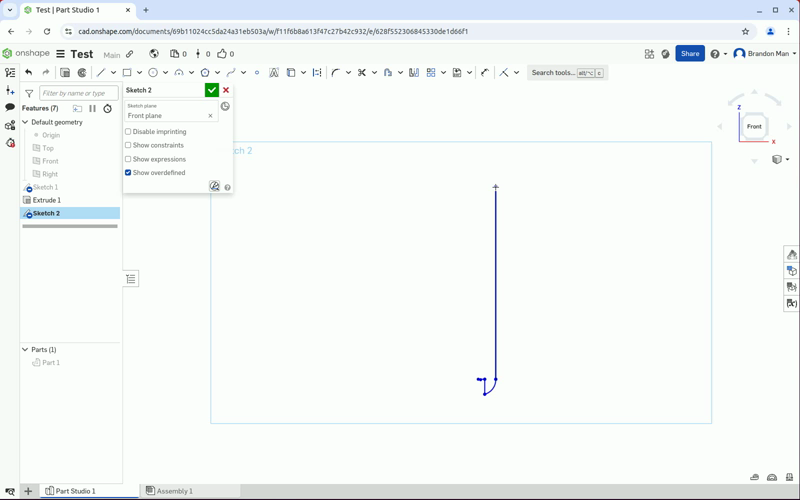
mouse_move(495, 186)
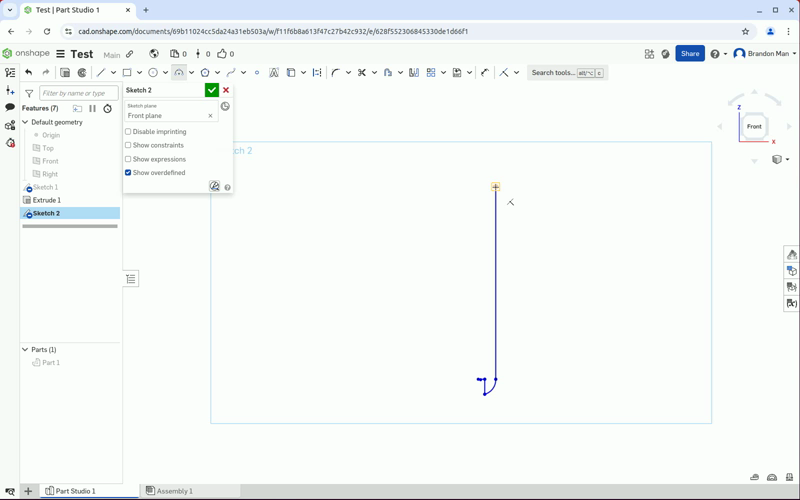
click(495, 186)
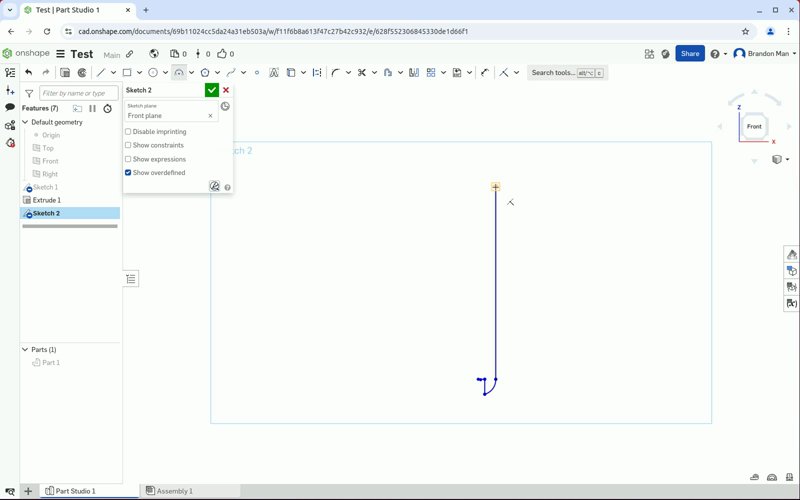
key_down(shift)
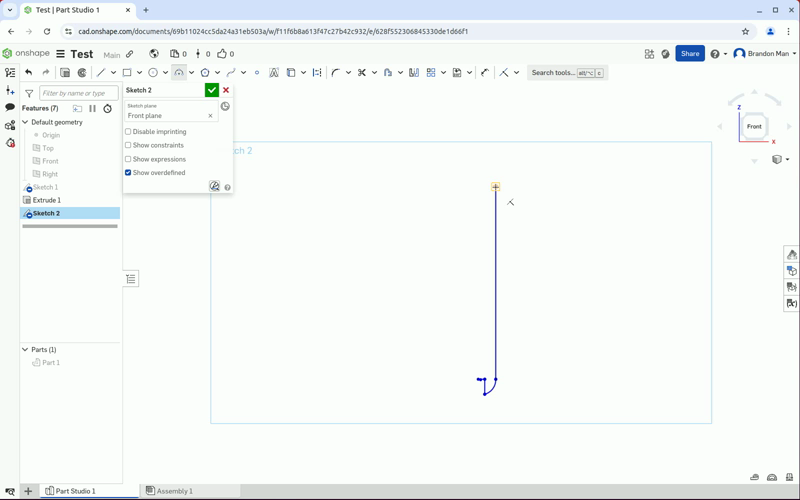
mouse_move(484, 171)
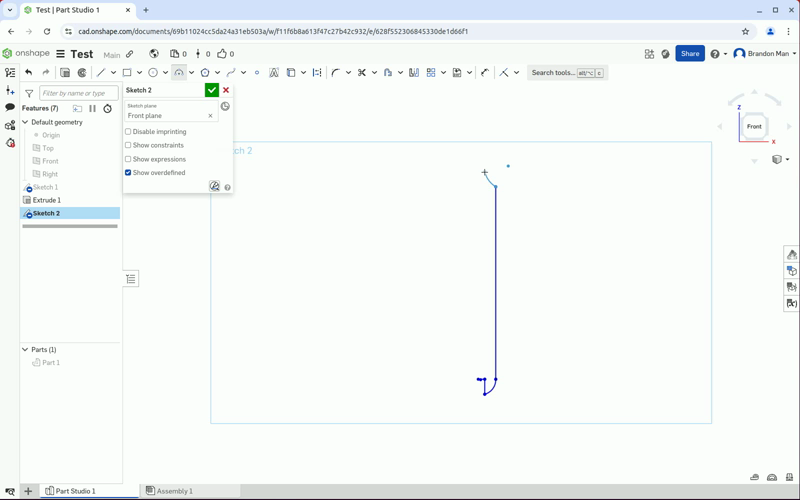
click(484, 171)
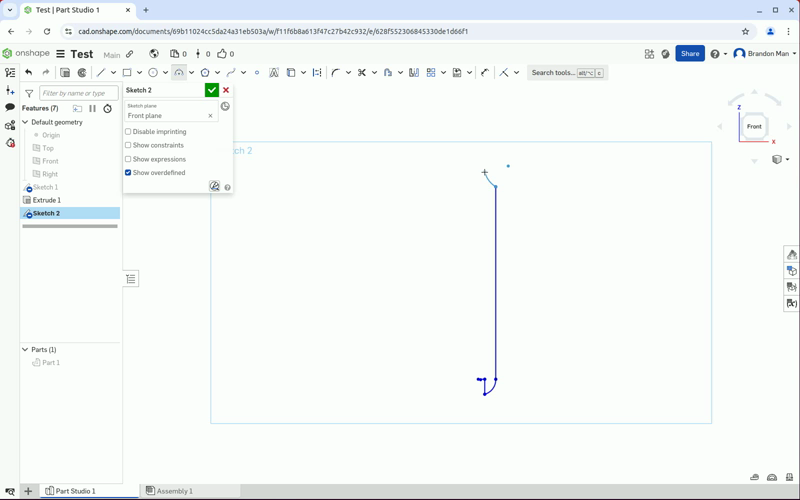
mouse_move(492, 177)
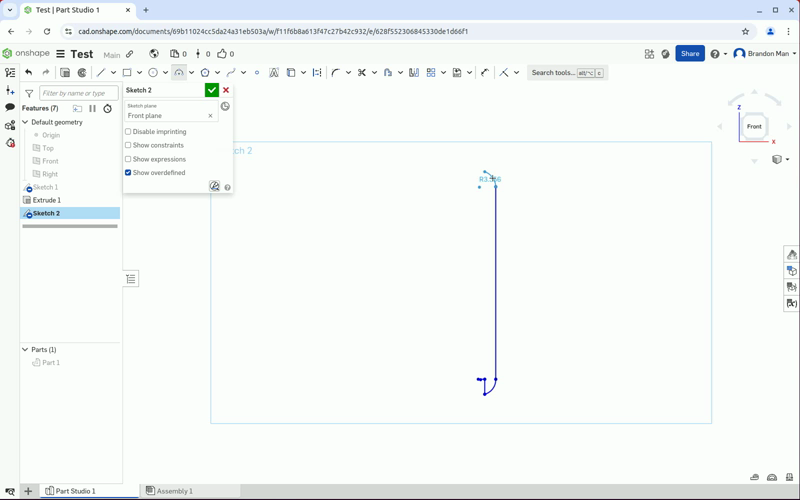
click(492, 177)
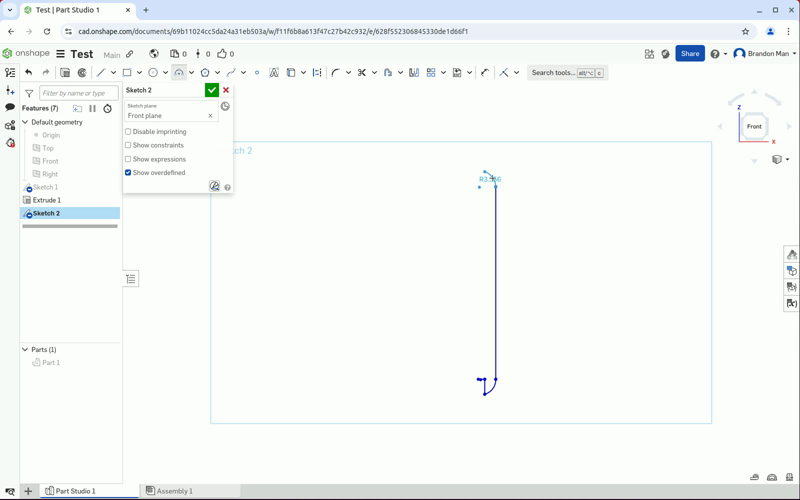
key_up(shift)
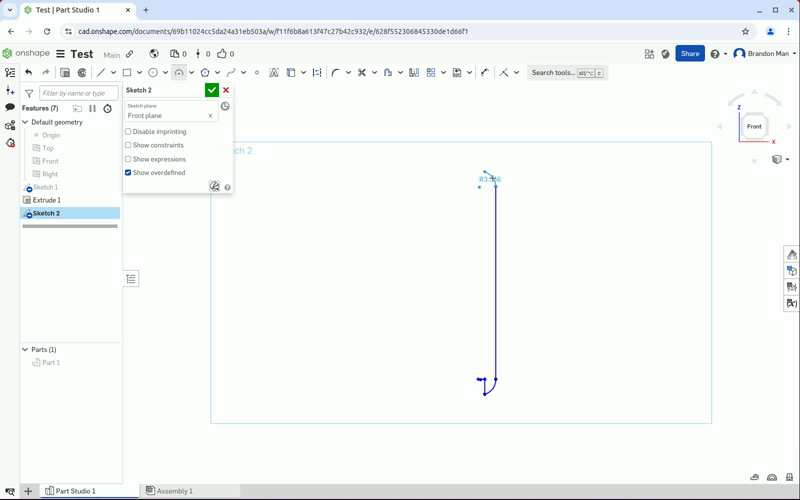
key(esc)
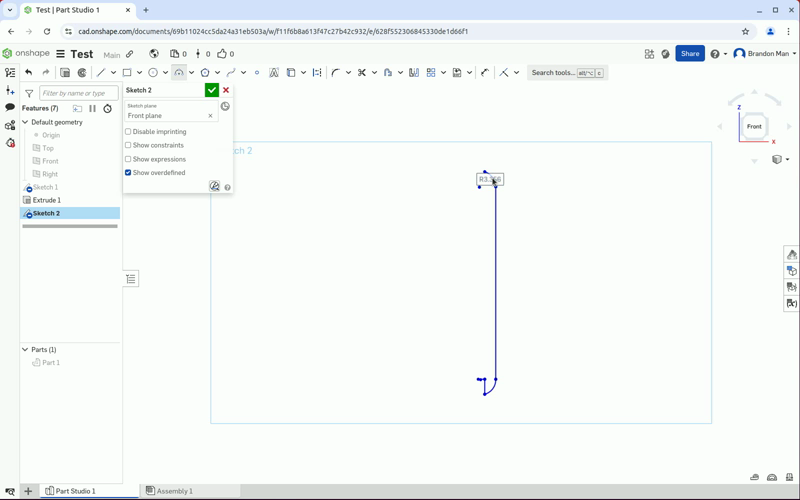
key(l)
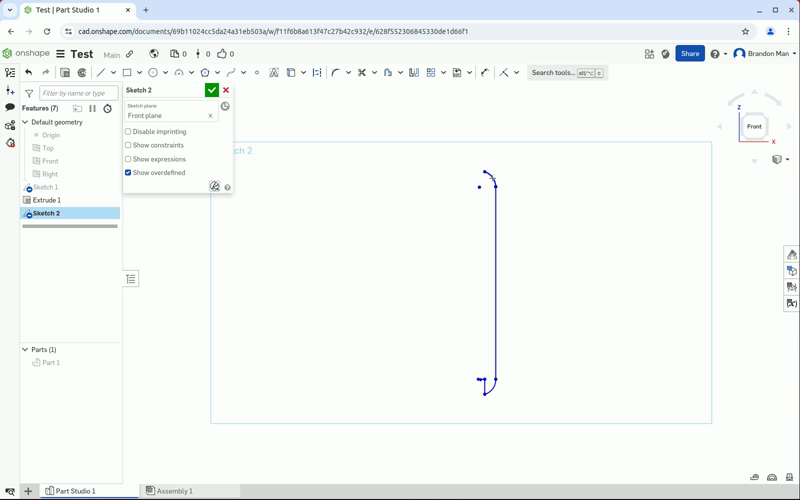
mouse_move(484, 171)
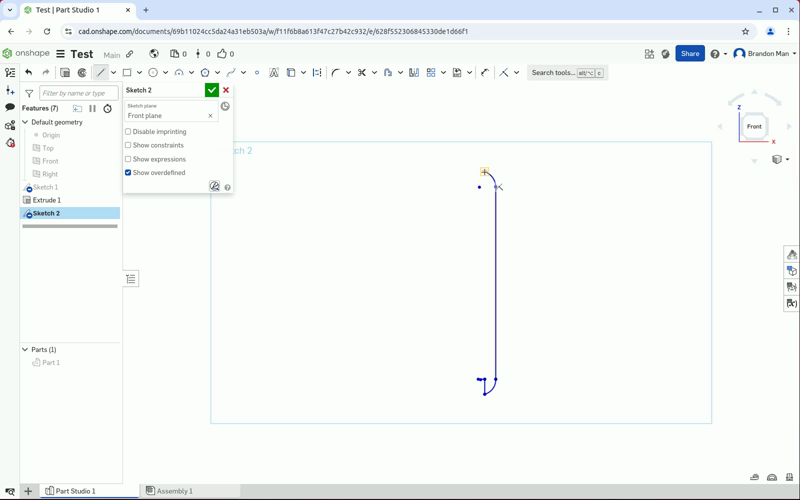
click(484, 171)
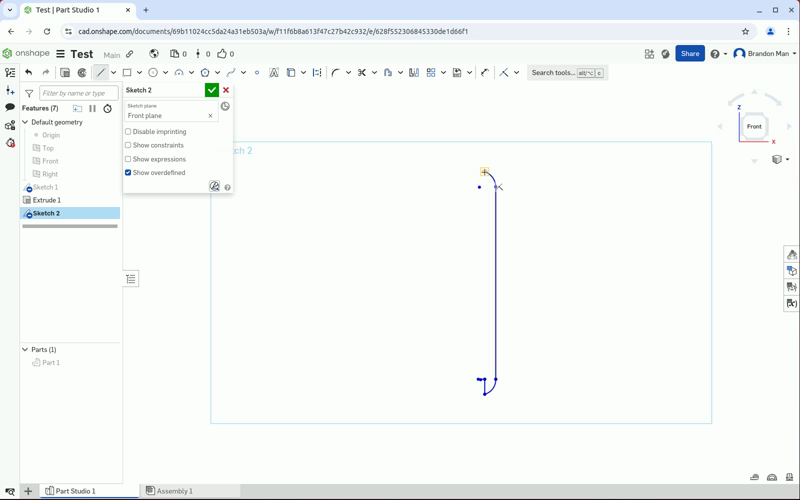
key_down(shift)
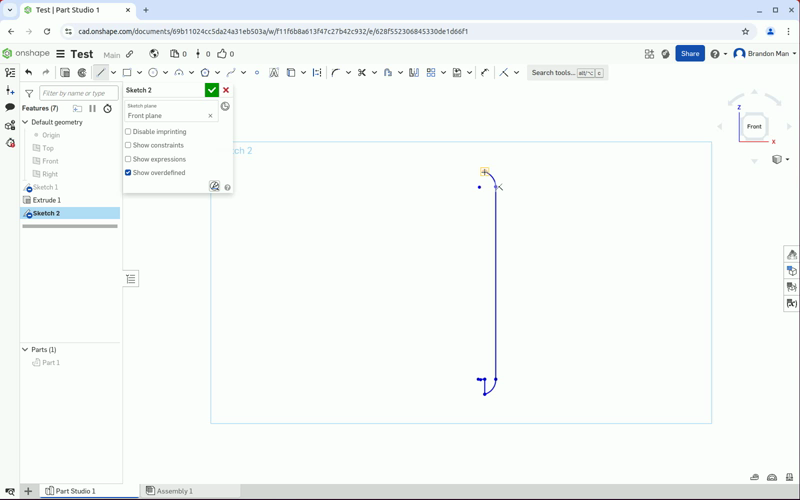
mouse_move(514, 171)
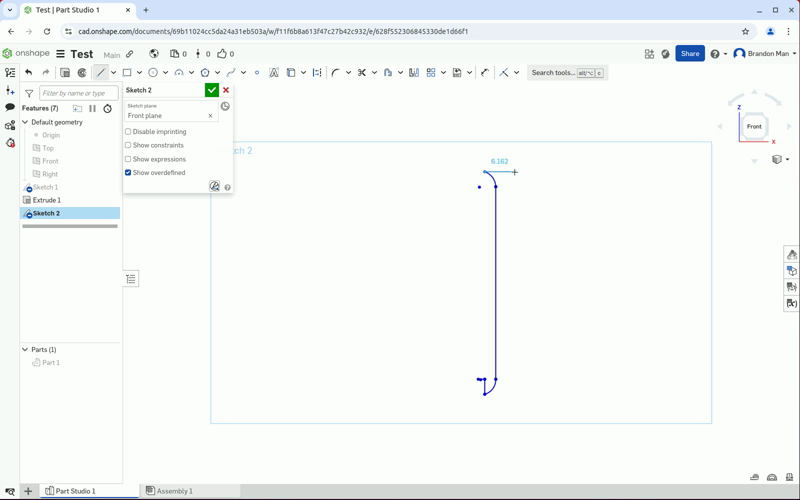
mouse_move(484, 186)
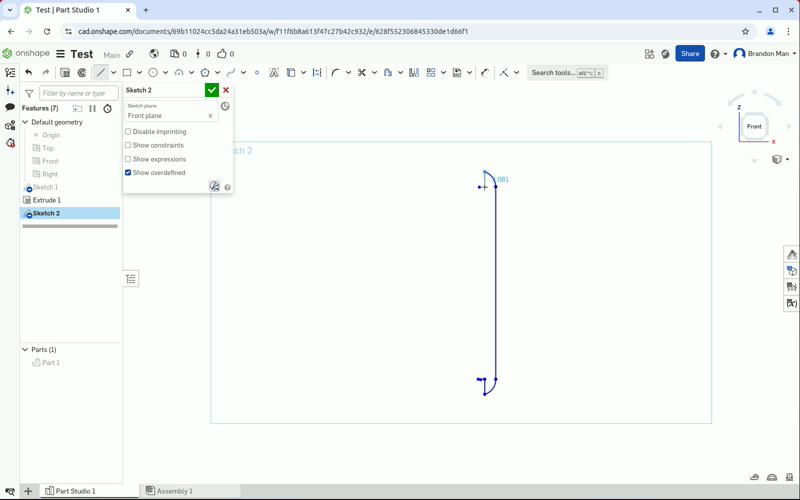
click(484, 186)
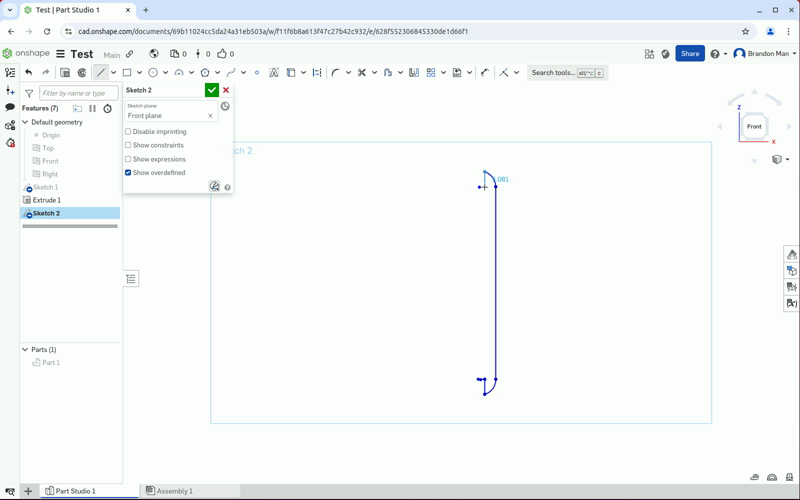
key_up(shift)
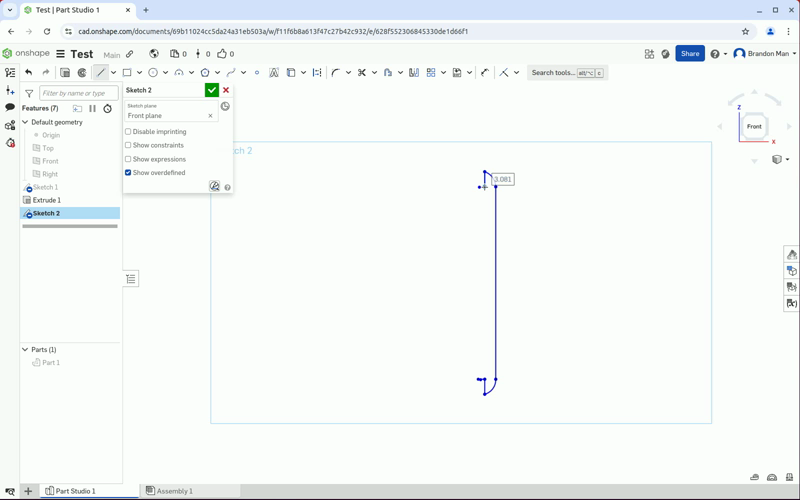
key_down(shift)
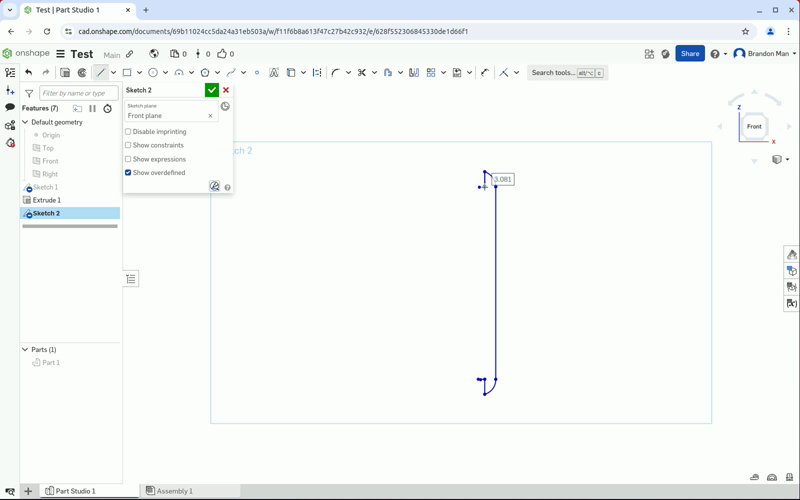
mouse_move(514, 186)
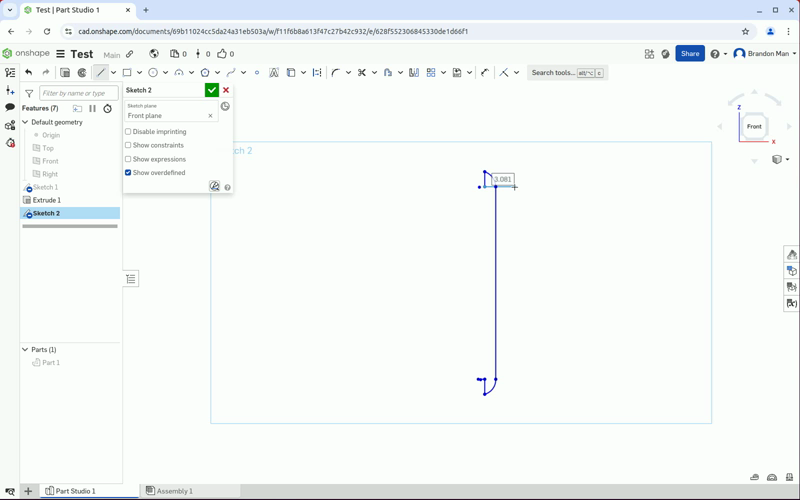
mouse_move(478, 186)
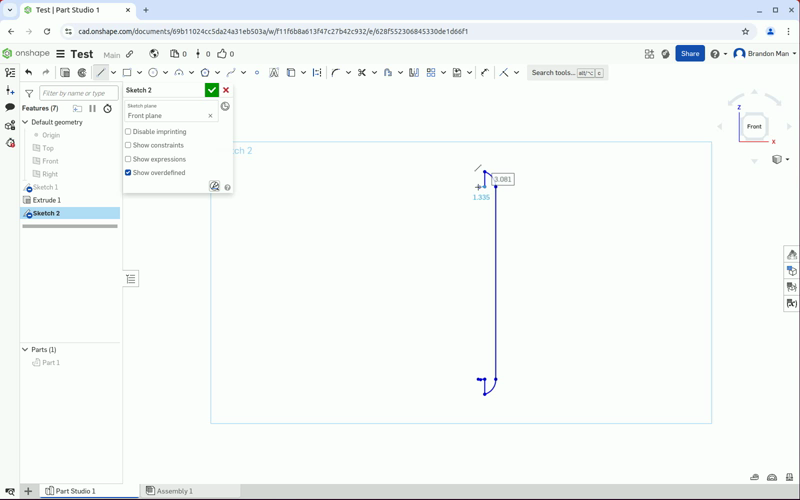
scroll(6)
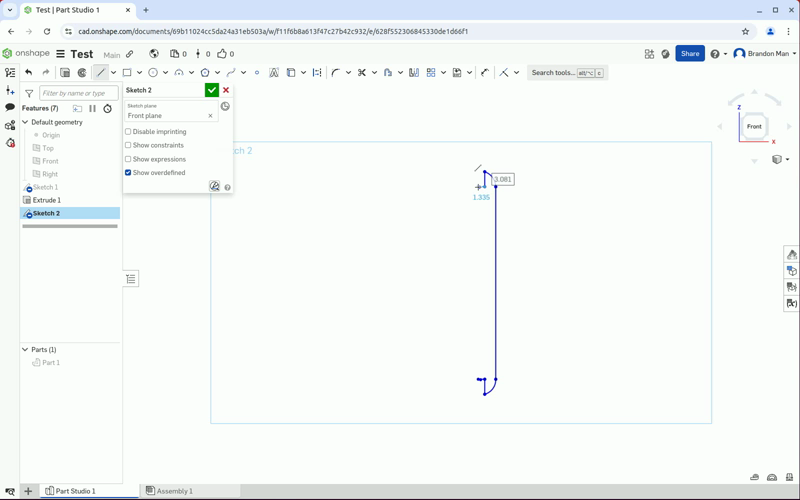
scroll(6)
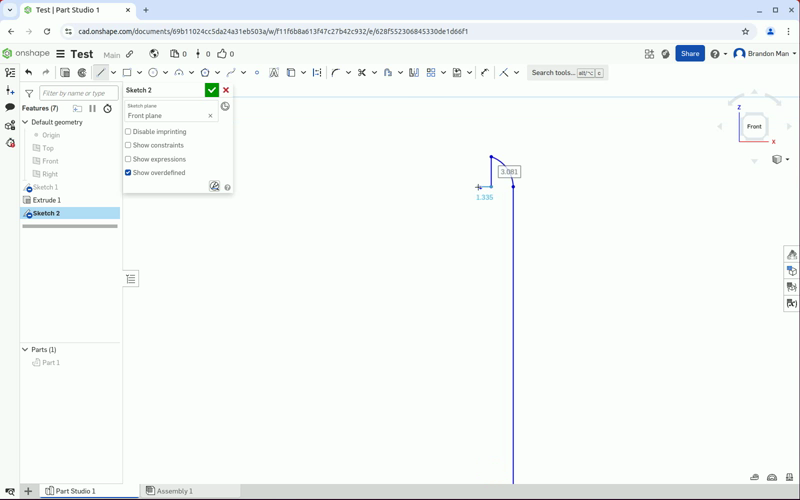
scroll(6)
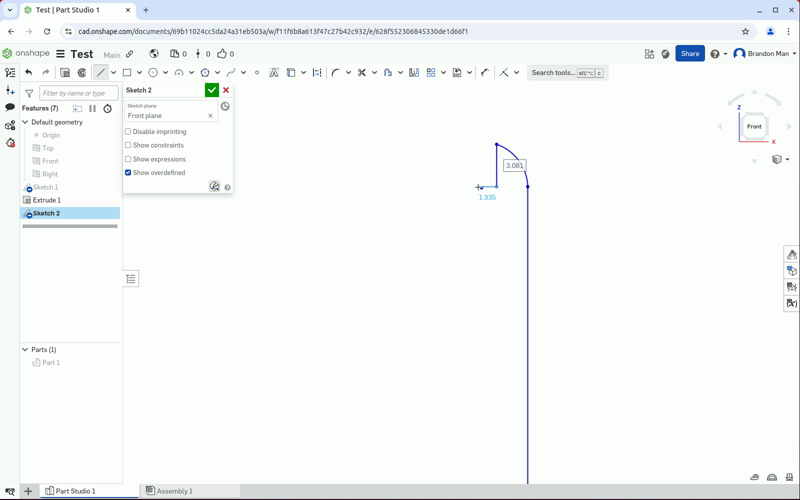
scroll(6)
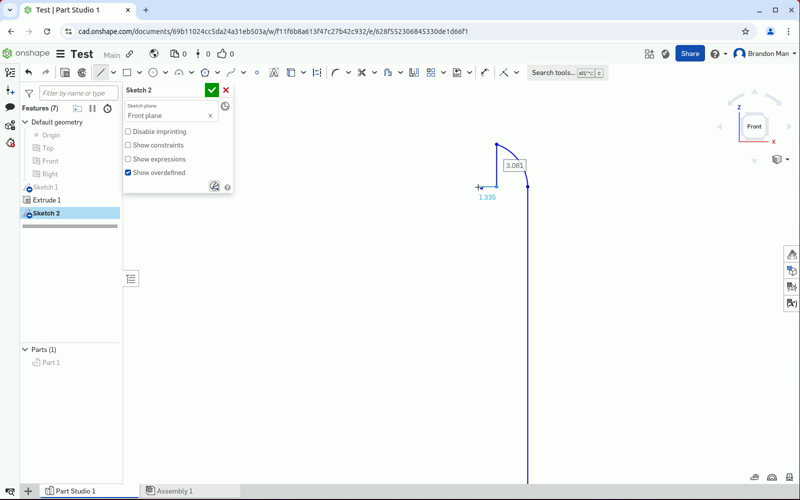
scroll(6)
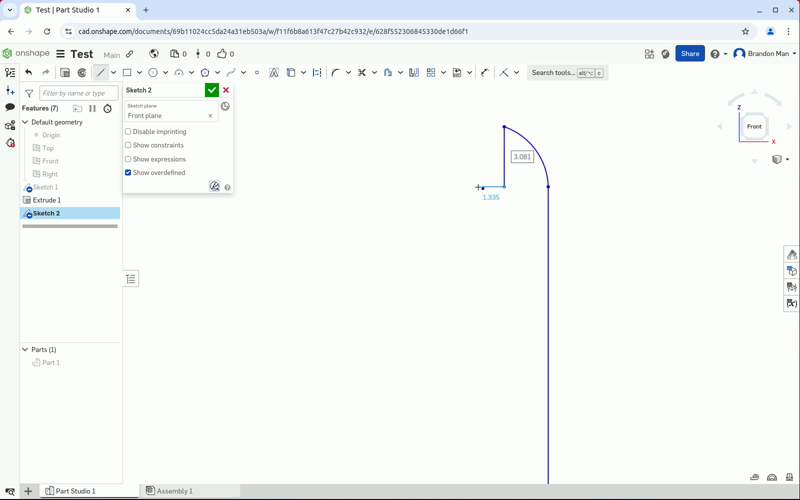
scroll(6)
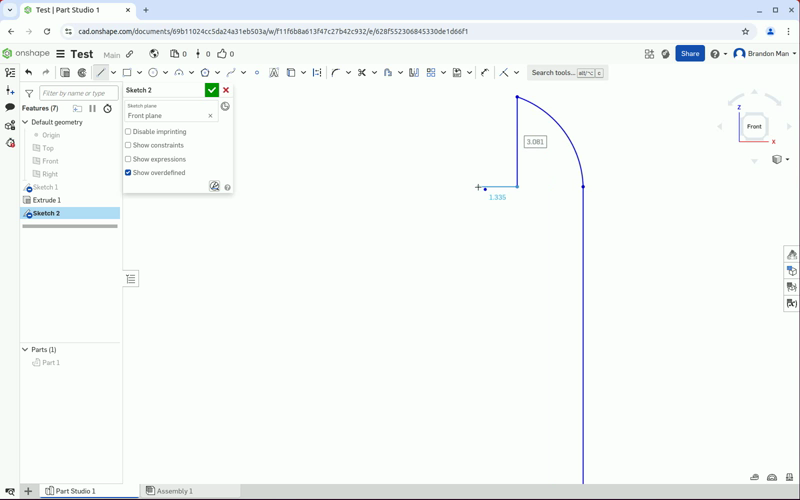
scroll(6)
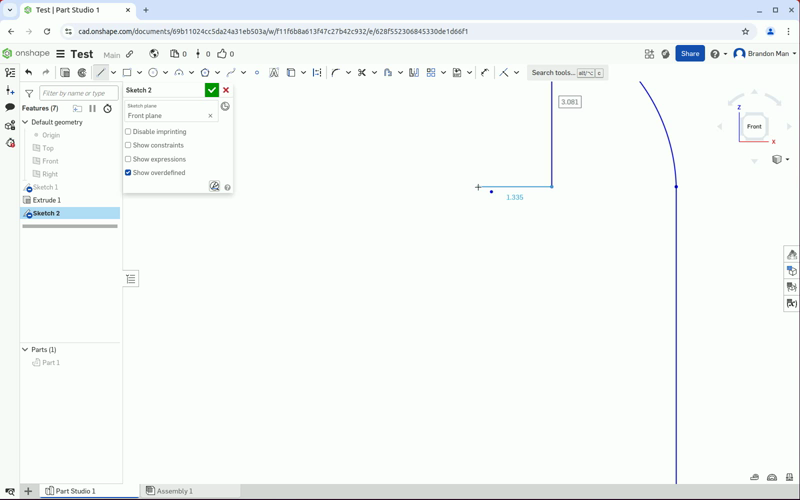
click(478, 186)
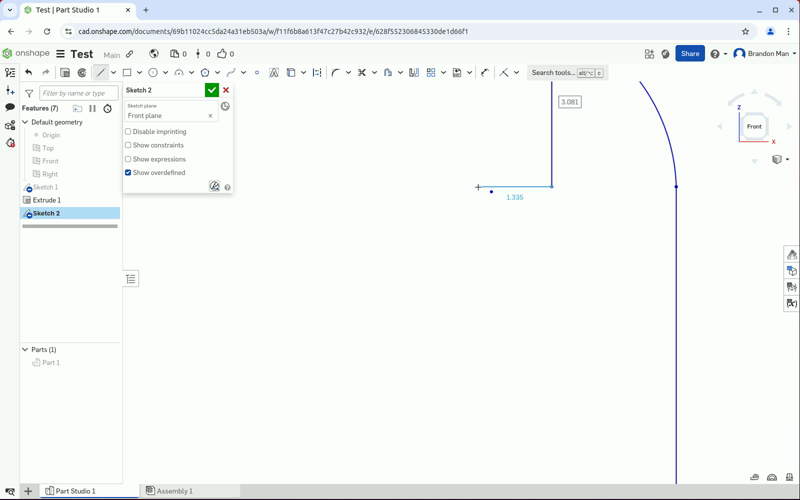
scroll(-6)
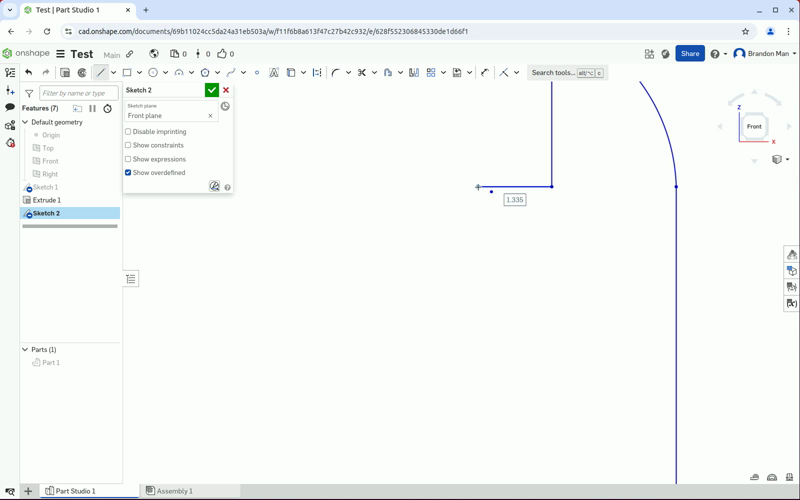
scroll(-6)
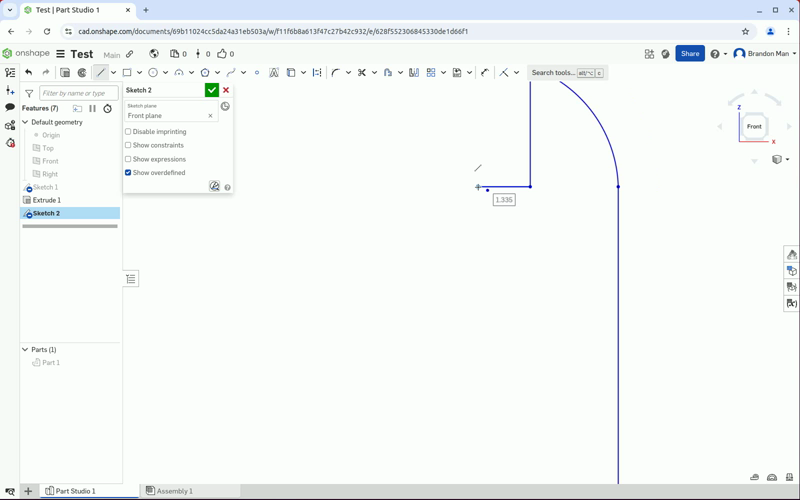
scroll(-6)
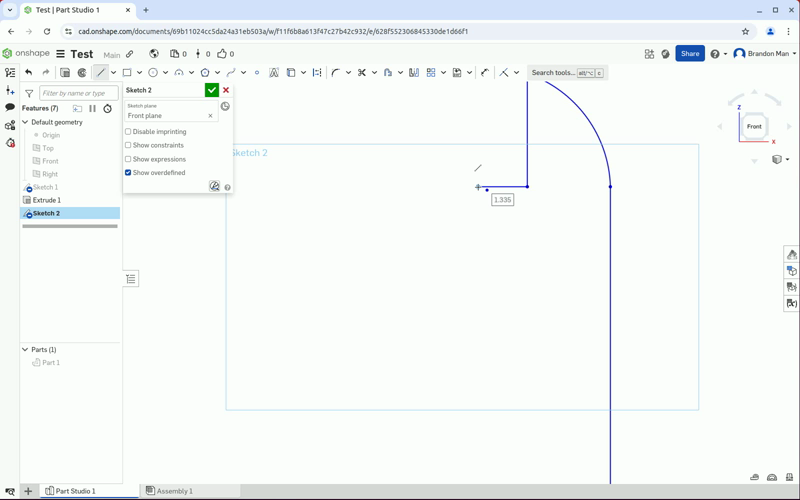
scroll(-6)
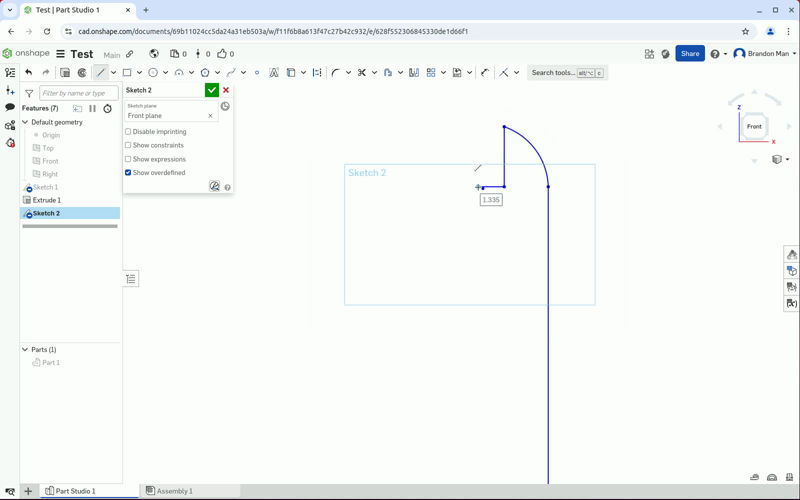
scroll(-6)
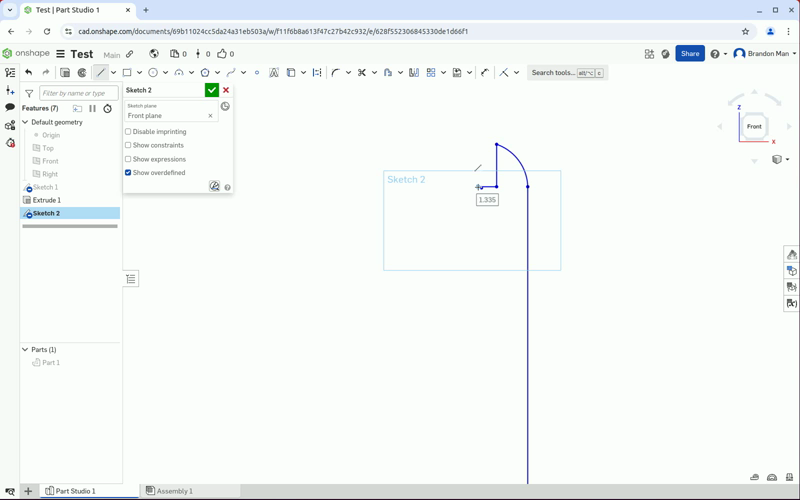
scroll(-6)
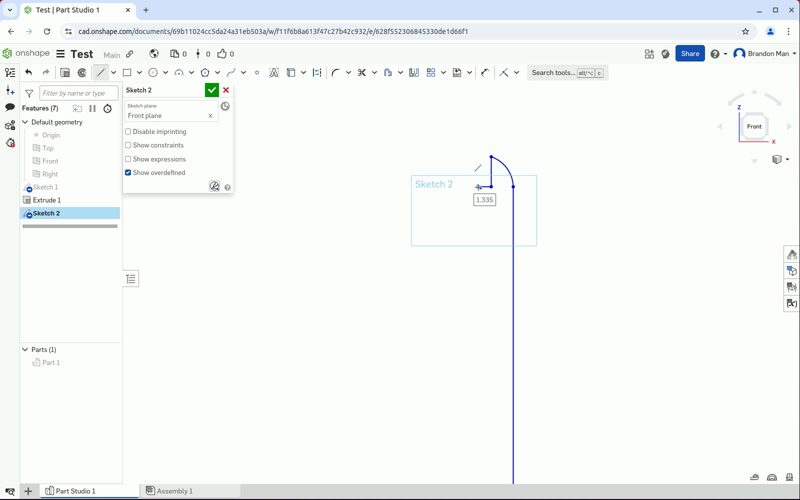
scroll(-6)
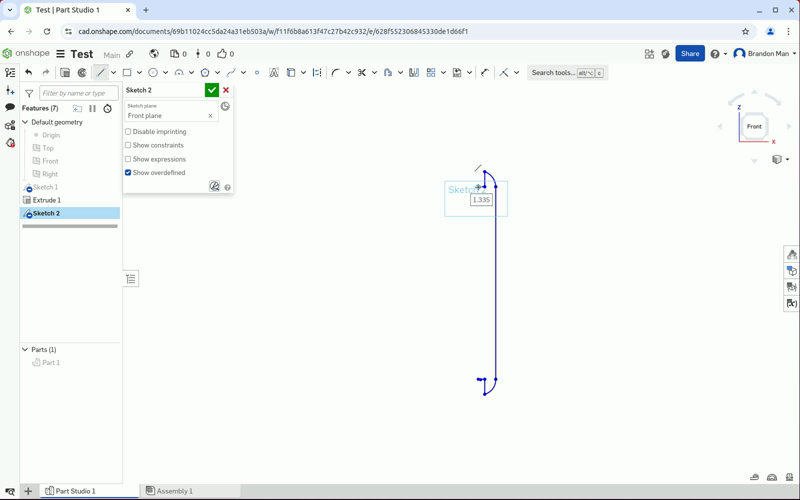
key_up(shift)
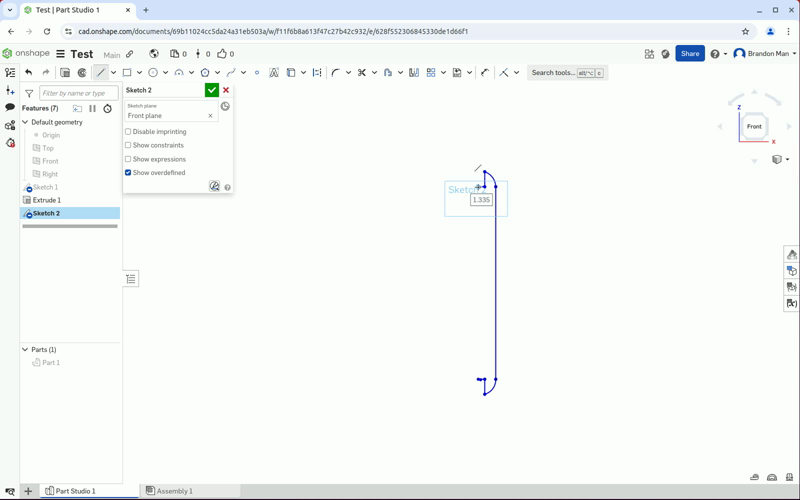
key_down(shift)
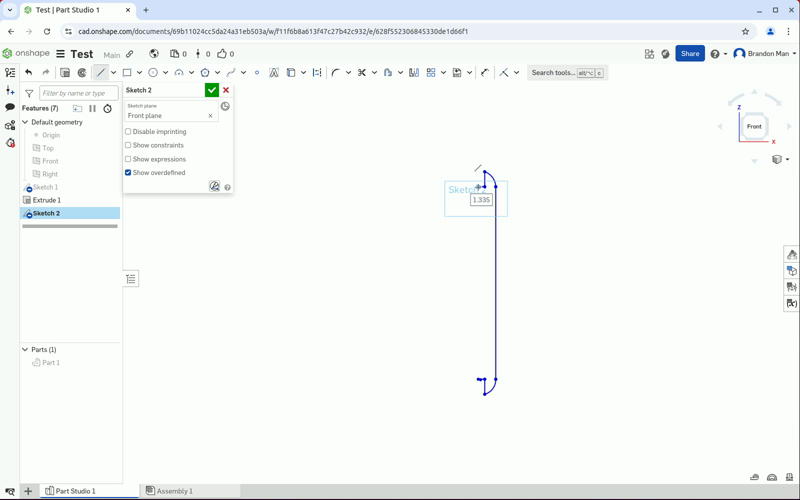
mouse_move(478, 379)
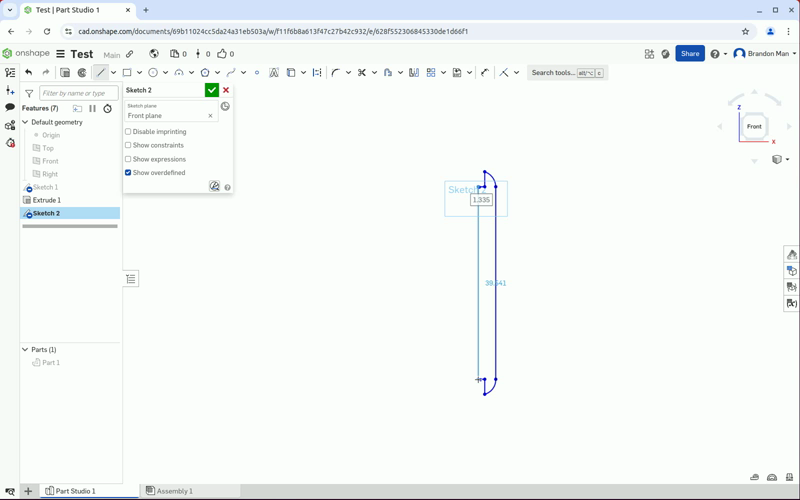
scroll(6)
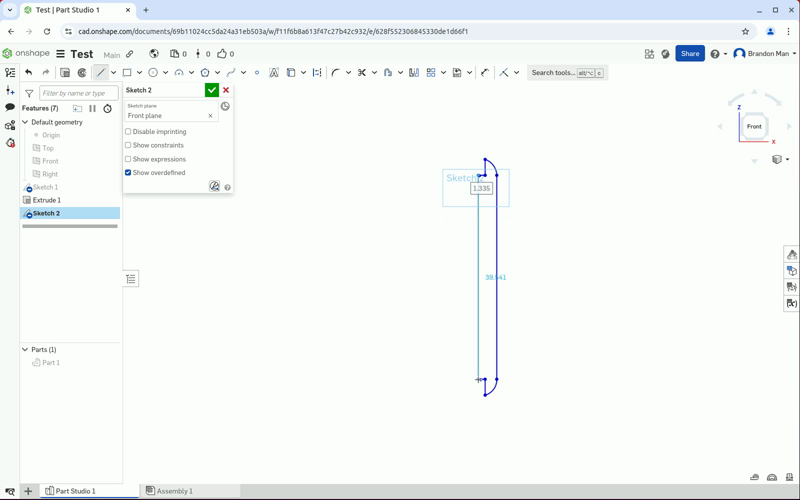
scroll(6)
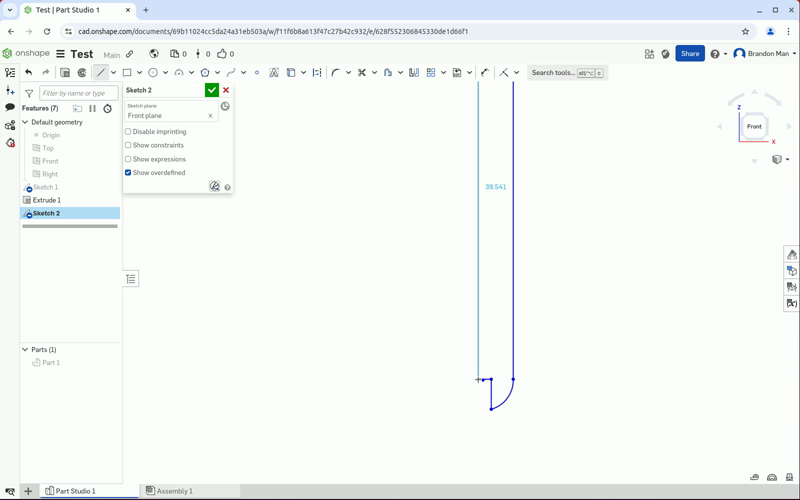
scroll(6)
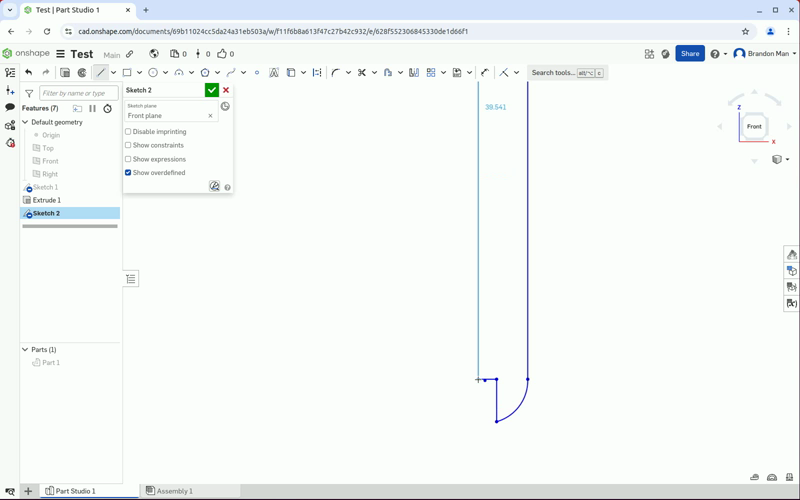
scroll(6)
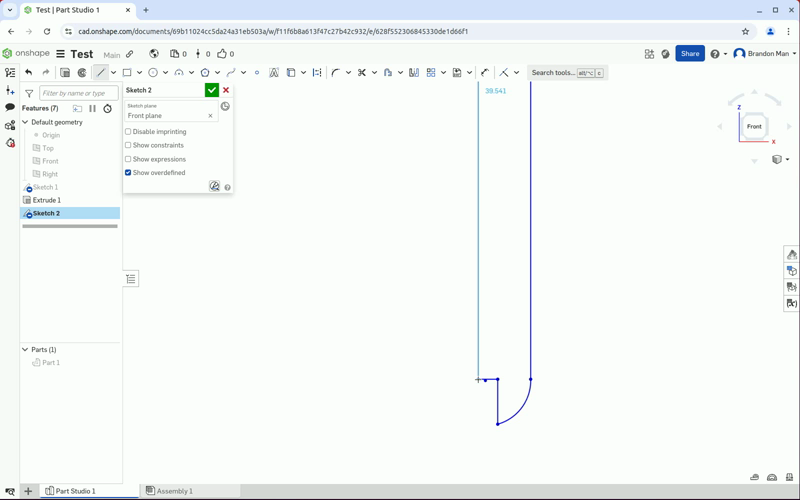
scroll(6)
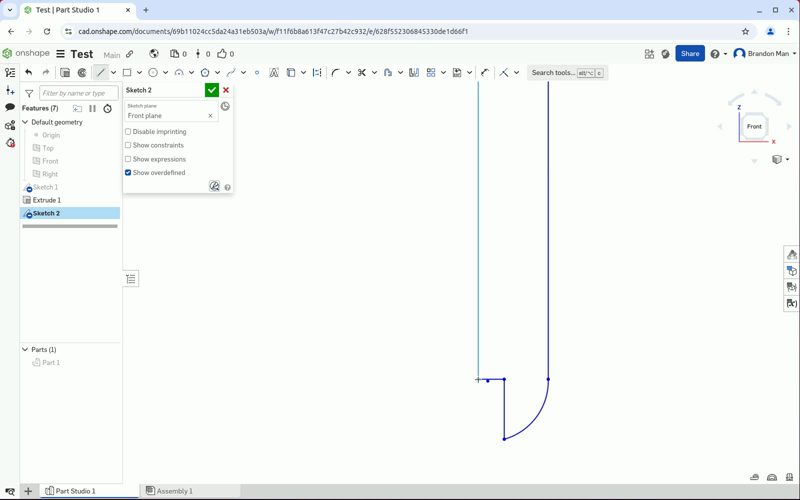
scroll(6)
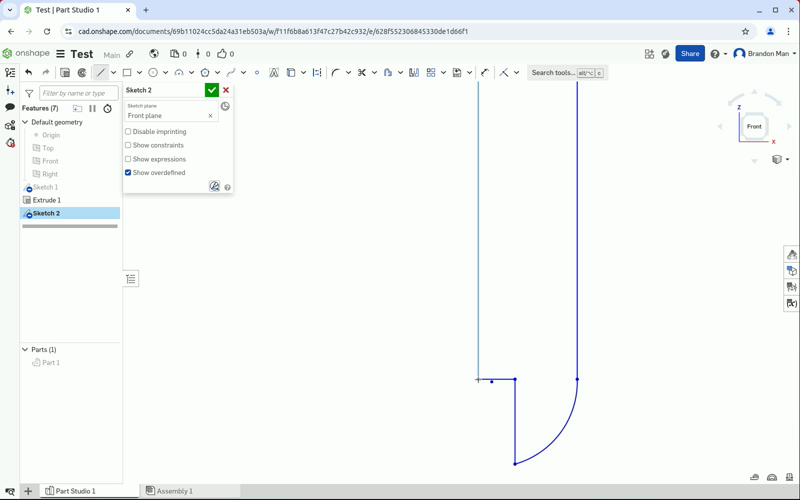
scroll(6)
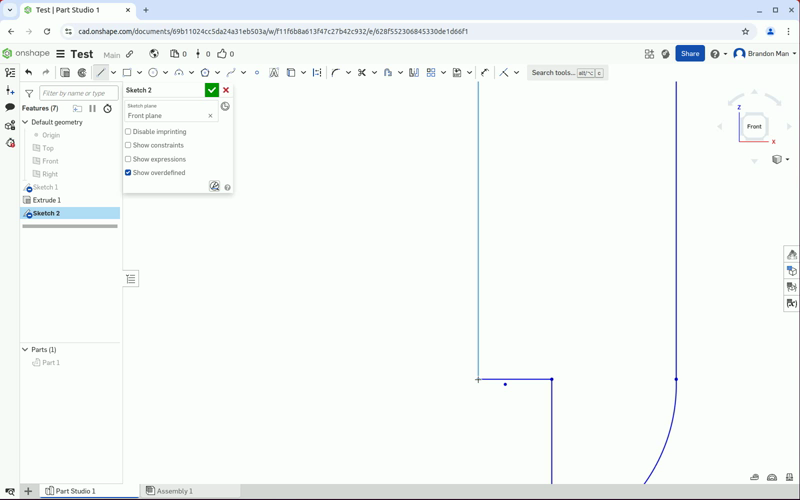
key_up(shift)
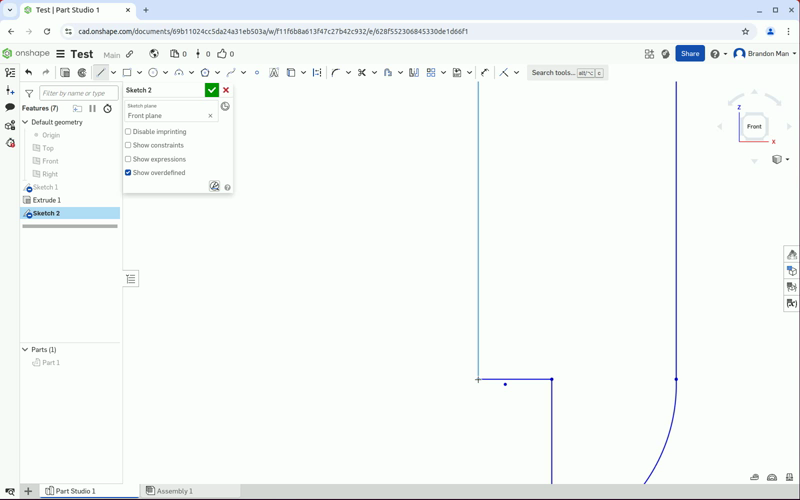
click(478, 379)
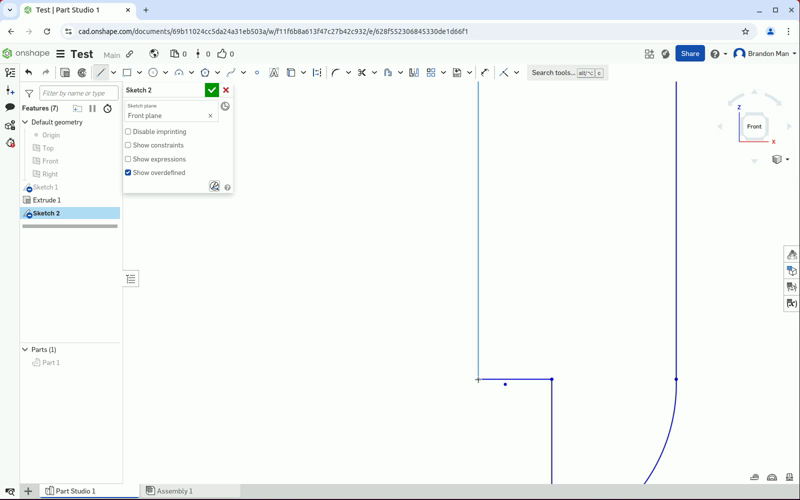
scroll(-6)
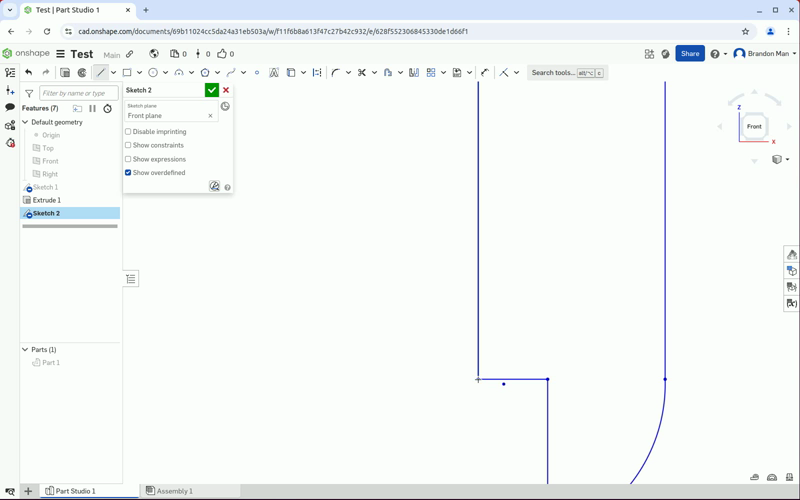
scroll(-6)
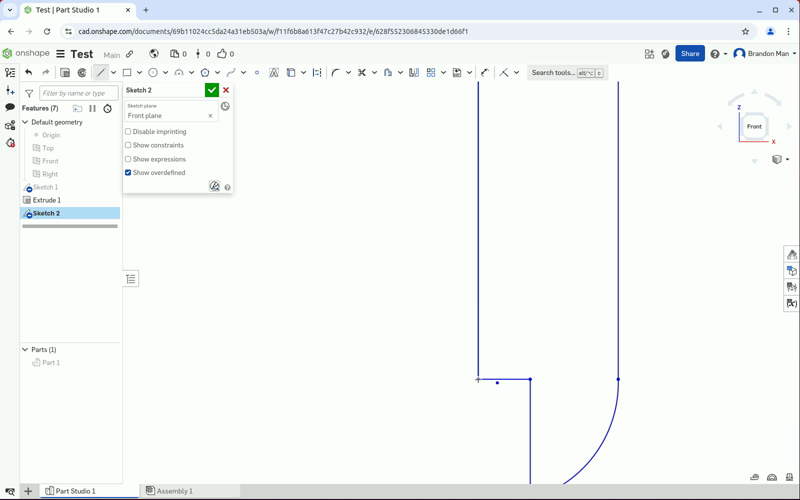
scroll(-6)
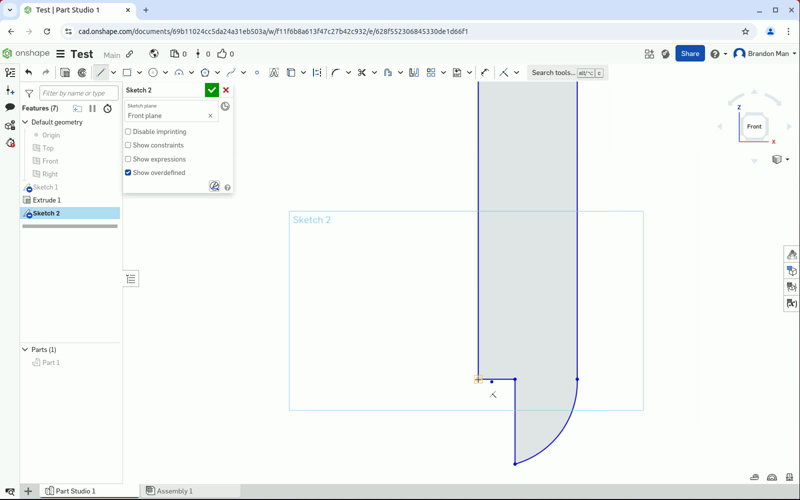
scroll(-6)
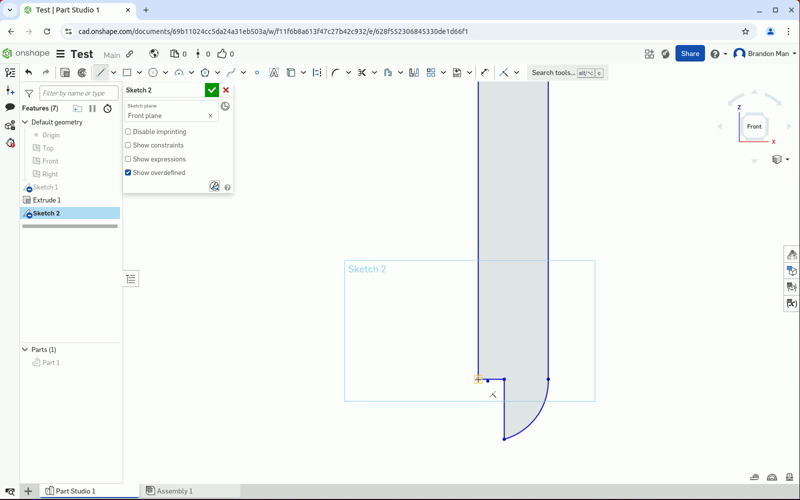
scroll(-6)
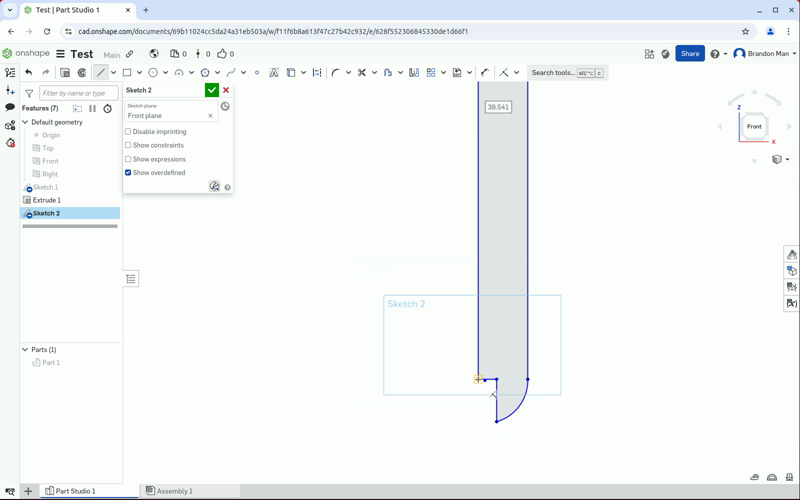
scroll(-6)
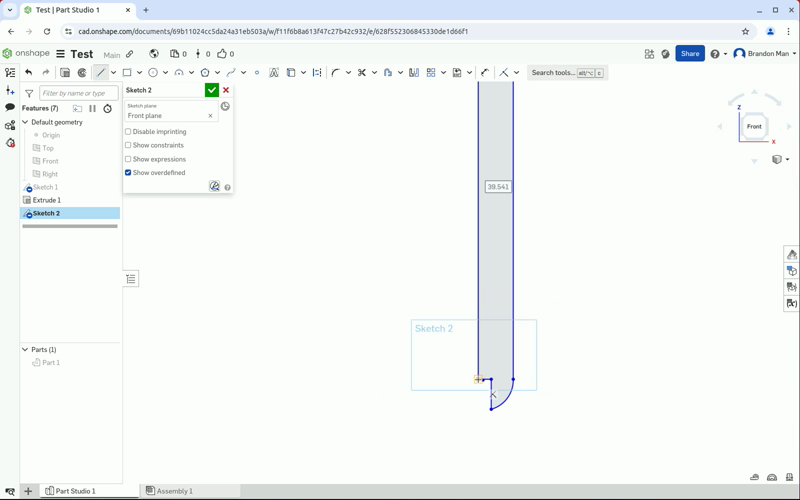
scroll(-6)
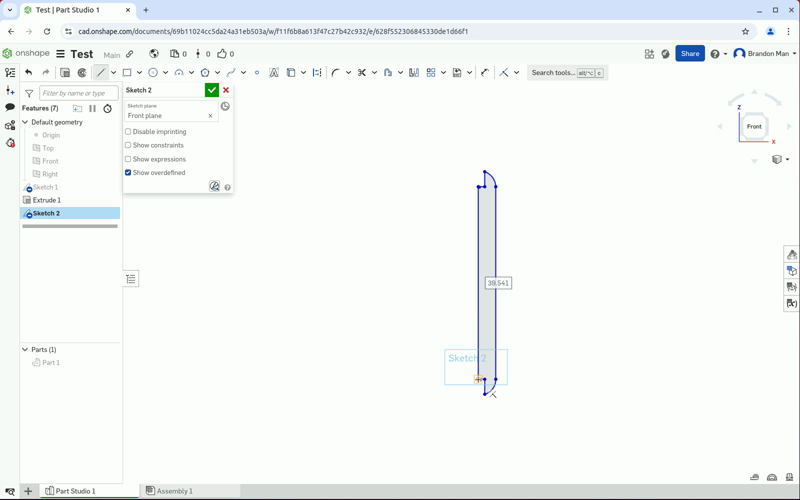
key(esc)
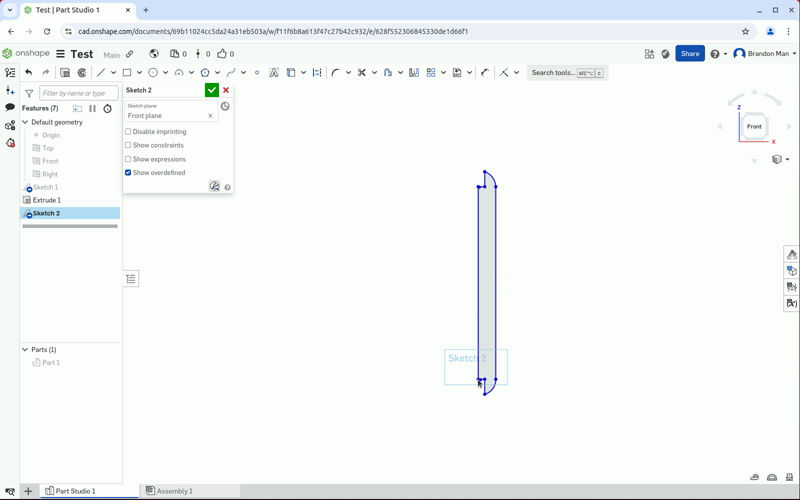
mouse_move(489, 190)
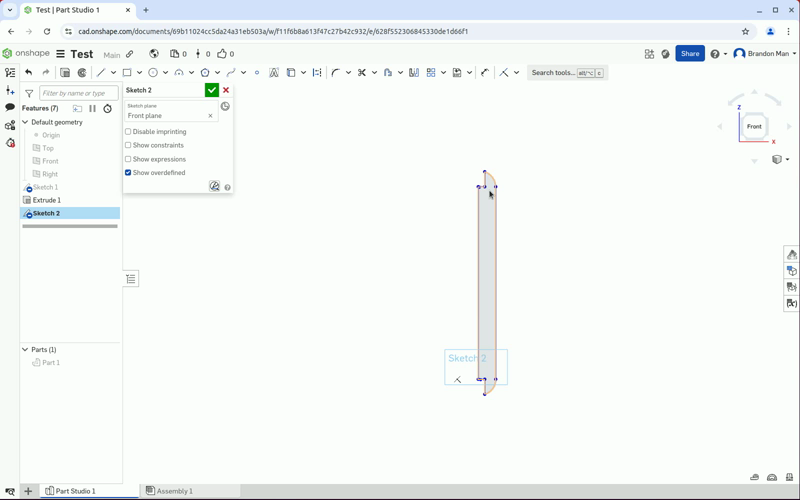
click(489, 190)
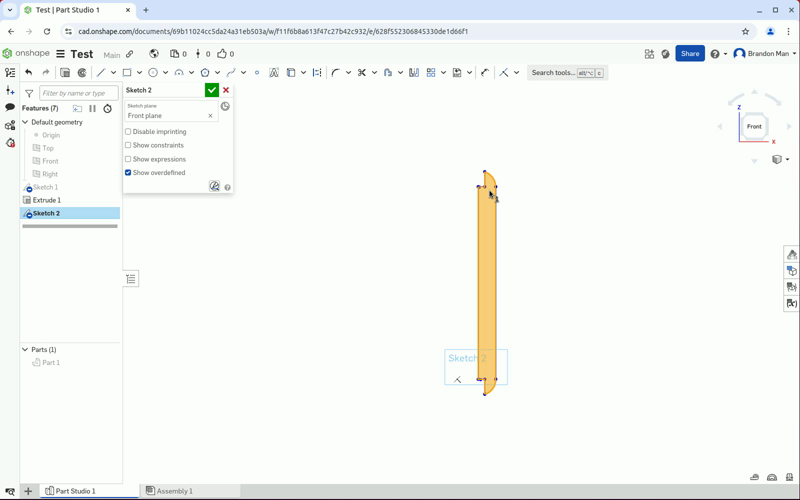
mouse_move(73, 352)
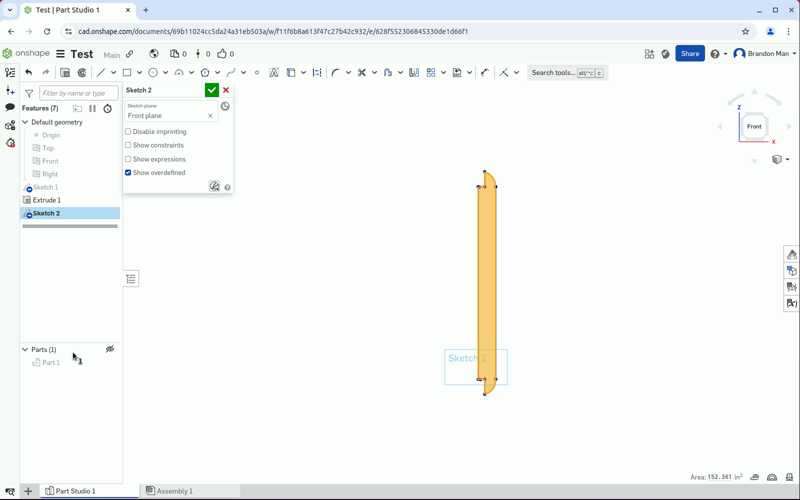
key(shift+y)
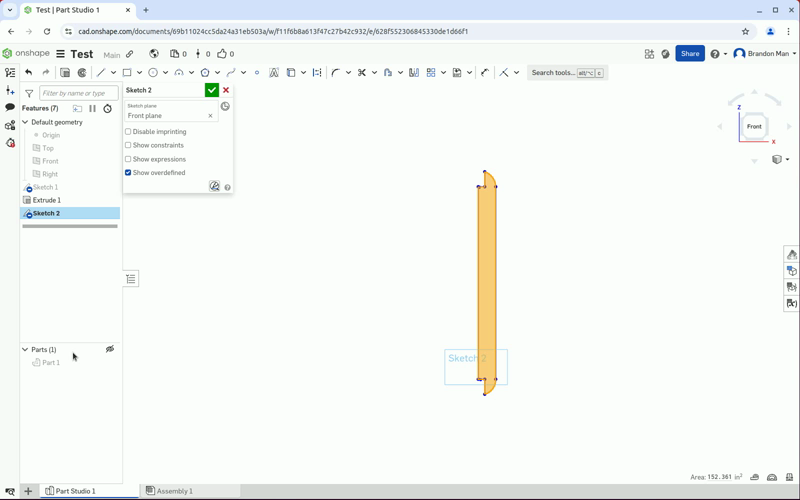
key(shift+e)
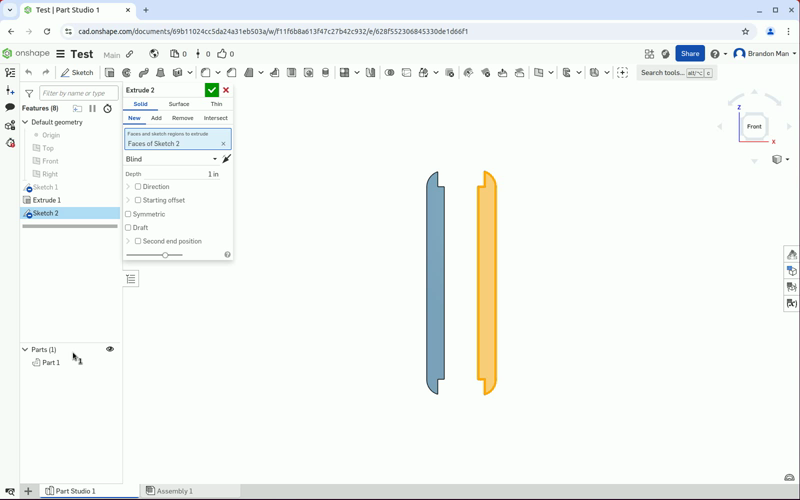
mouse_move(143, 106)
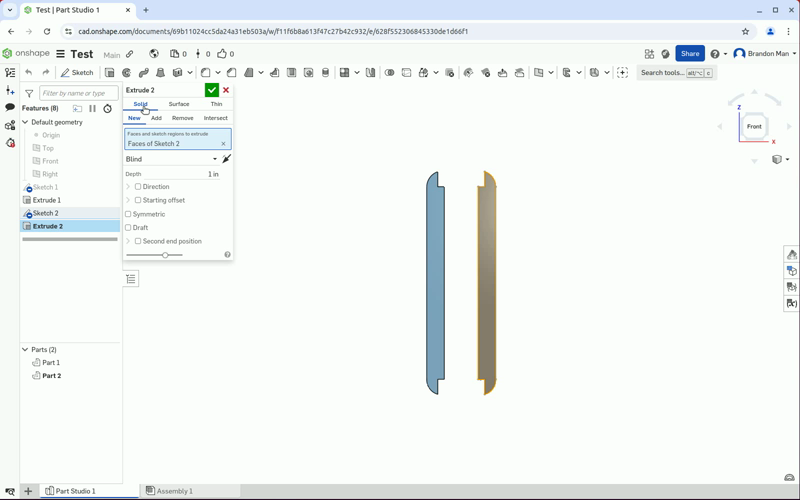
click(143, 106)
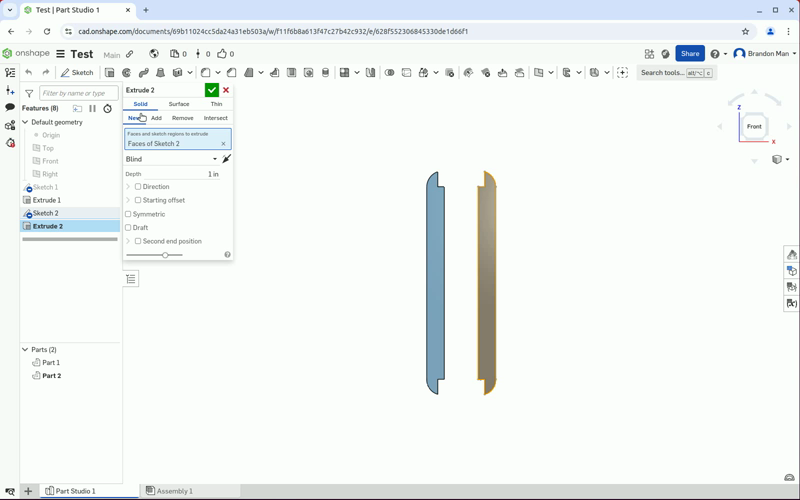
mouse_move(137, 120)
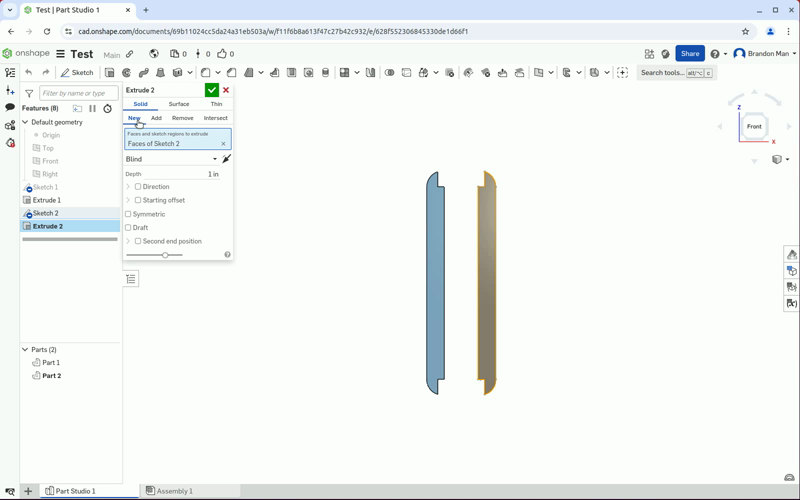
click(137, 120)
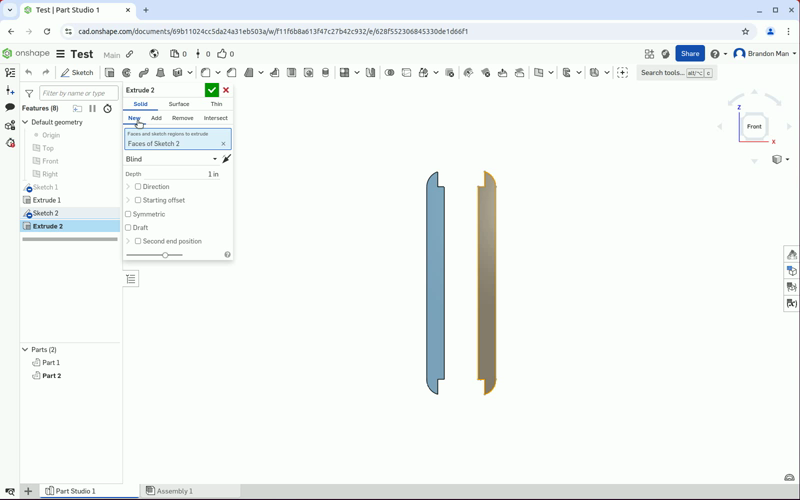
key(tab, 4)
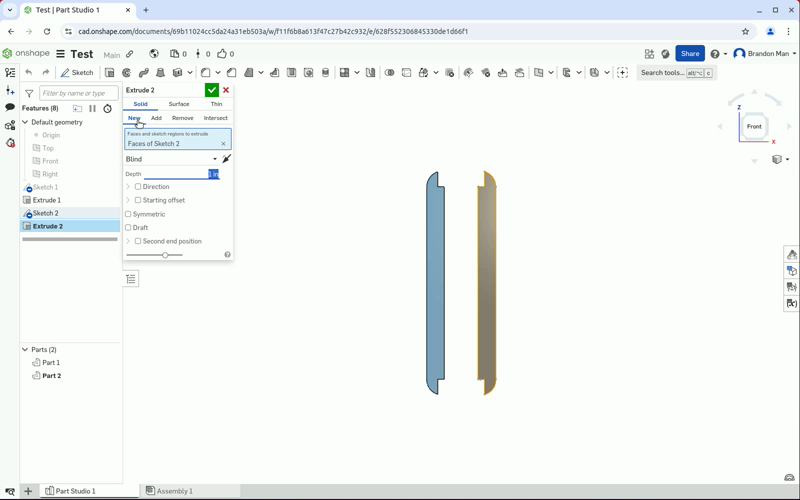
text(4.332)
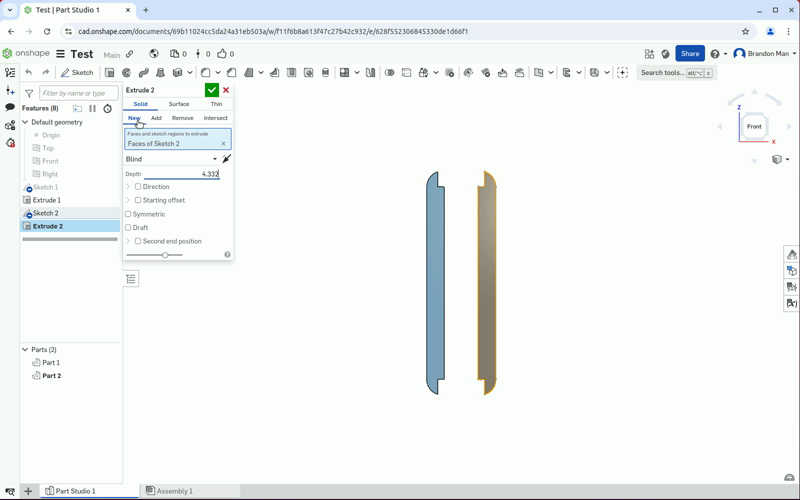
key(tab, 3)
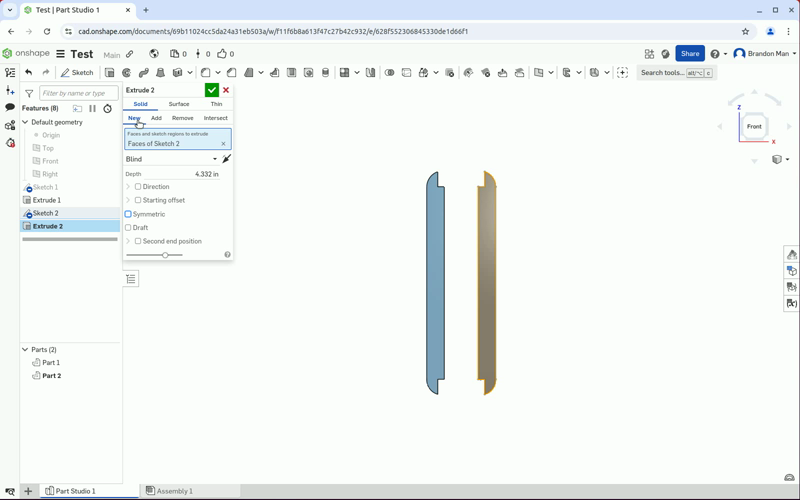
key(space)
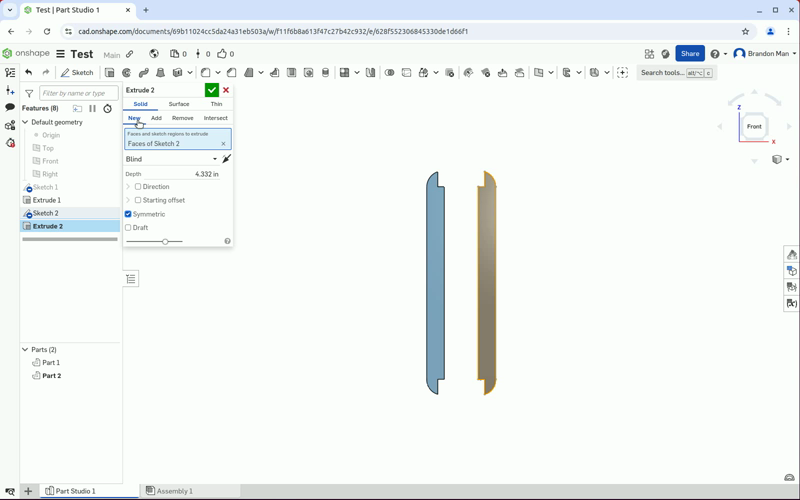
key(enter)
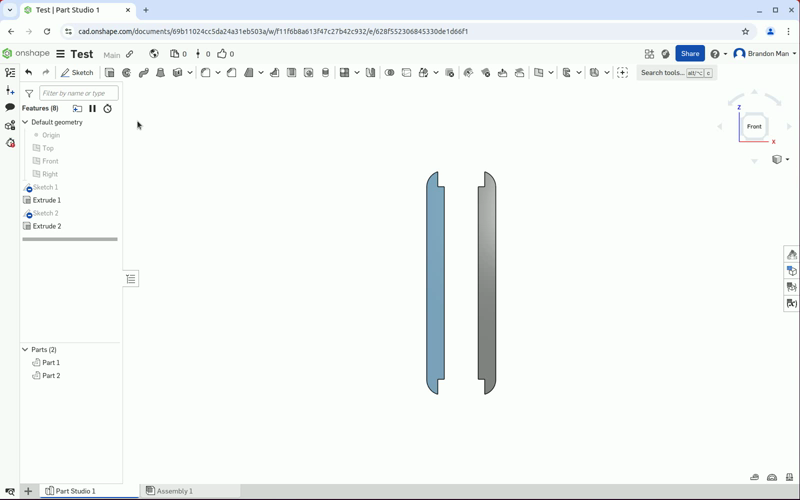
key(shift+h)
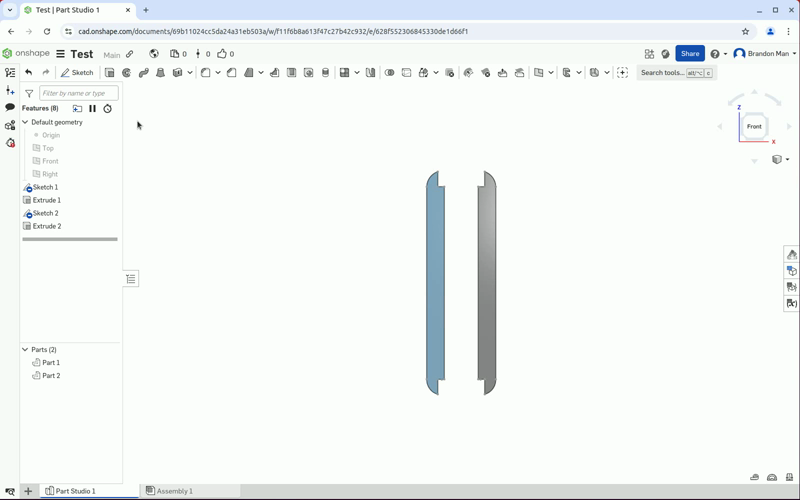
key(shift+h)
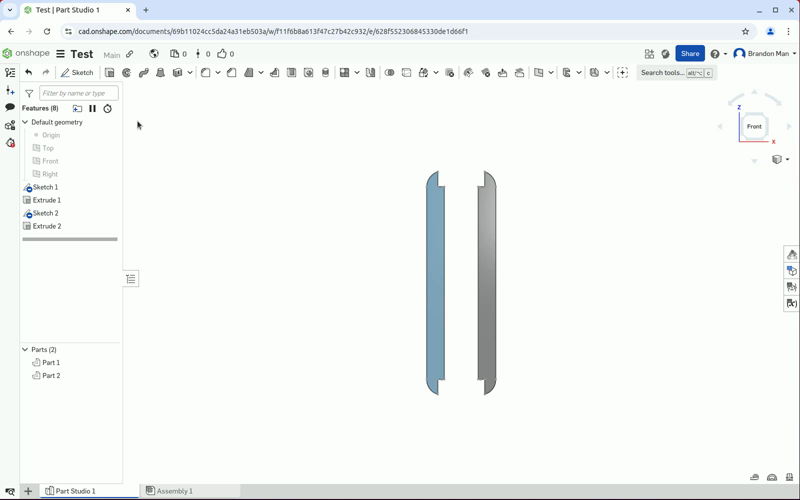
key(shift+7)
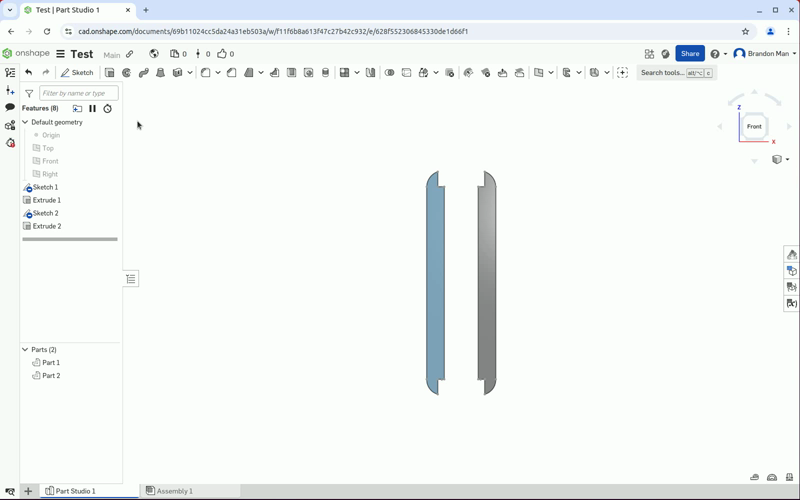
key(left, 2)
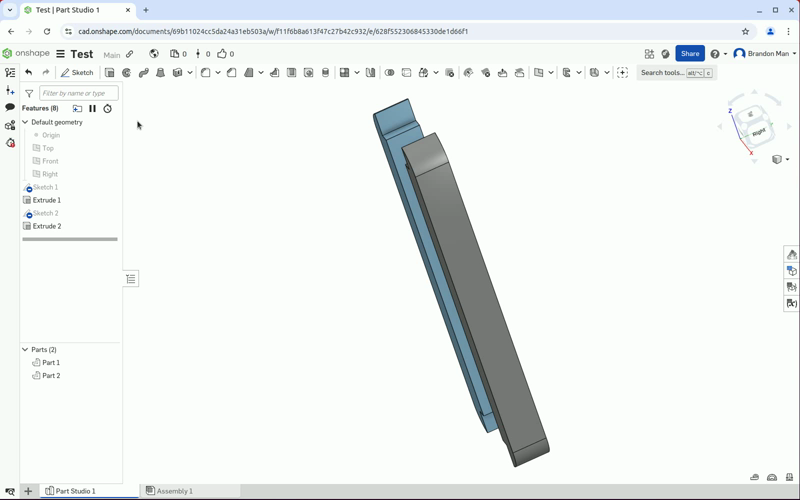
key(down, 2)
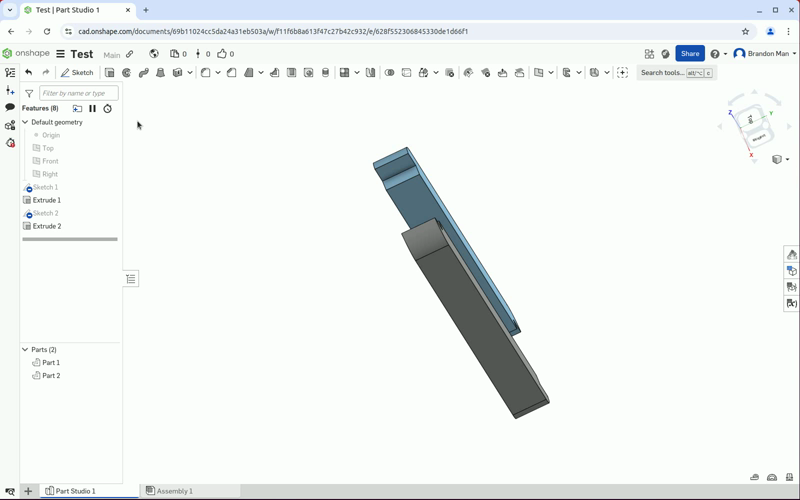
key(up, 2)
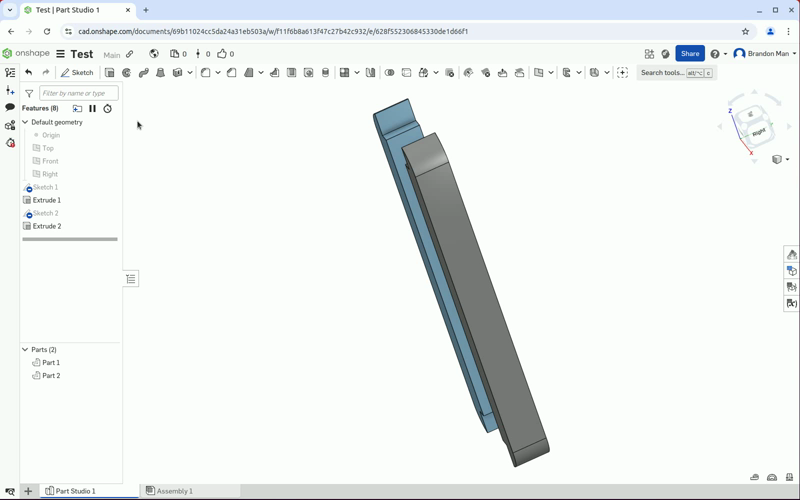
key(right, 2)
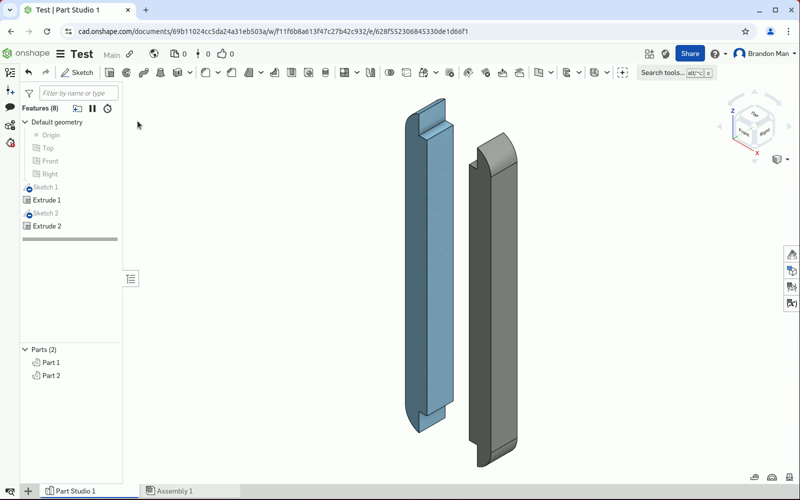
mouse_move(73, 189)
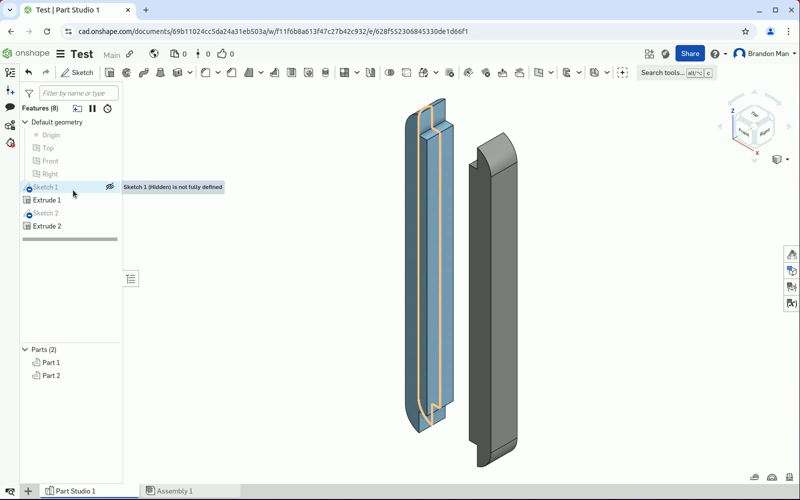
click(73, 189)